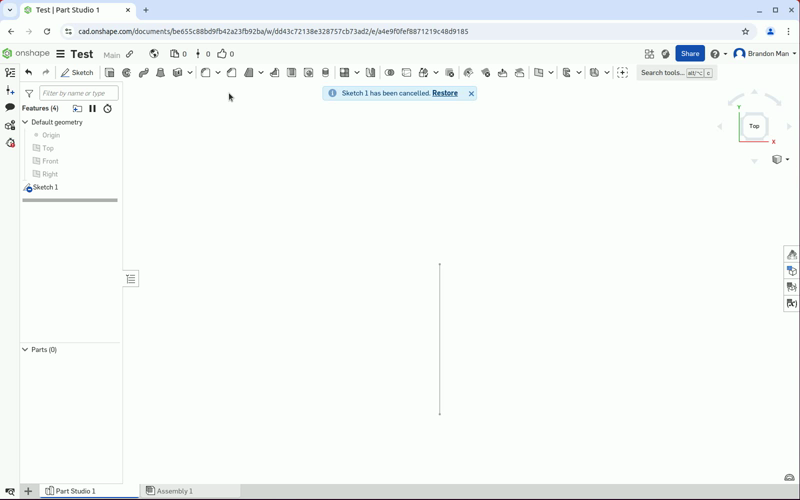
key(shift+h)
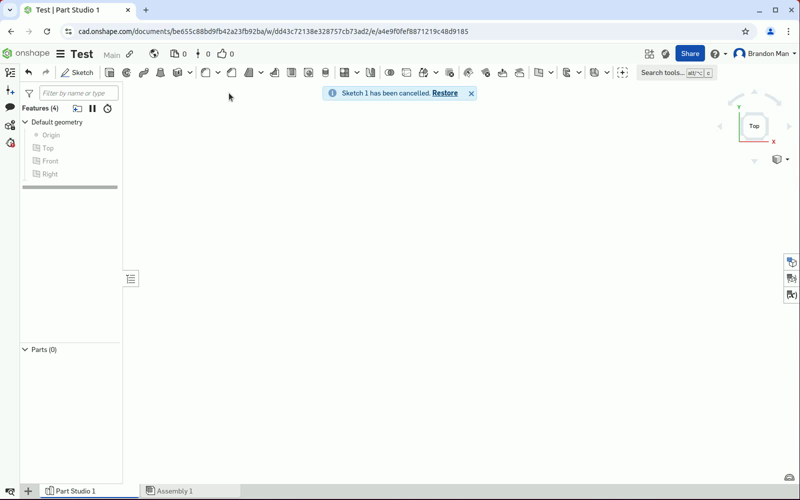
mouse_move(73, 352)
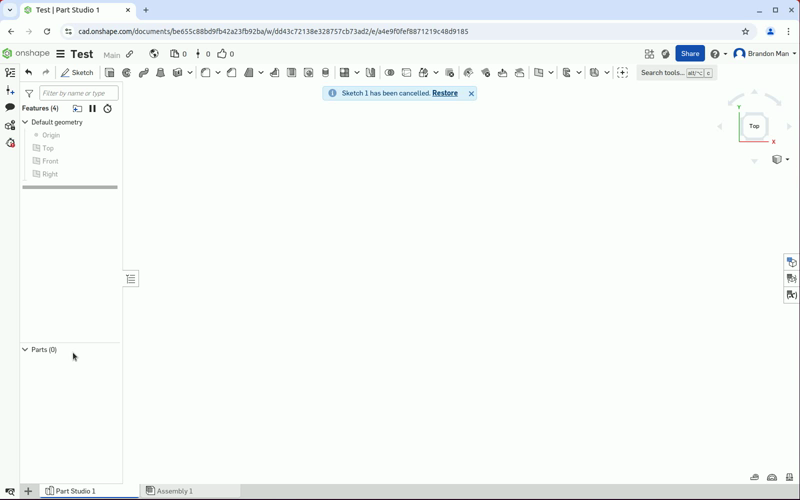
key(y)
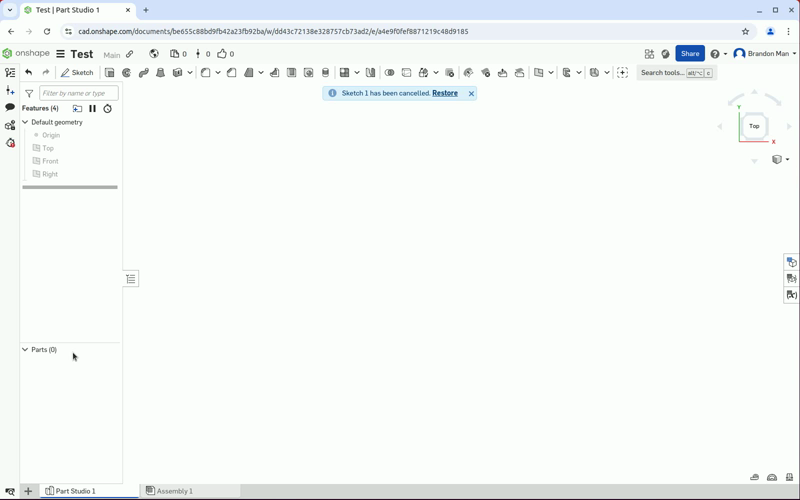
key(shift+p)
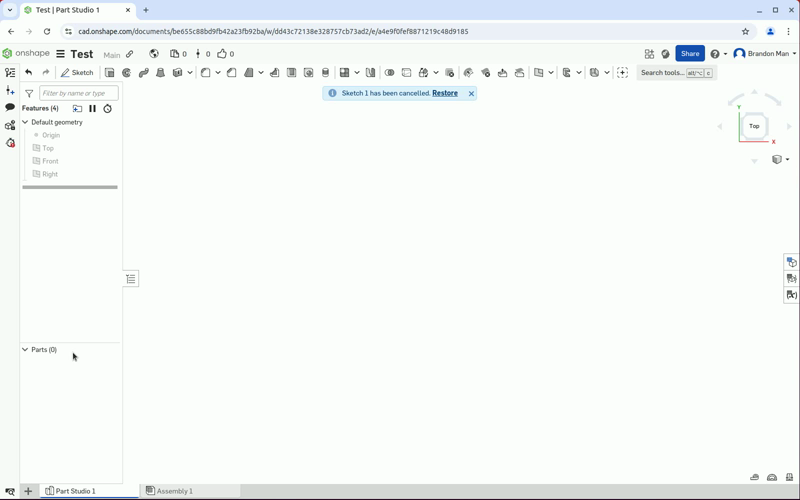
key(space)
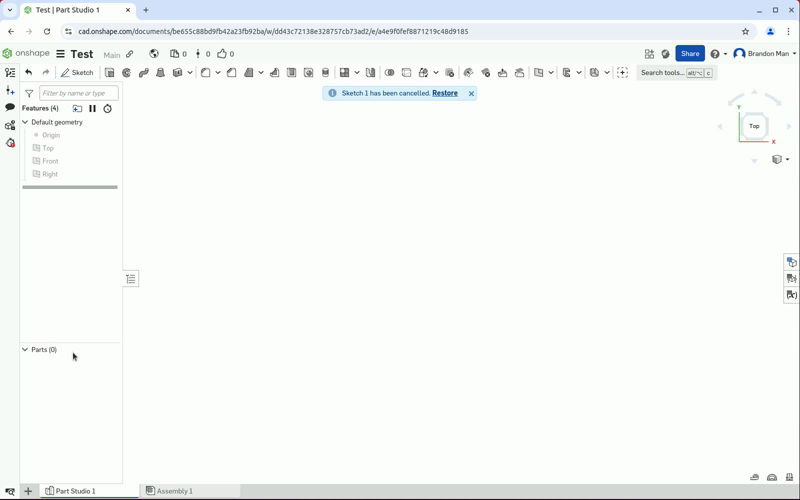
key_down(shift)
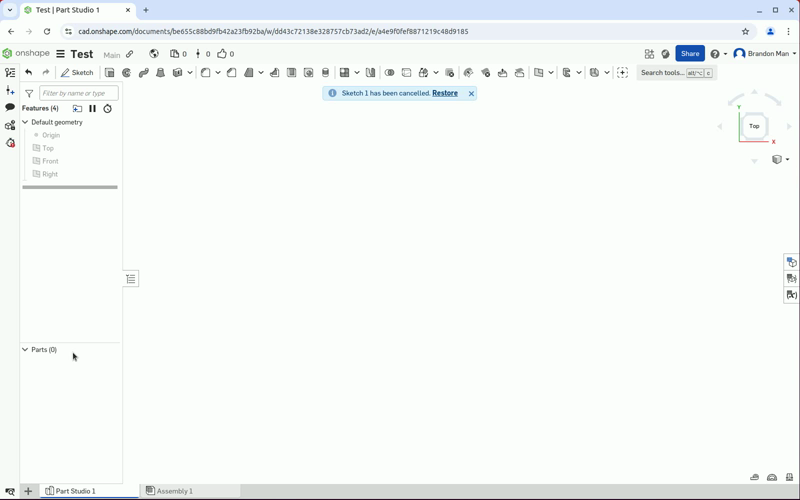
key(up)
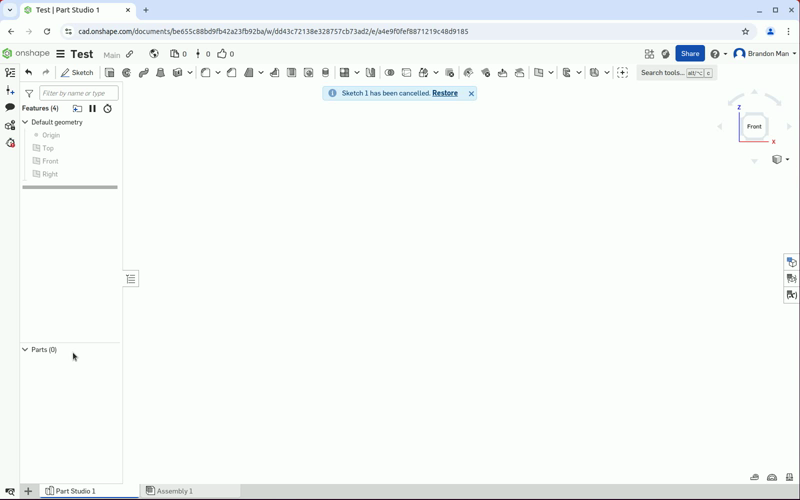
key_up(shift)
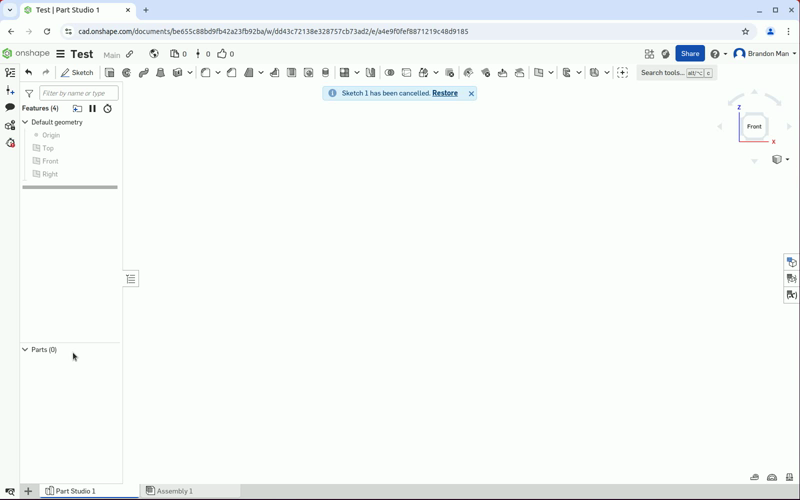
mouse_move(73, 352)
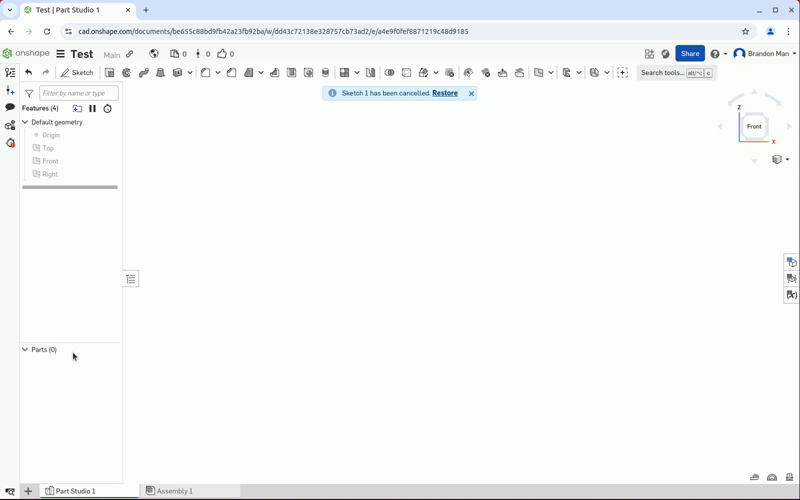
key(shift+y)
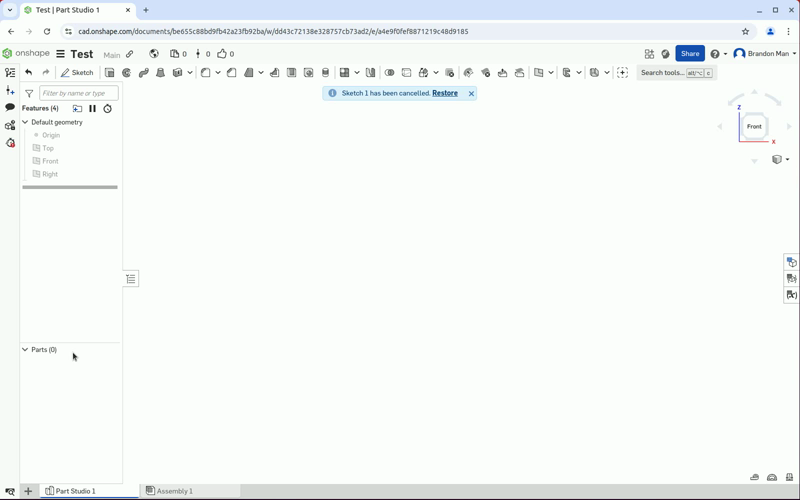
key(shift+s)
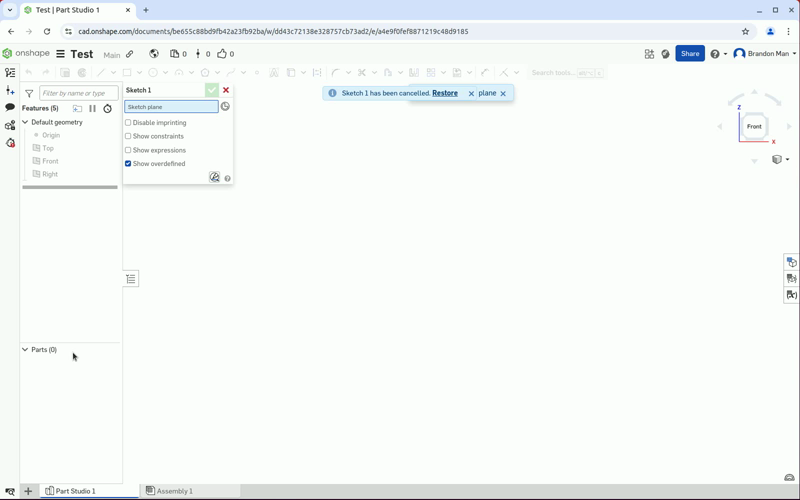
mouse_move(73, 163)
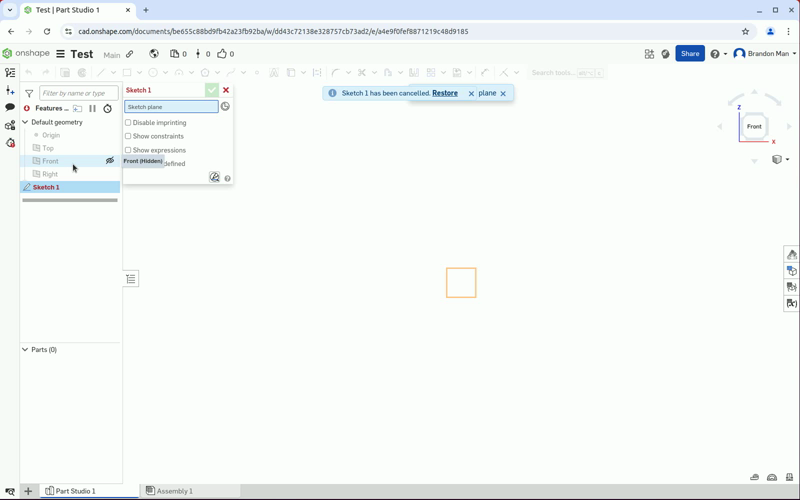
click(73, 163)
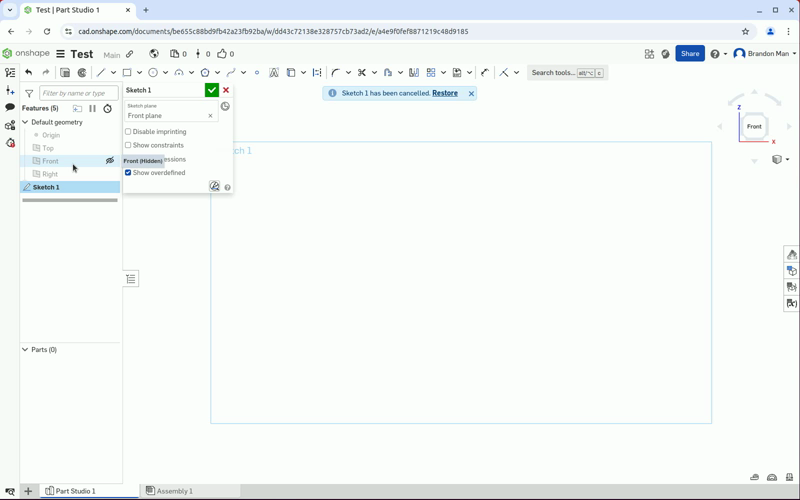
mouse_move(73, 352)
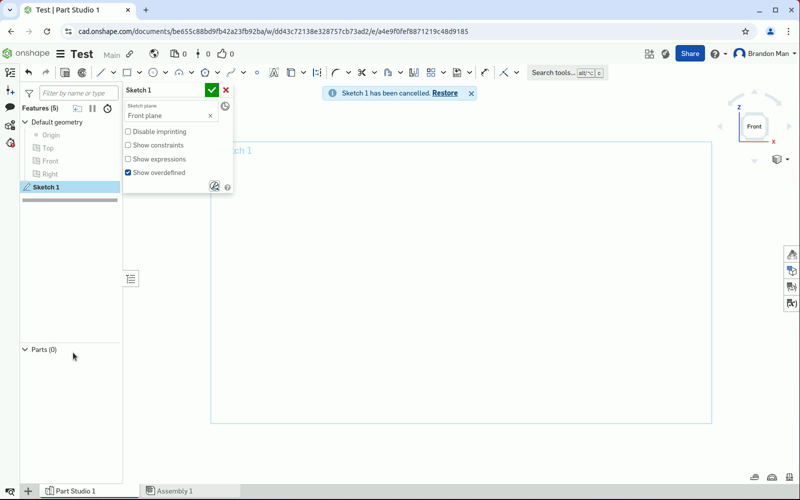
key(y)
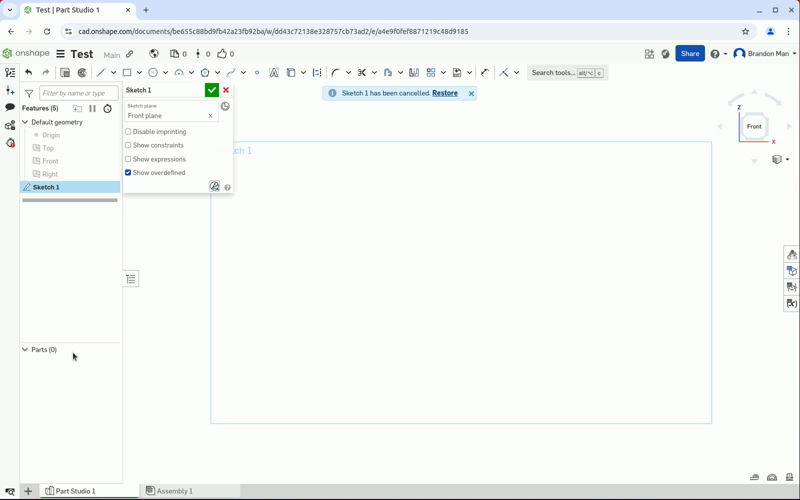
key(l)
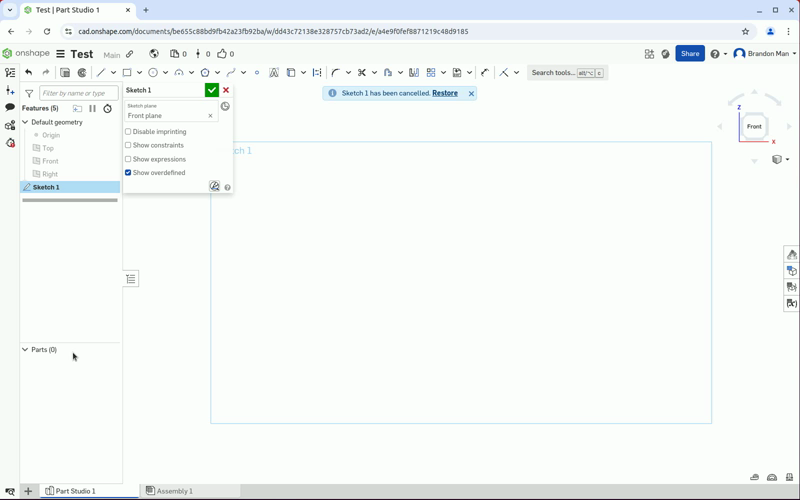
key_down(shift)
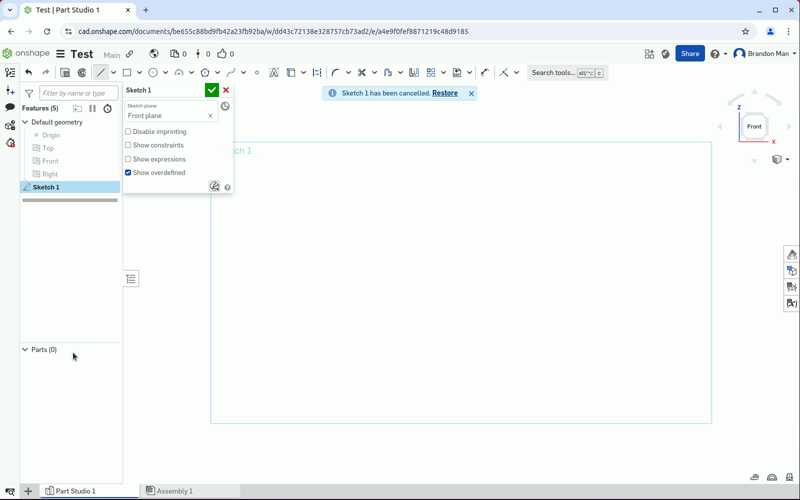
mouse_move(460, 282)
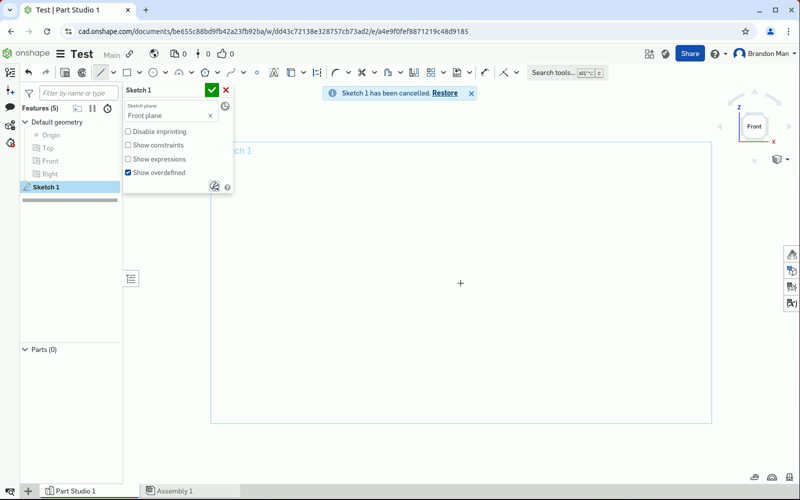
click(460, 282)
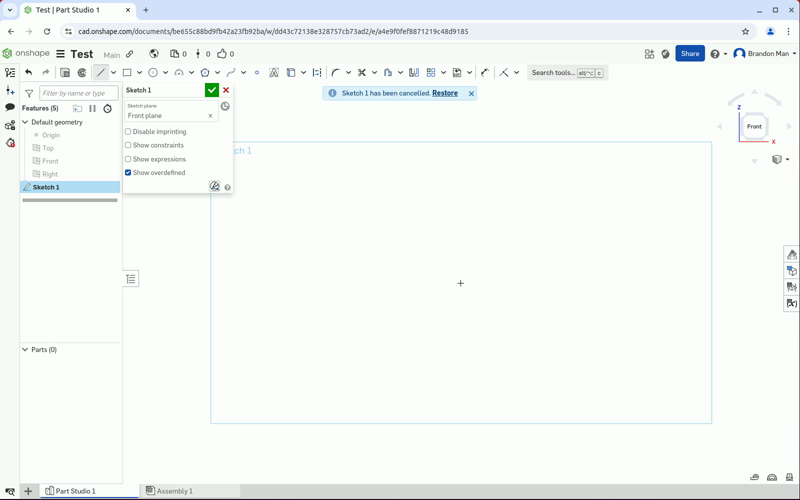
key_up(shift)
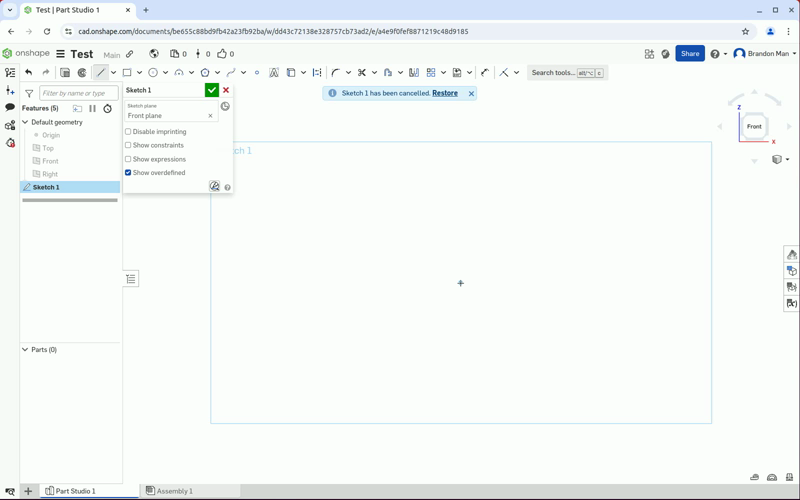
key_down(shift)
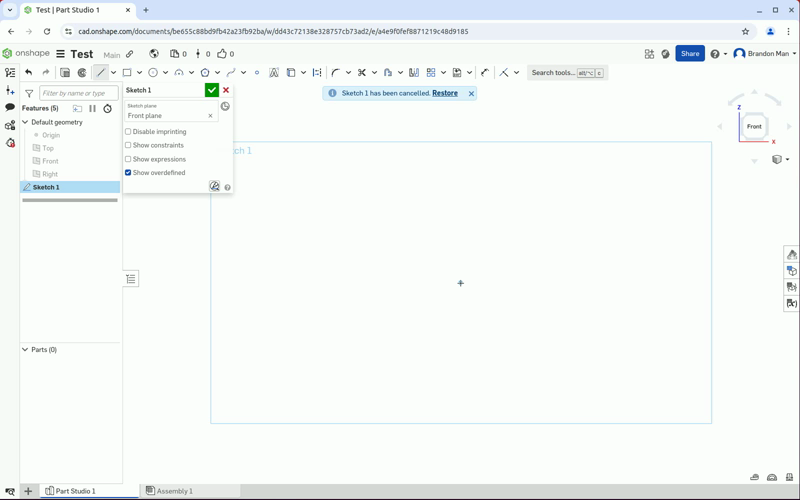
mouse_move(490, 282)
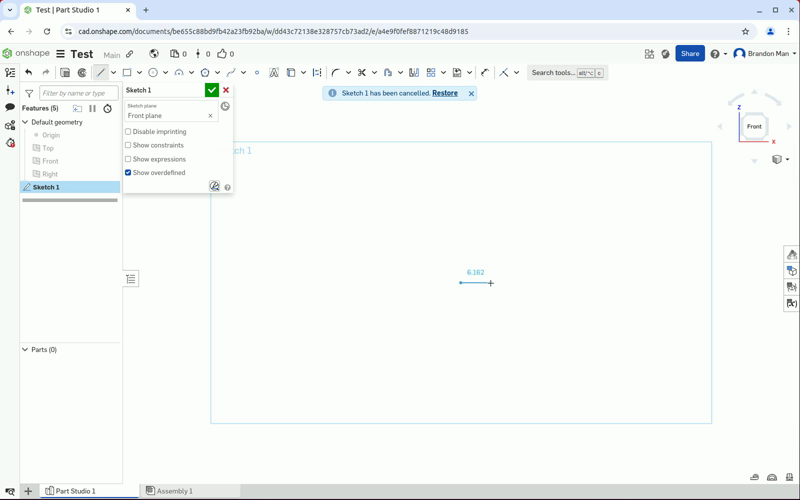
mouse_move(517, 282)
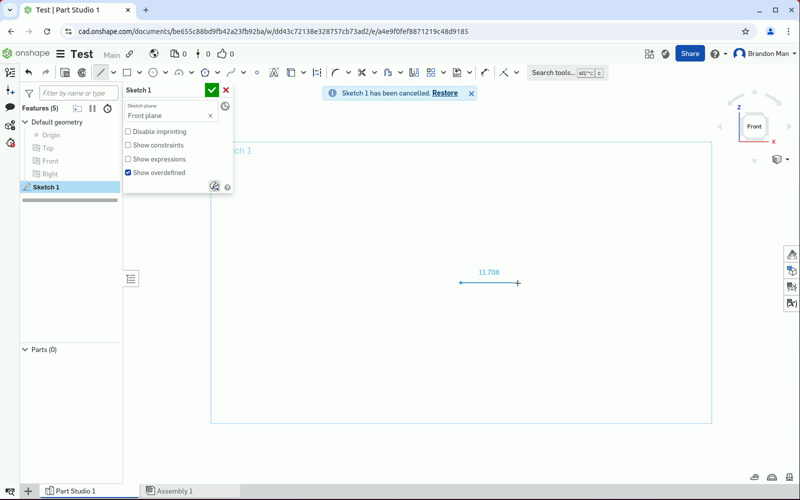
click(517, 282)
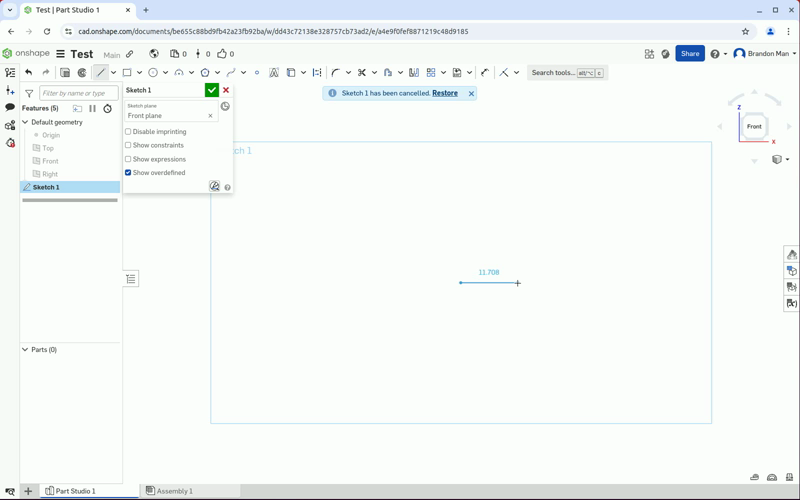
key_up(shift)
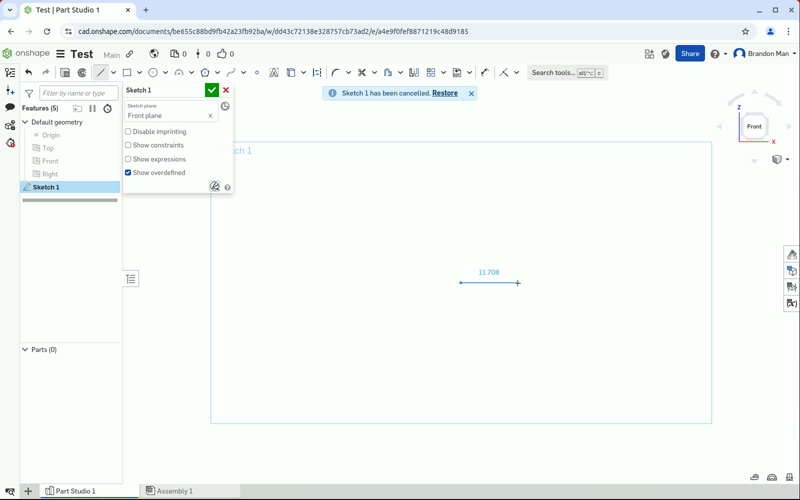
key_down(shift)
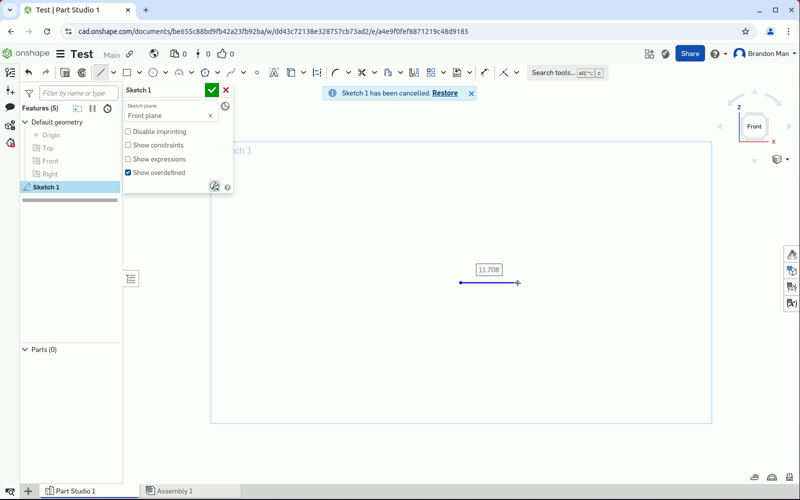
mouse_move(547, 282)
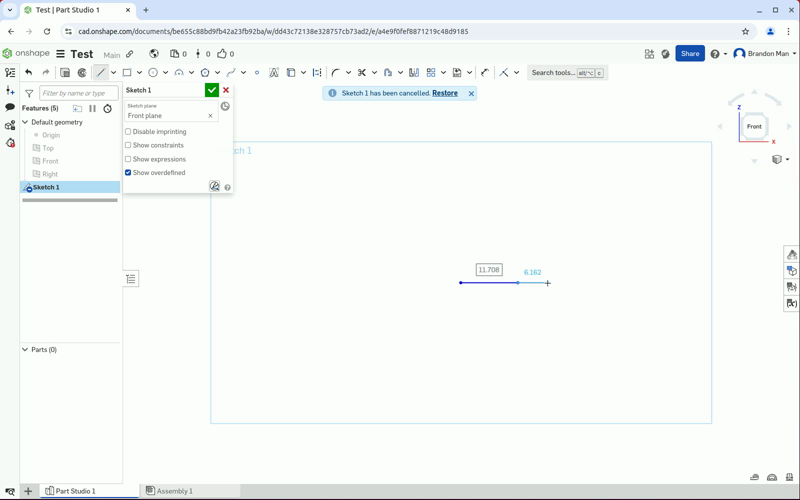
mouse_move(517, 235)
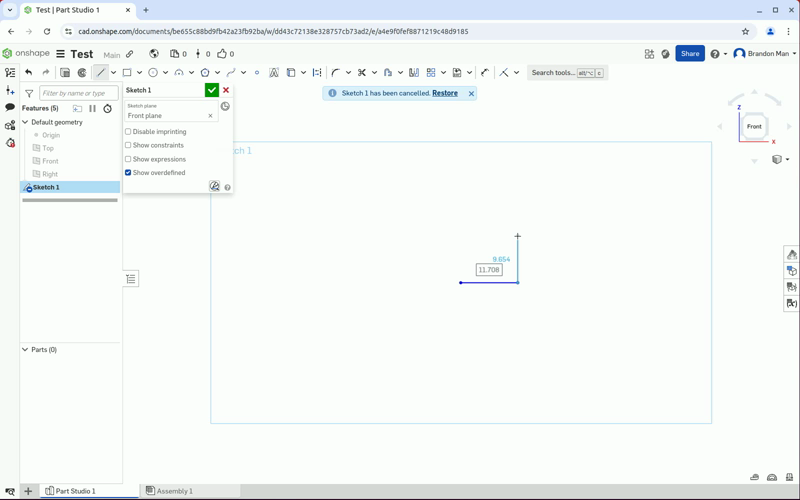
click(517, 235)
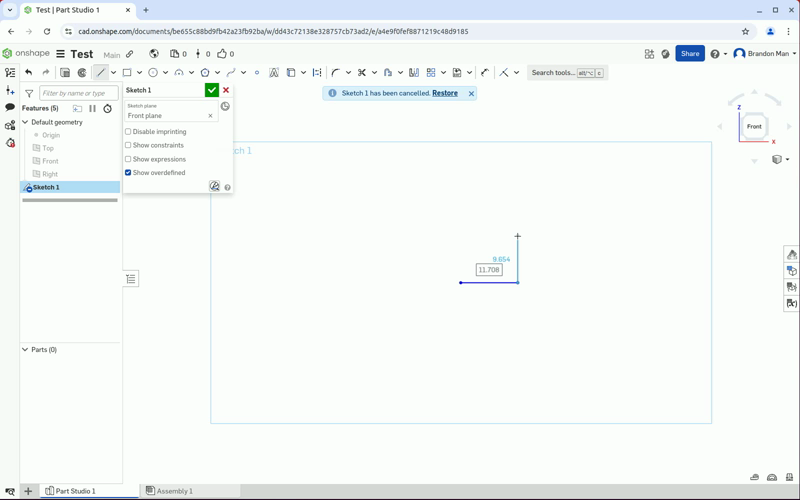
key_up(shift)
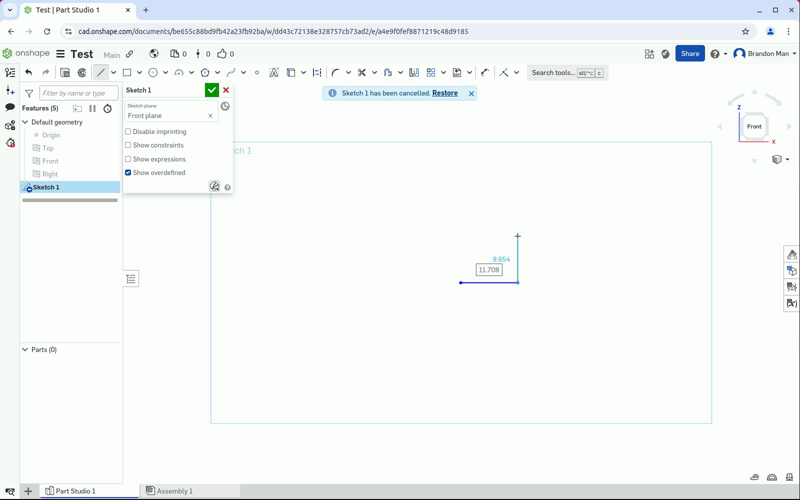
key_down(shift)
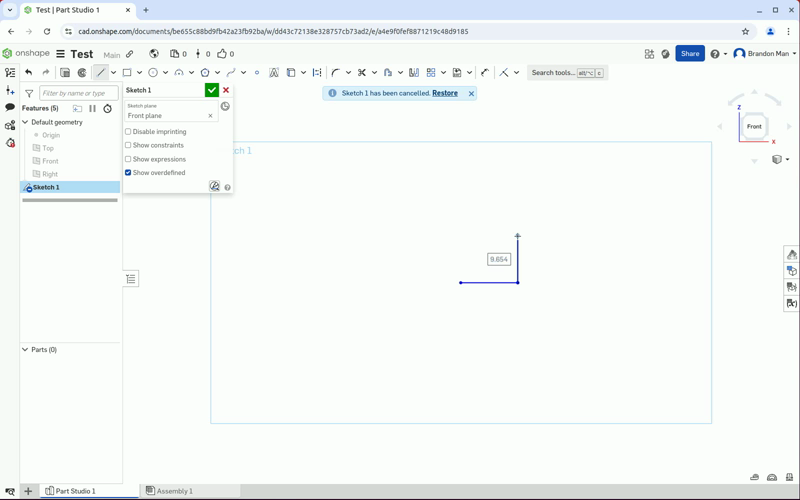
mouse_move(547, 235)
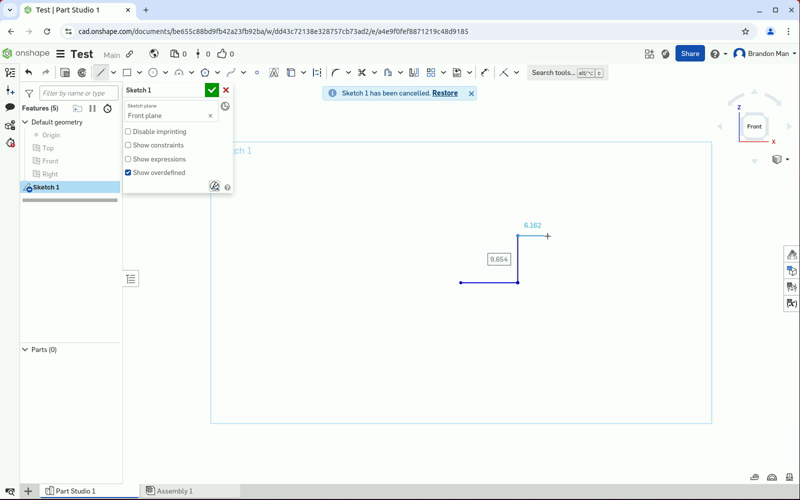
mouse_move(460, 235)
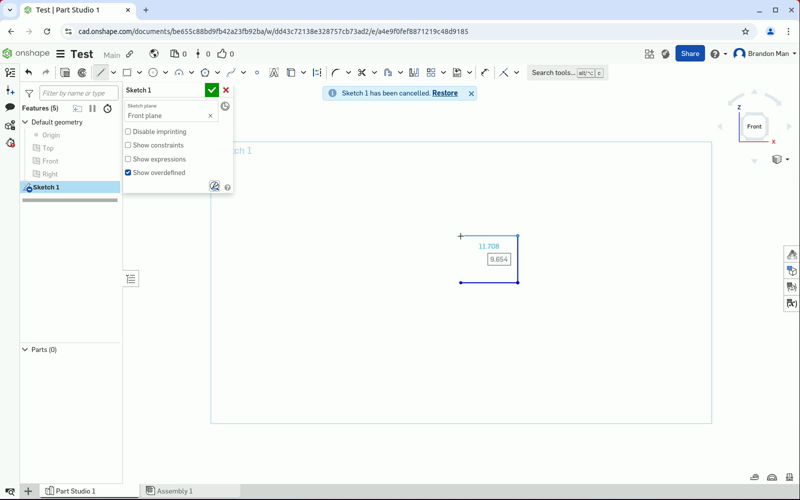
click(460, 235)
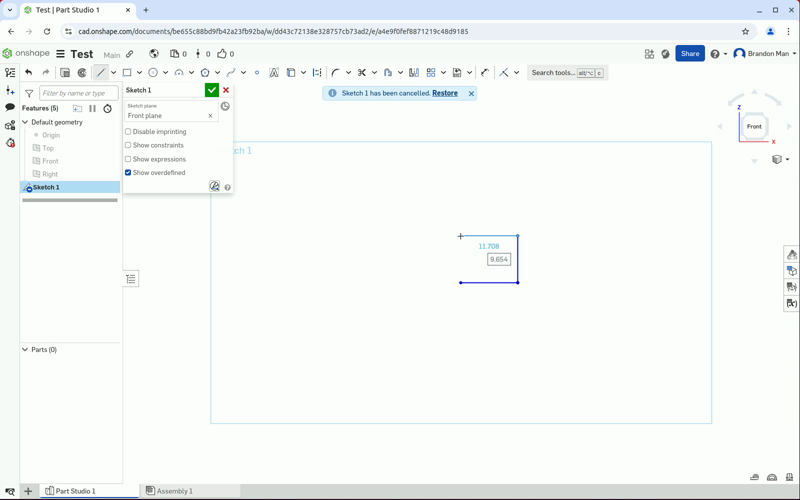
key_up(shift)
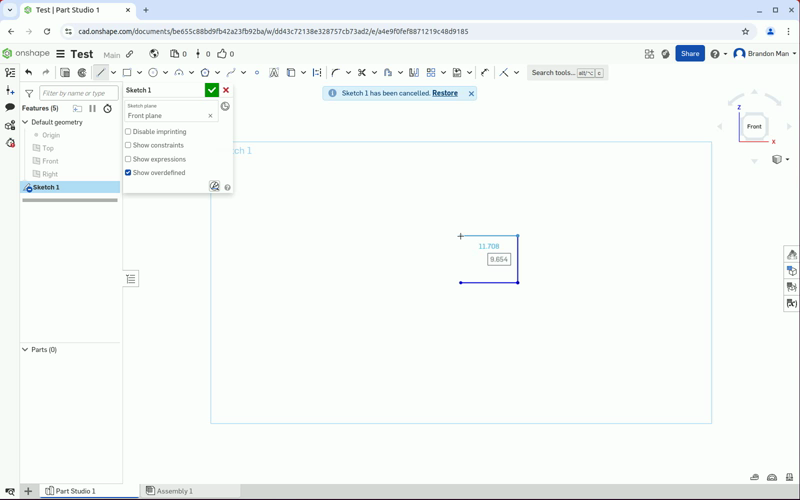
mouse_move(490, 235)
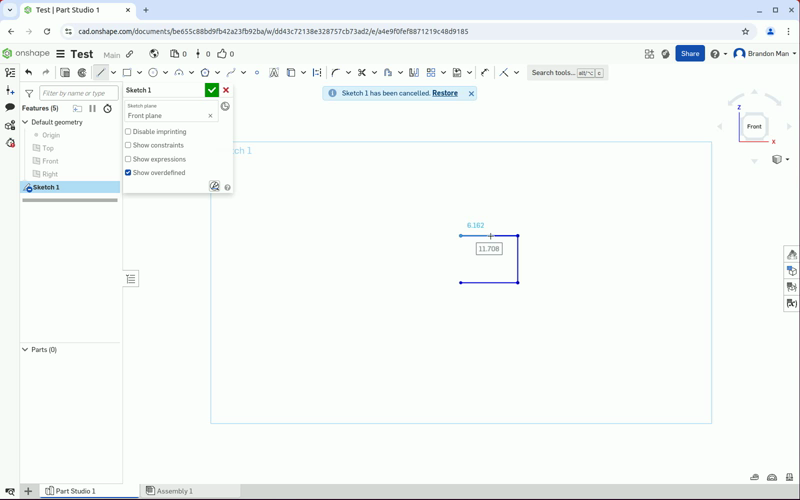
key_down(shift)
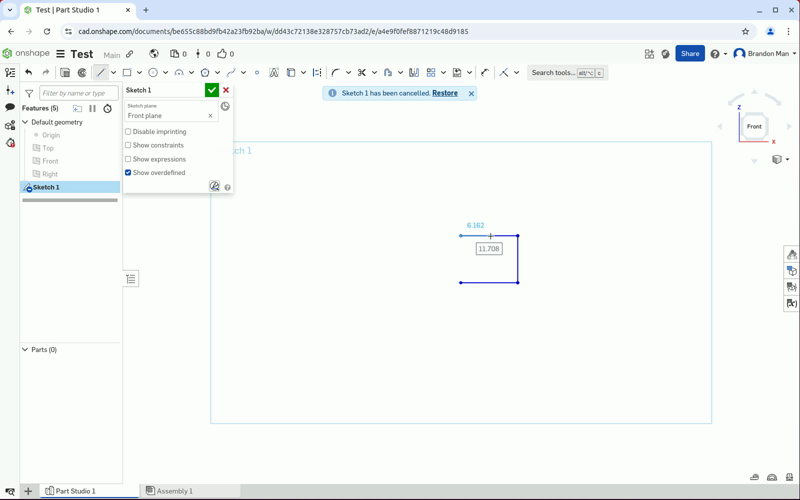
mouse_move(460, 282)
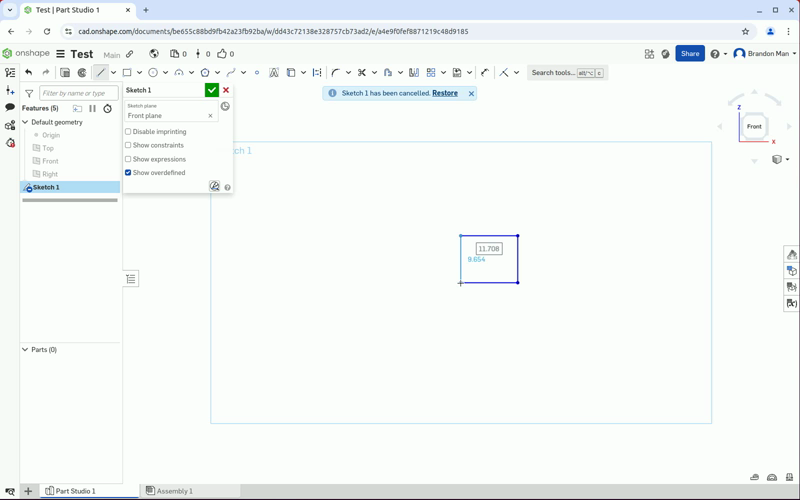
key_up(shift)
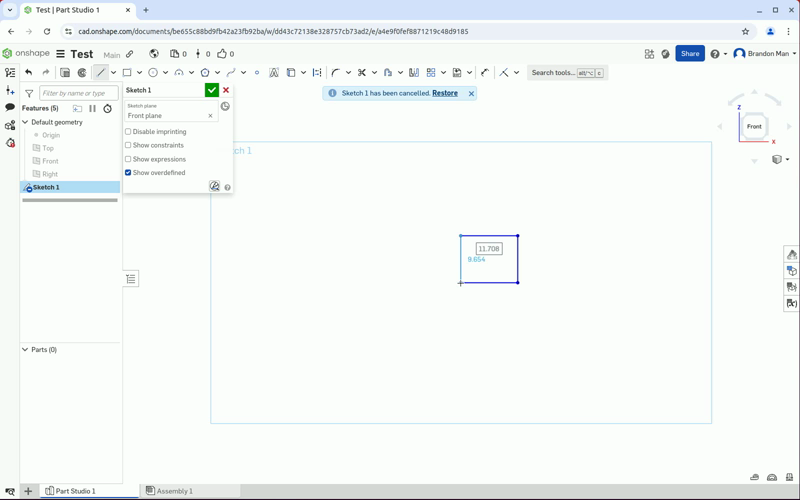
click(460, 282)
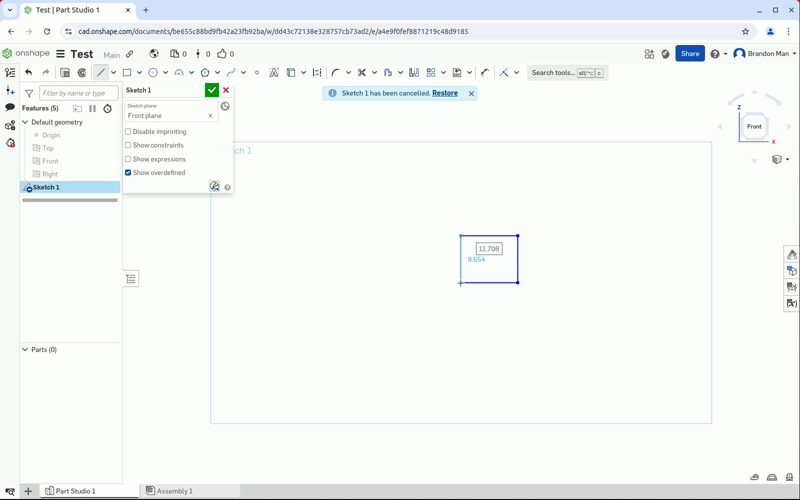
key(esc)
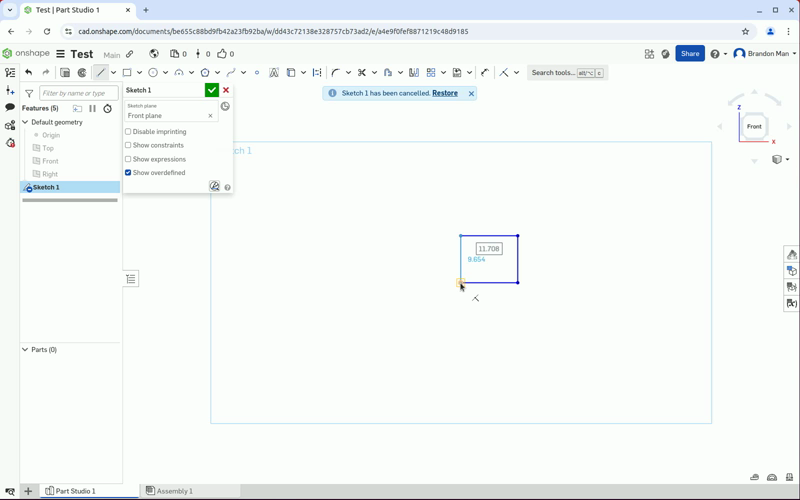
mouse_move(482, 257)
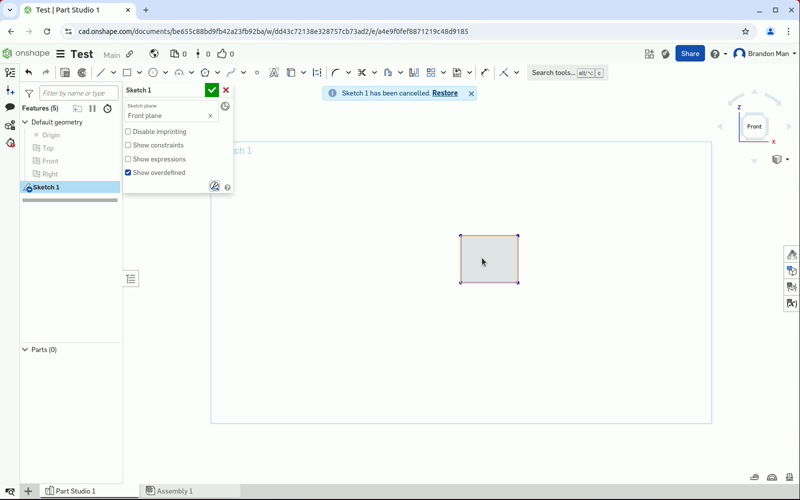
click(482, 257)
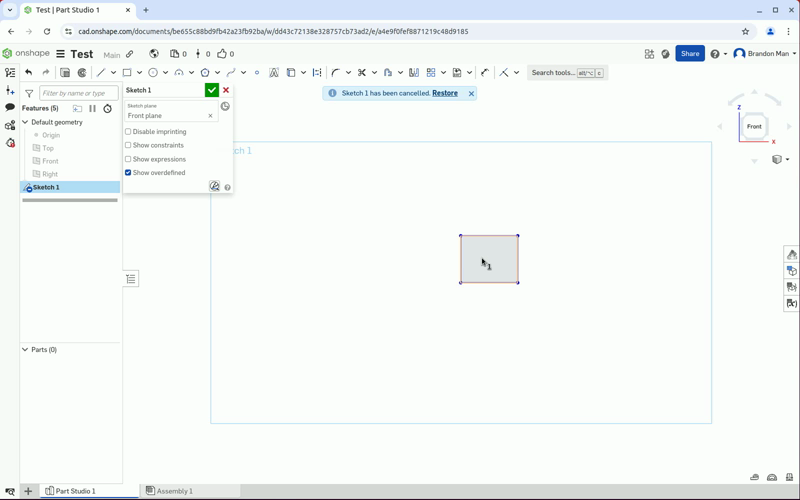
mouse_move(73, 352)
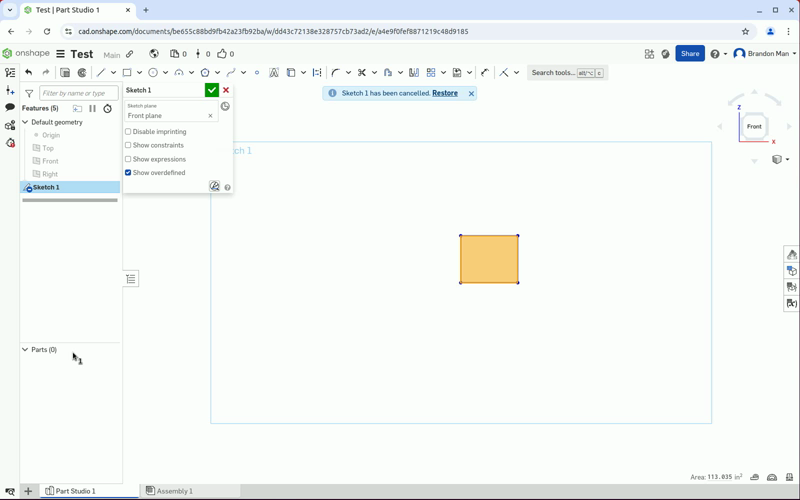
key(shift+y)
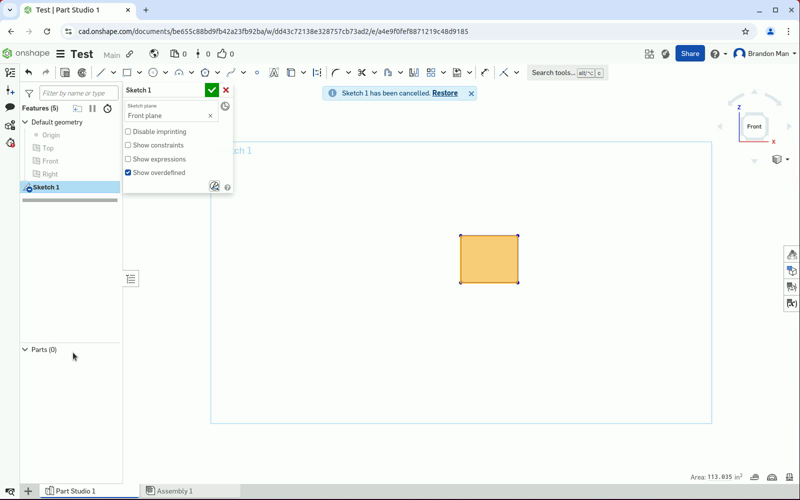
key(shift+e)
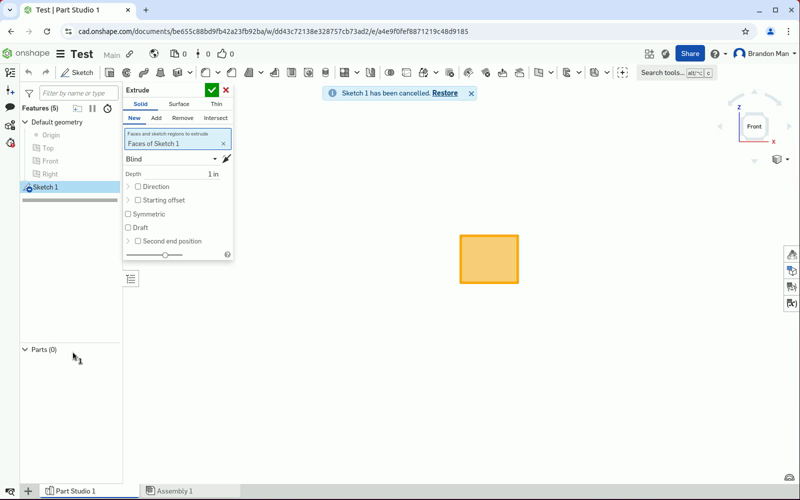
mouse_move(143, 106)
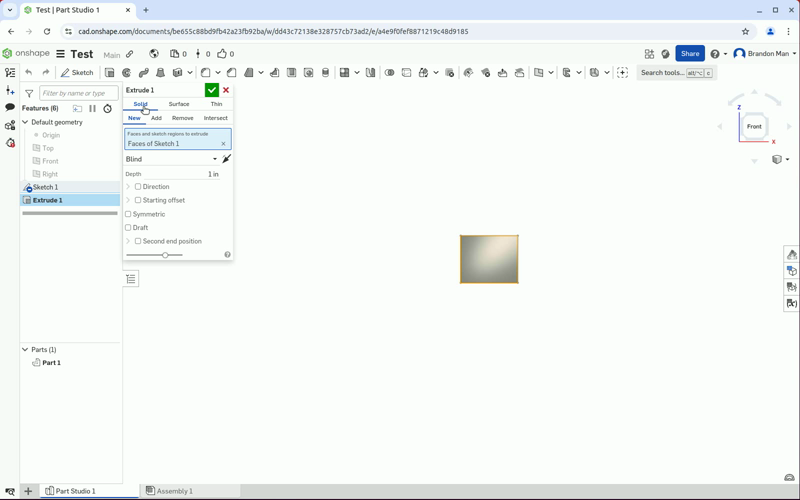
click(143, 106)
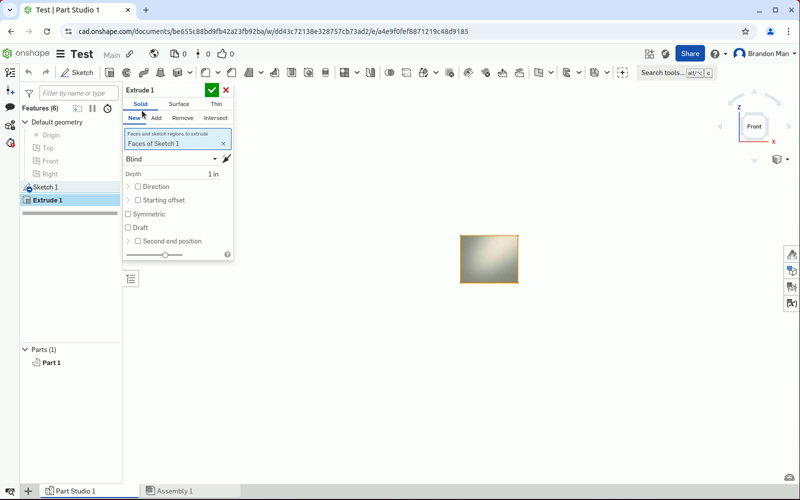
mouse_move(137, 120)
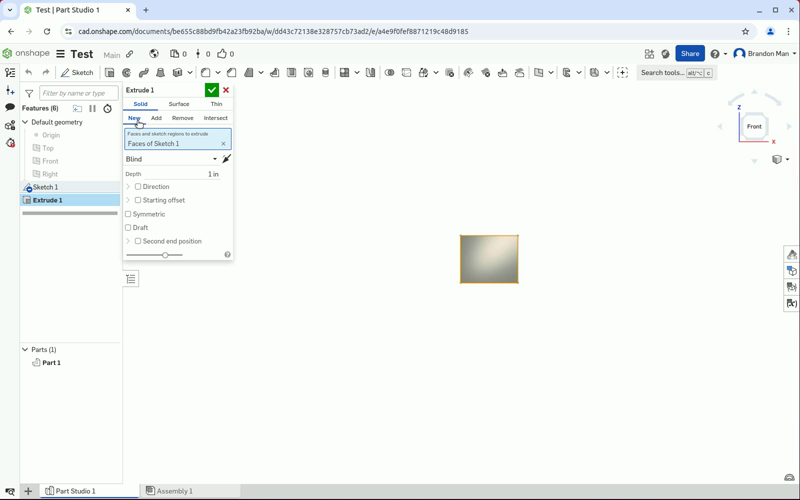
click(137, 120)
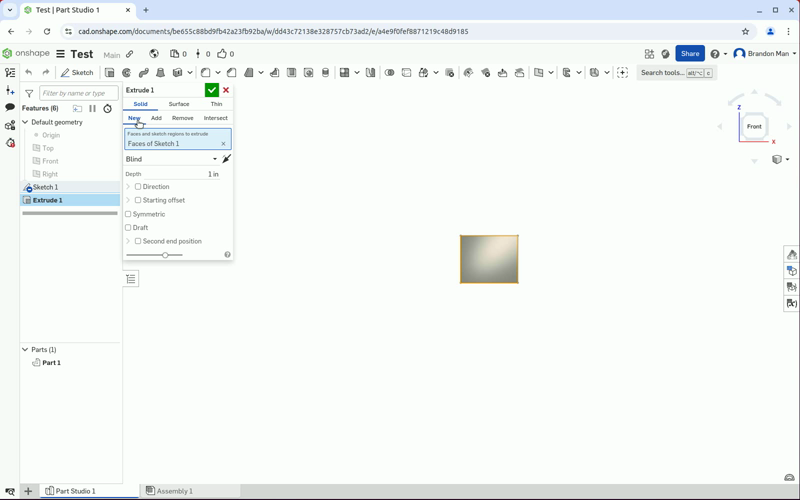
key(tab, 4)
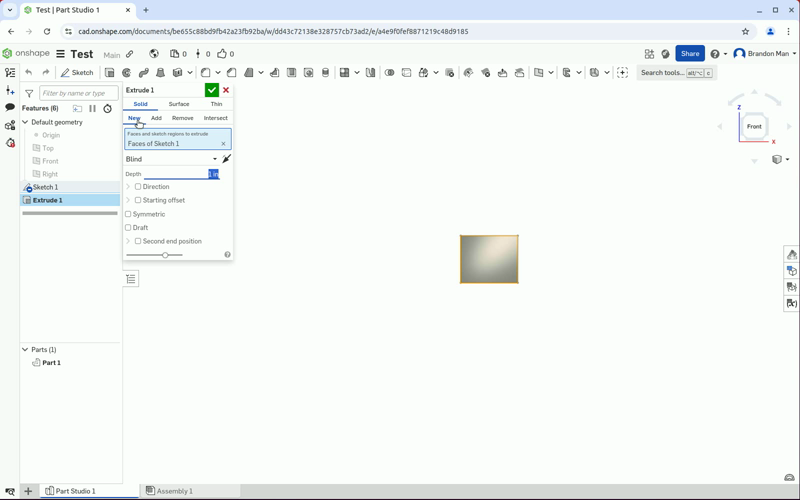
text(23.108)
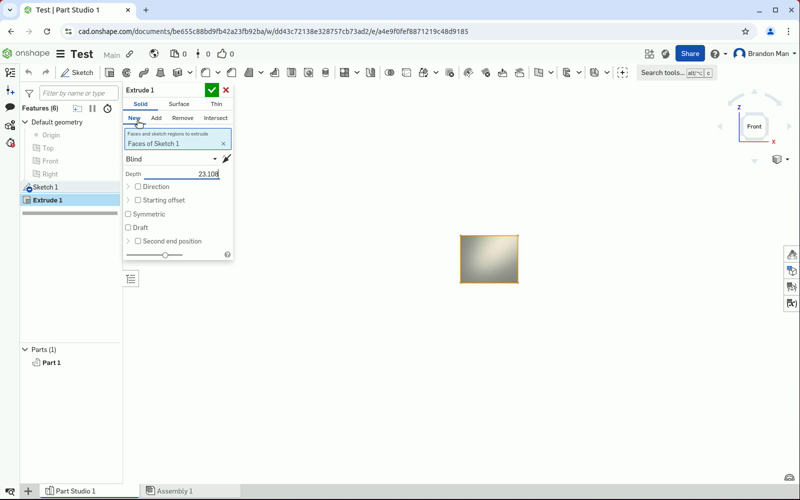
key(enter)
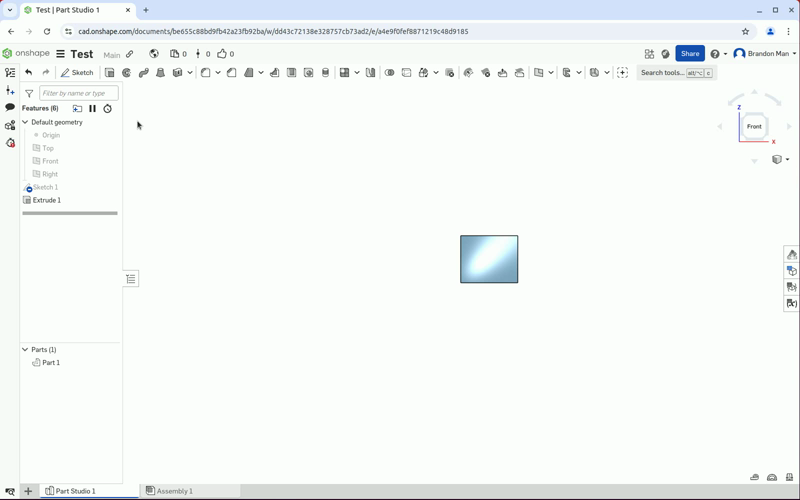
key(shift+h)
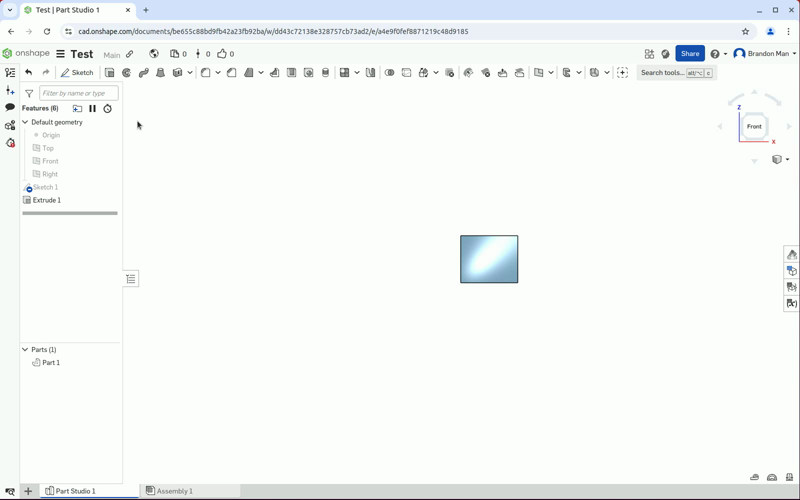
key(shift+h)
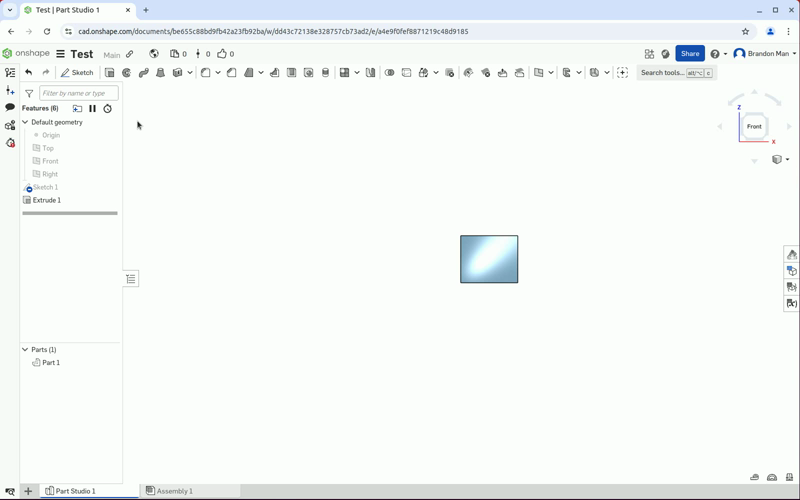
mouse_move(73, 189)
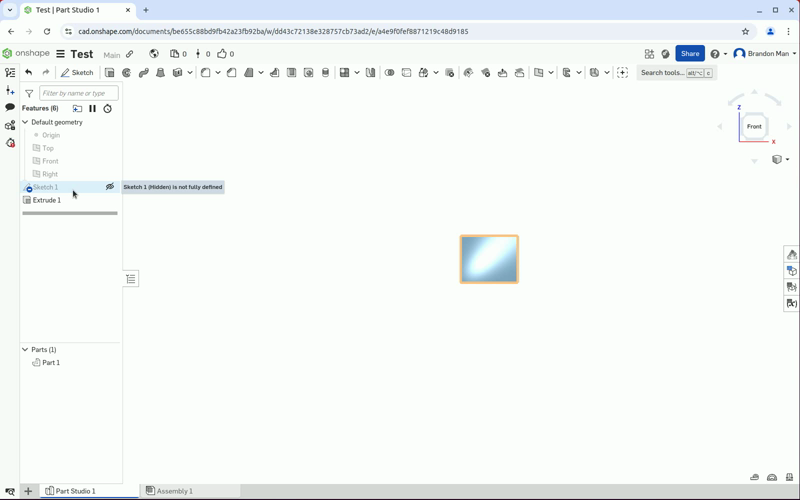
click(73, 189)
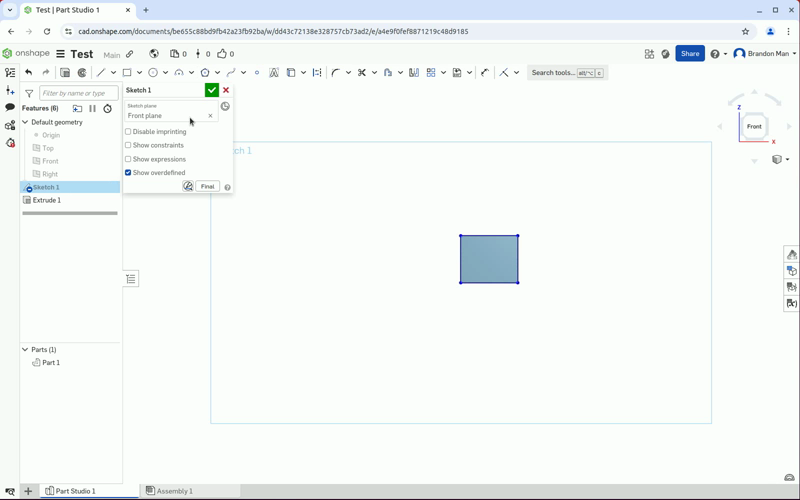
mouse_move(229, 92)
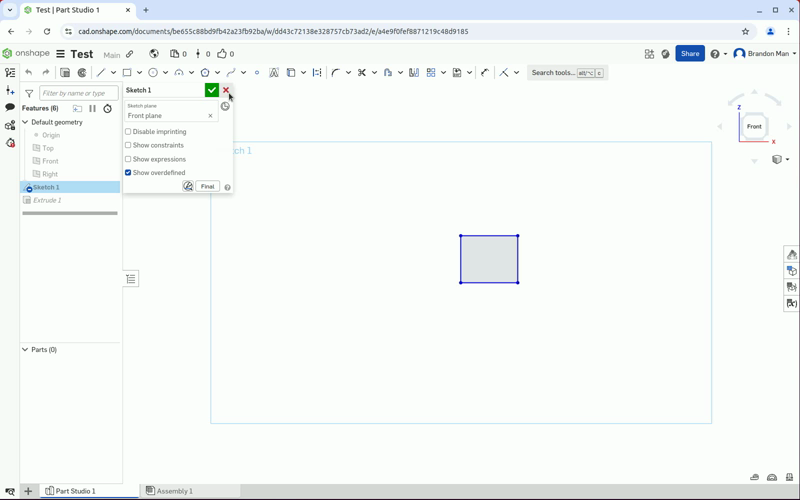
click(229, 92)
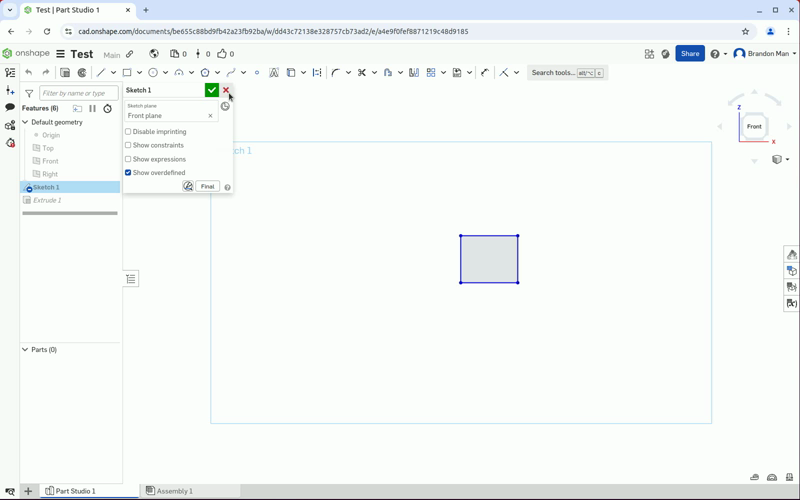
key(shift+s)
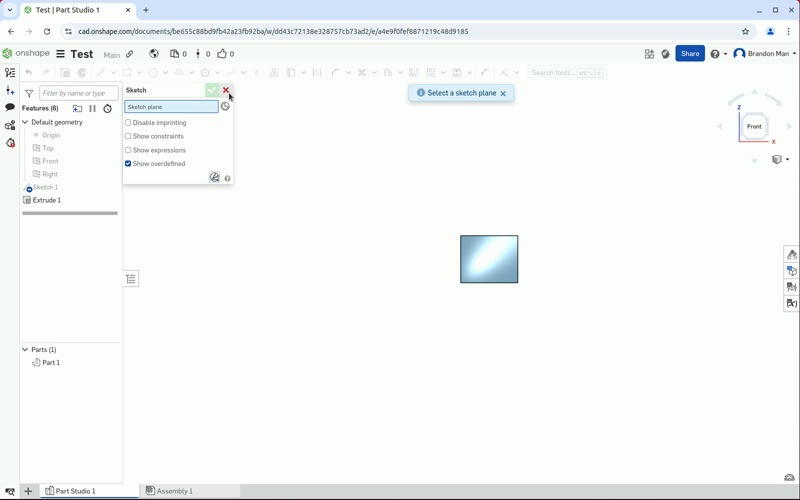
mouse_move(73, 163)
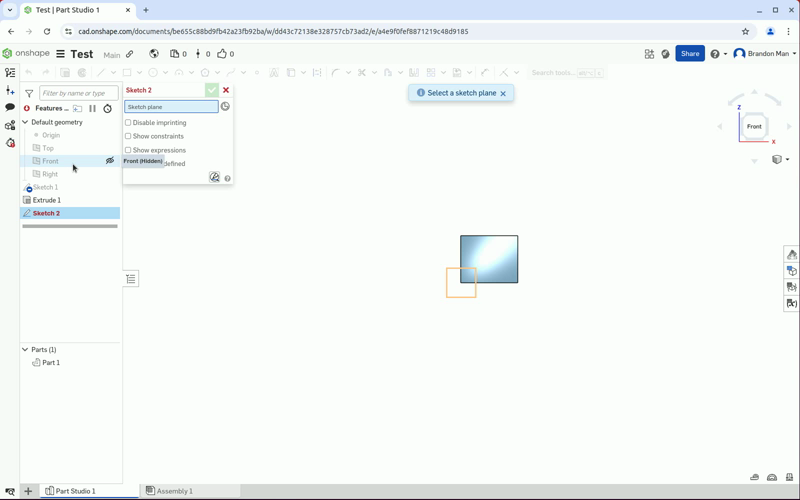
click(73, 163)
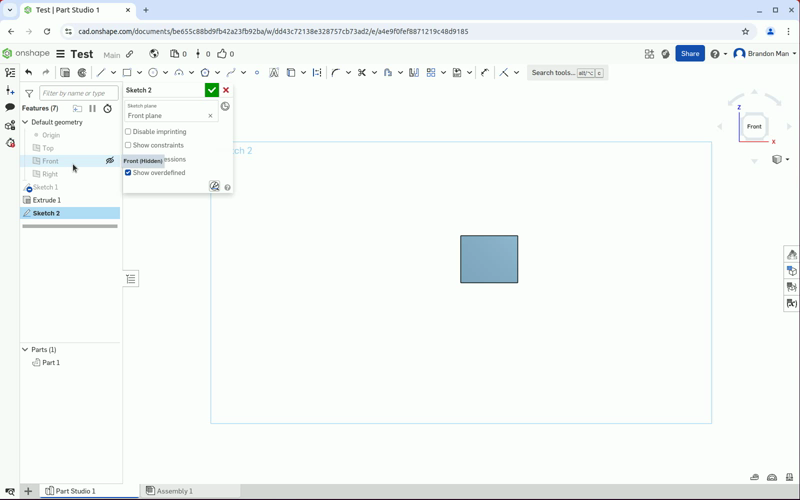
mouse_move(73, 352)
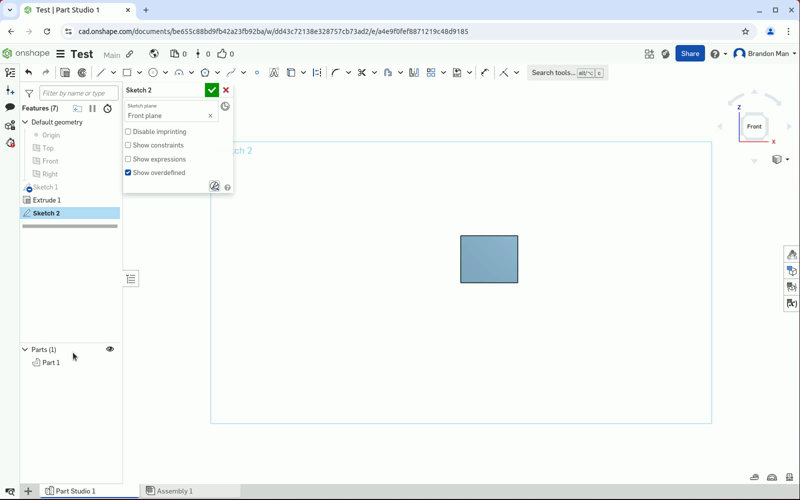
key(y)
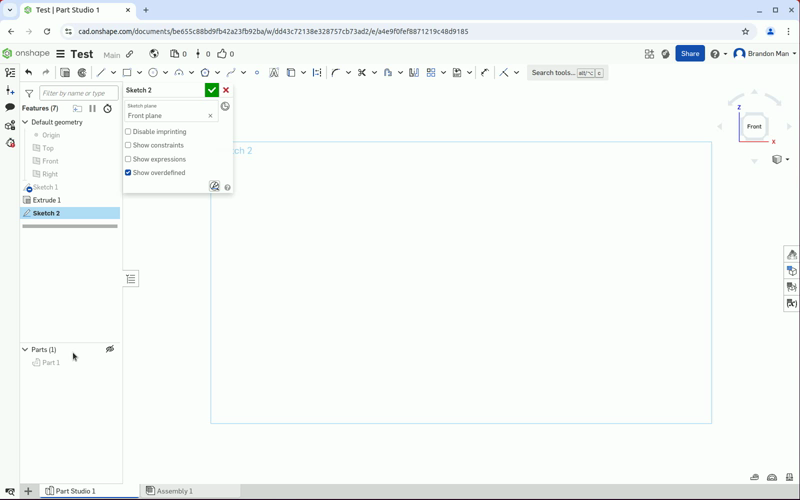
key(l)
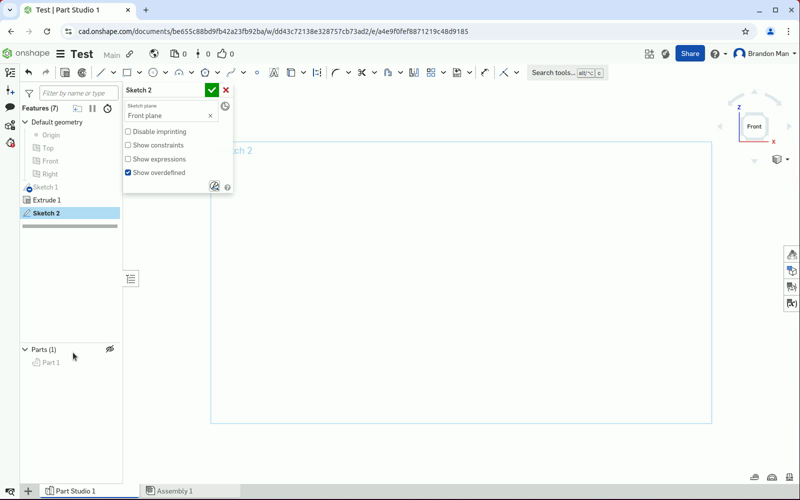
key_down(shift)
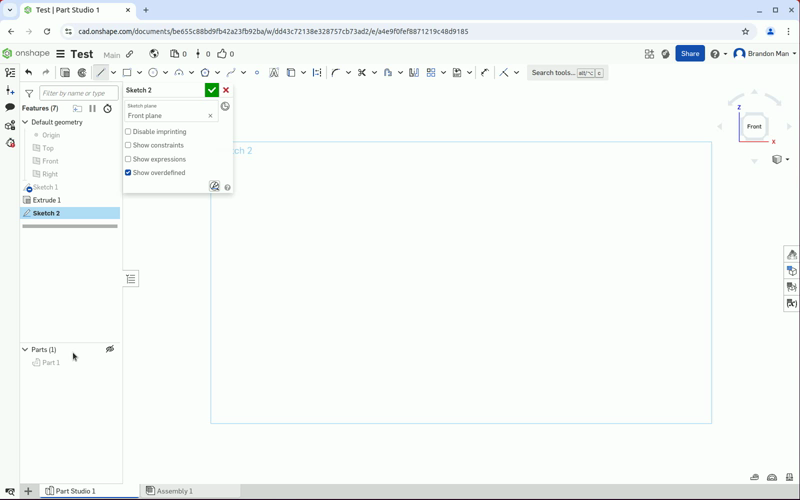
mouse_move(460, 236)
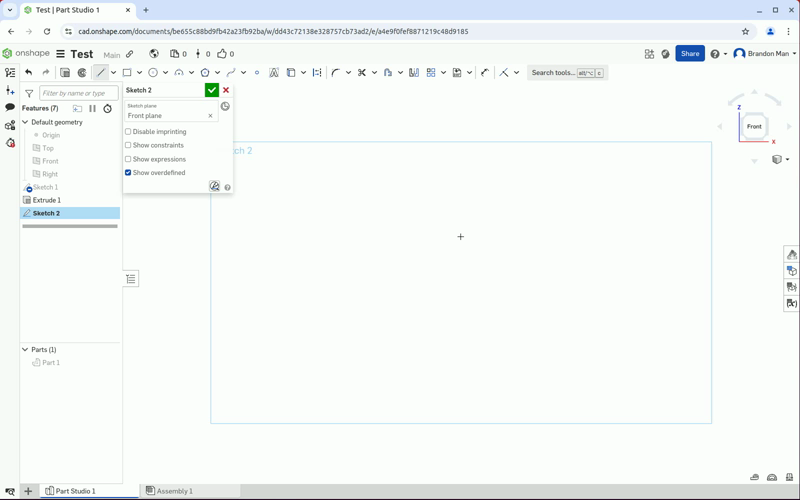
click(460, 236)
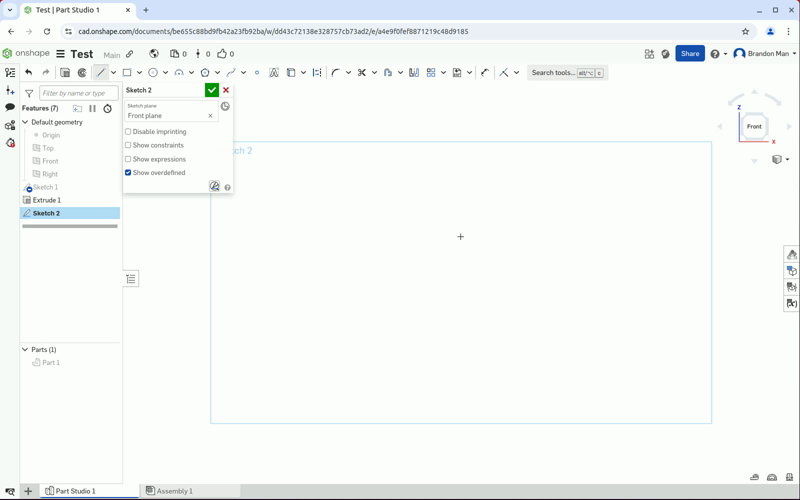
key_up(shift)
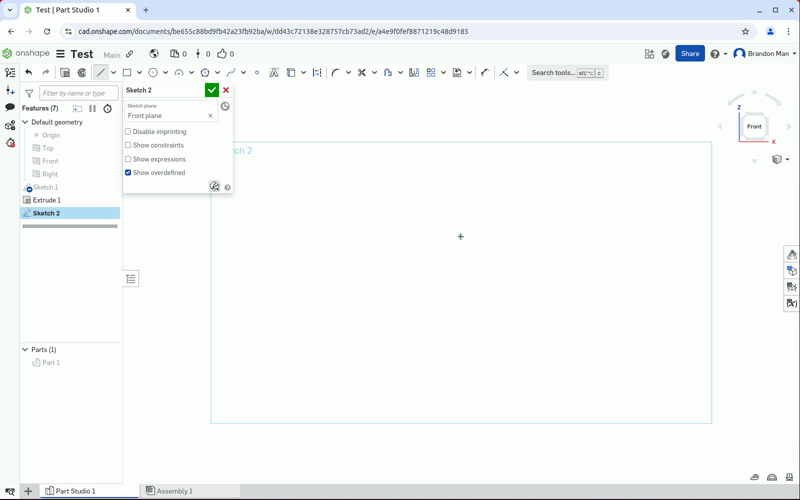
key_down(shift)
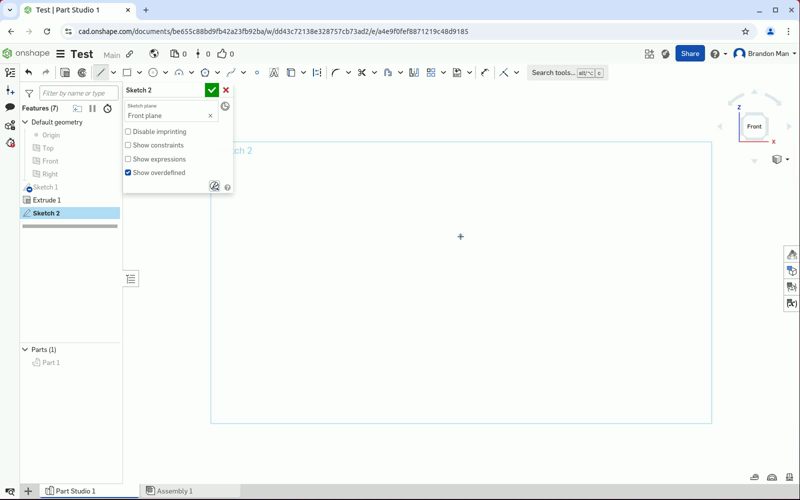
mouse_move(490, 236)
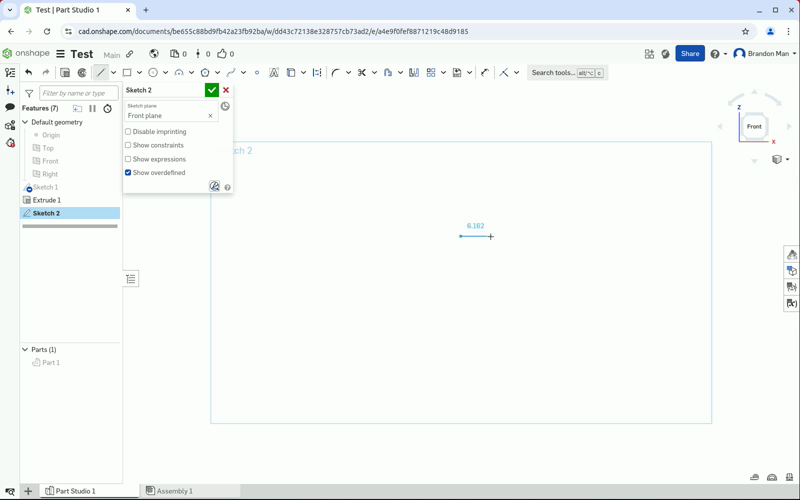
mouse_move(517, 236)
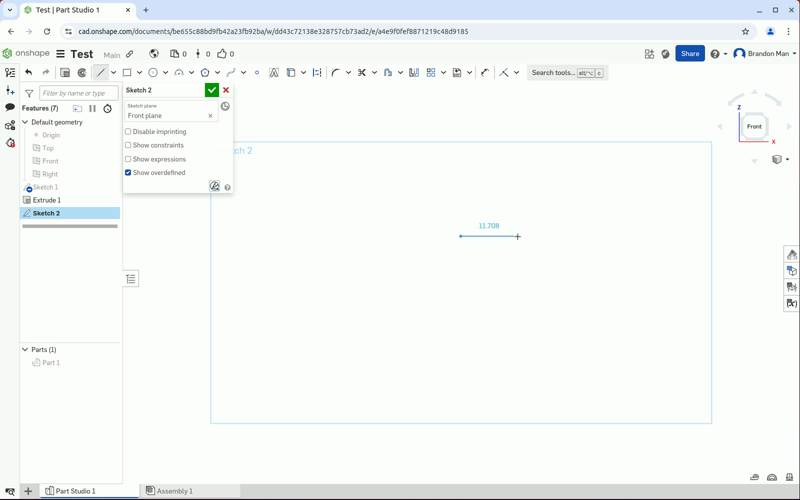
click(517, 236)
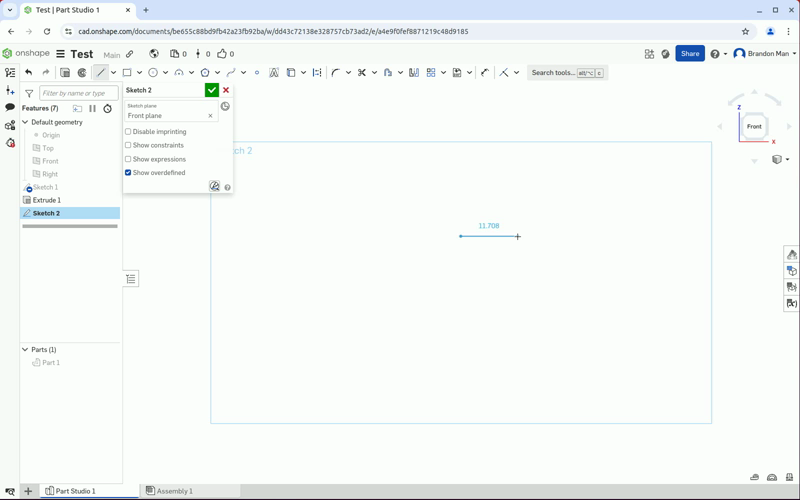
key_up(shift)
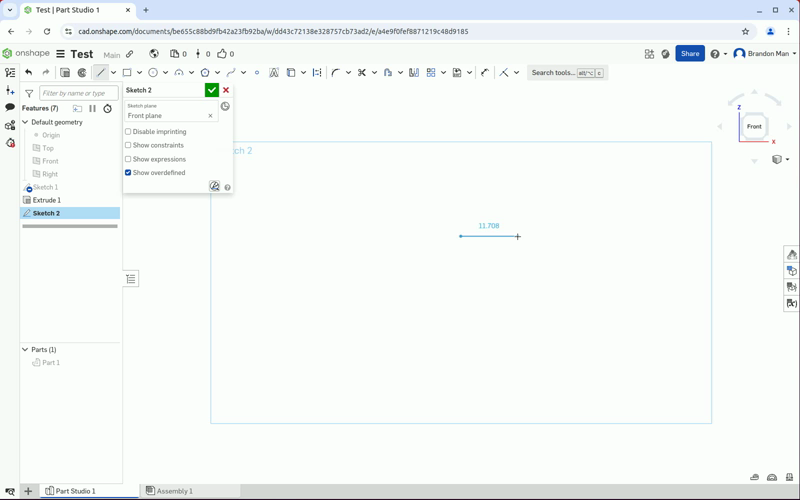
key_down(shift)
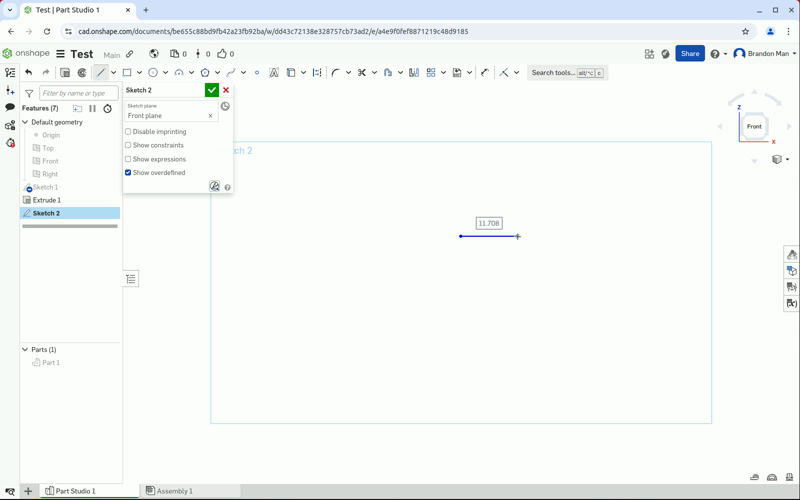
mouse_move(547, 236)
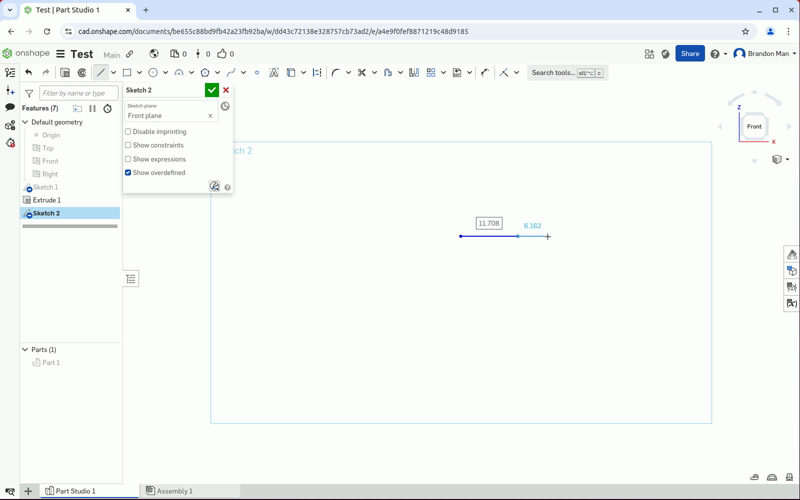
mouse_move(490, 198)
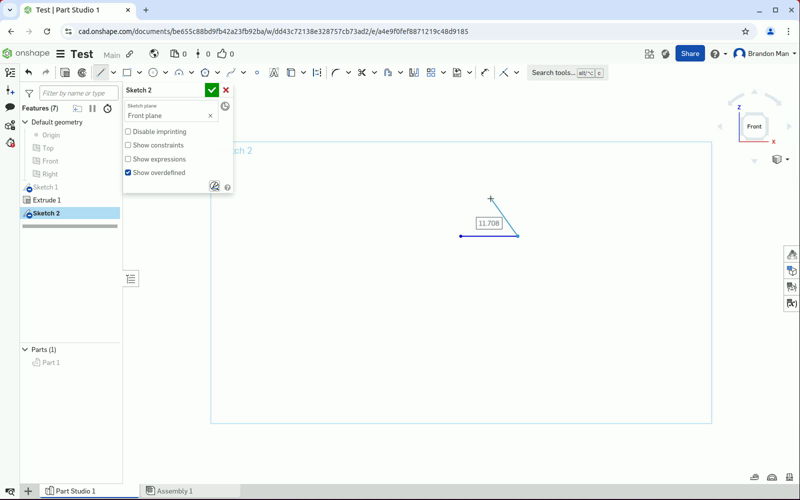
click(490, 198)
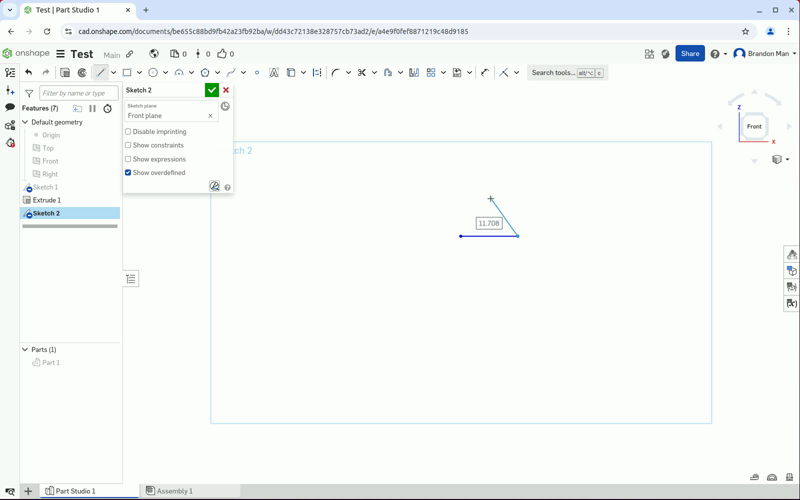
key_up(shift)
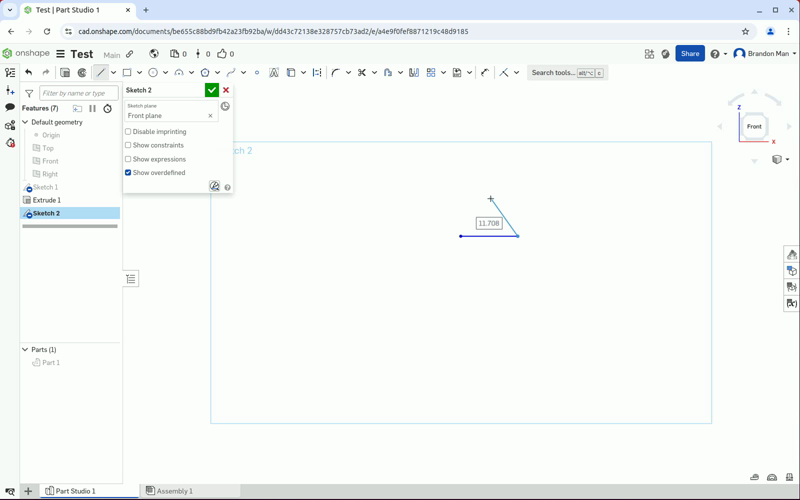
mouse_move(520, 198)
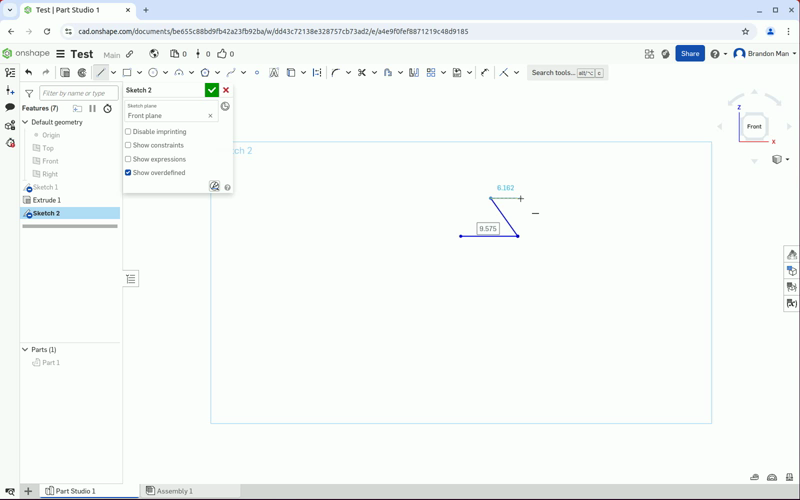
key_down(shift)
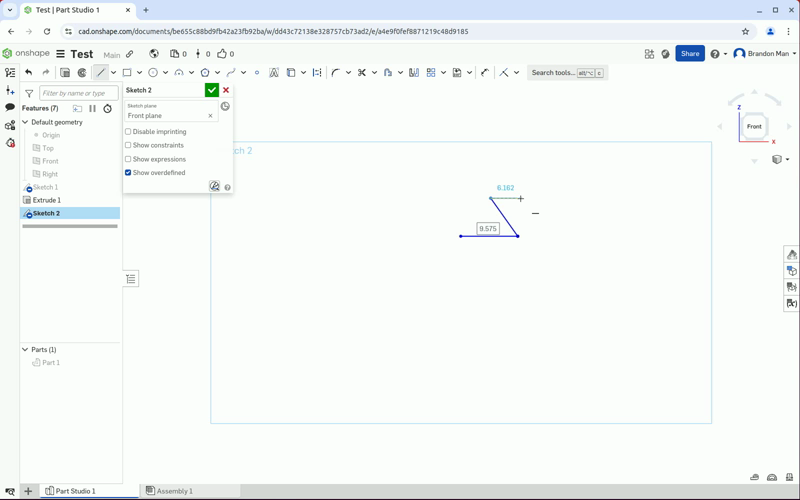
mouse_move(460, 236)
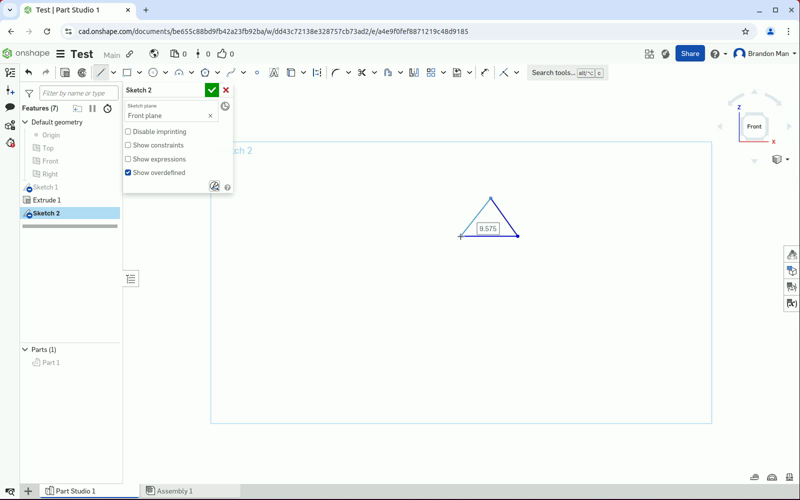
key_up(shift)
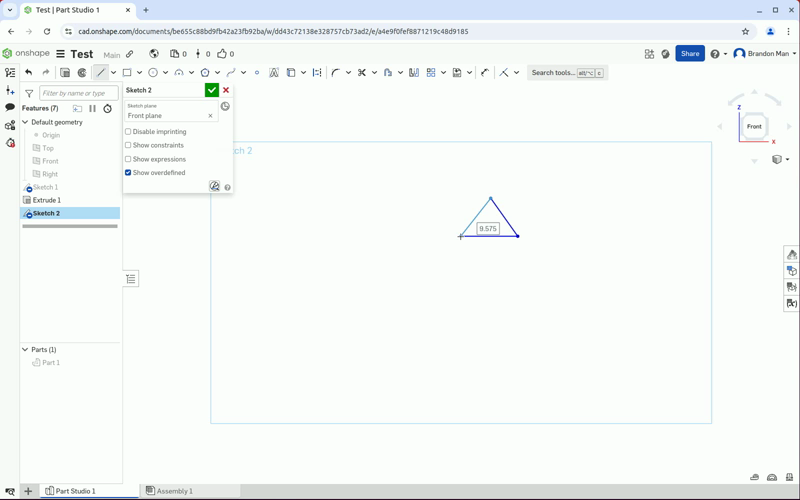
click(460, 236)
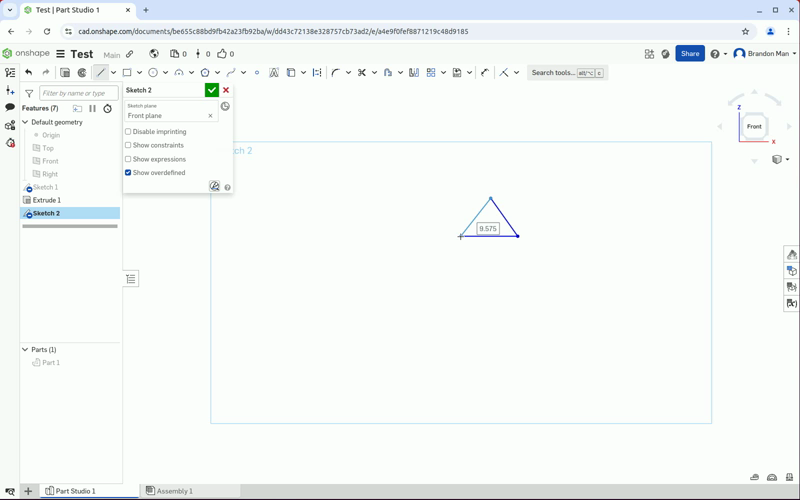
key(esc)
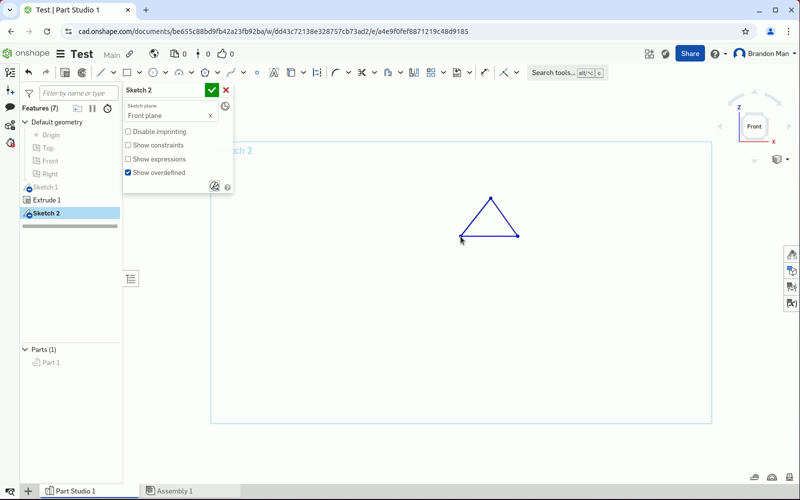
mouse_move(467, 230)
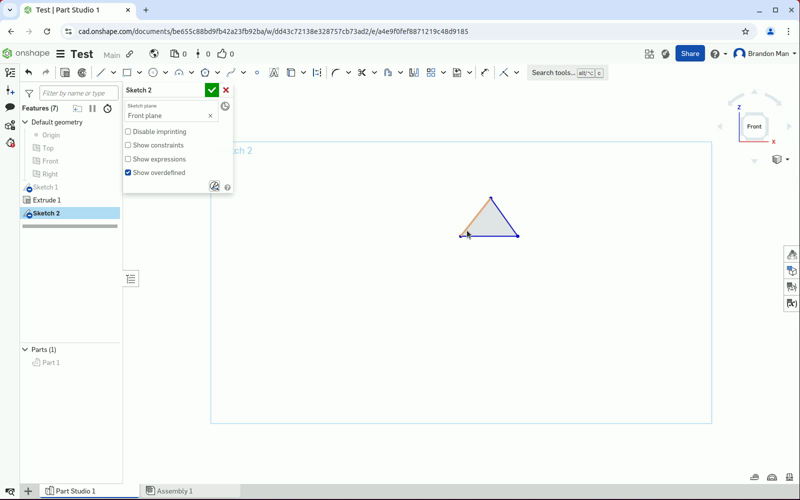
scroll(6)
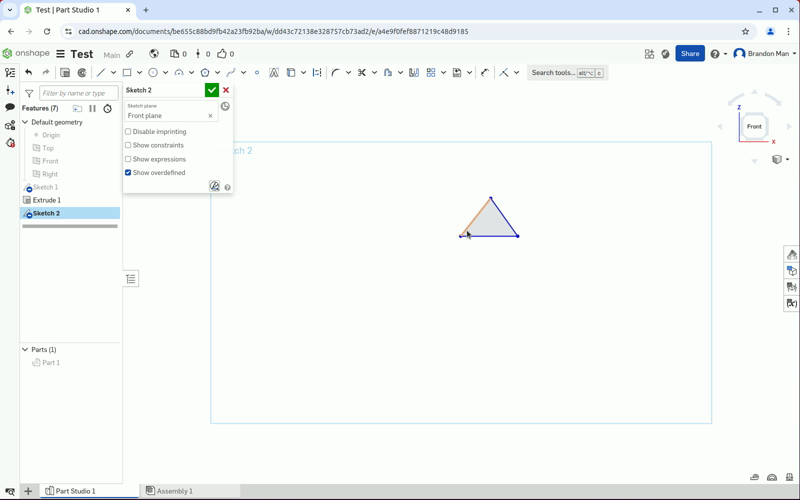
scroll(6)
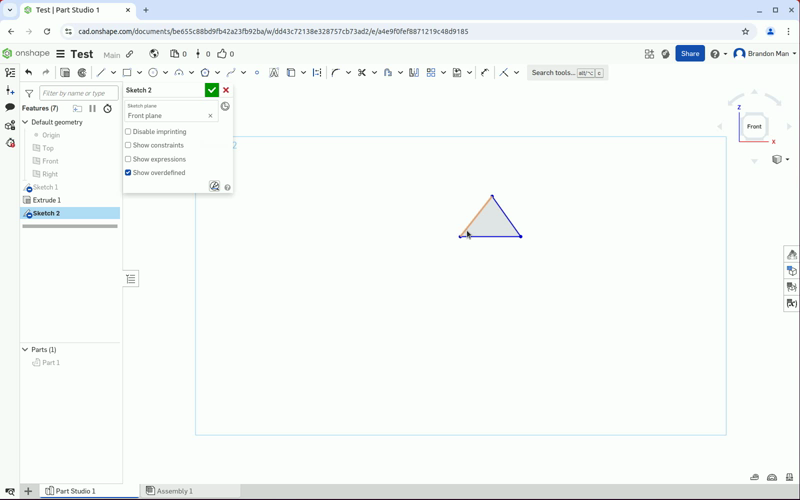
scroll(6)
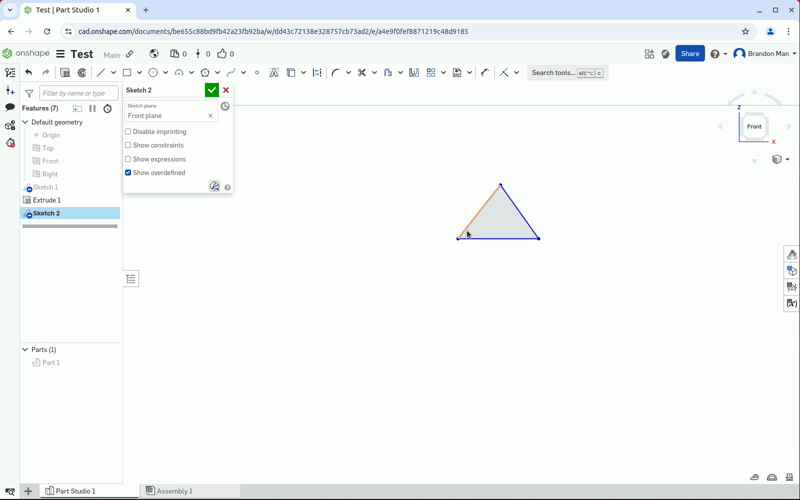
scroll(6)
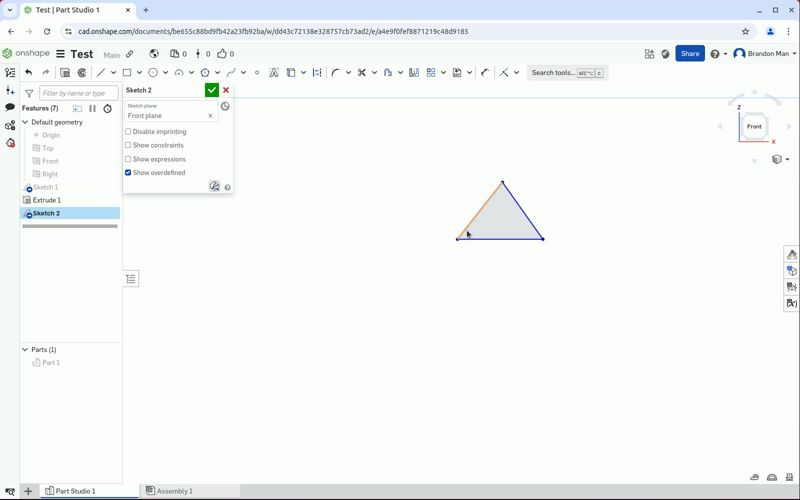
scroll(6)
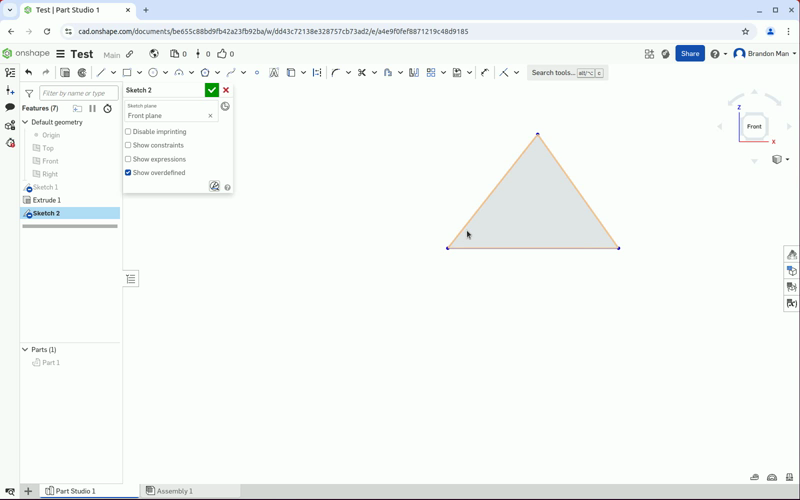
scroll(6)
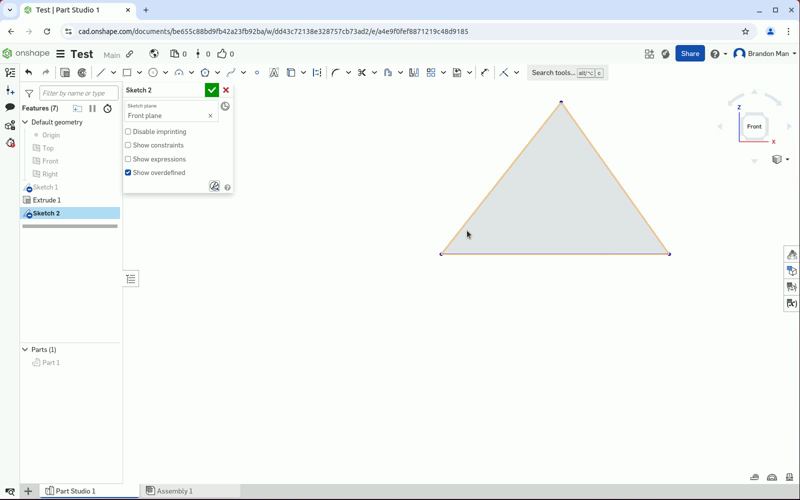
scroll(6)
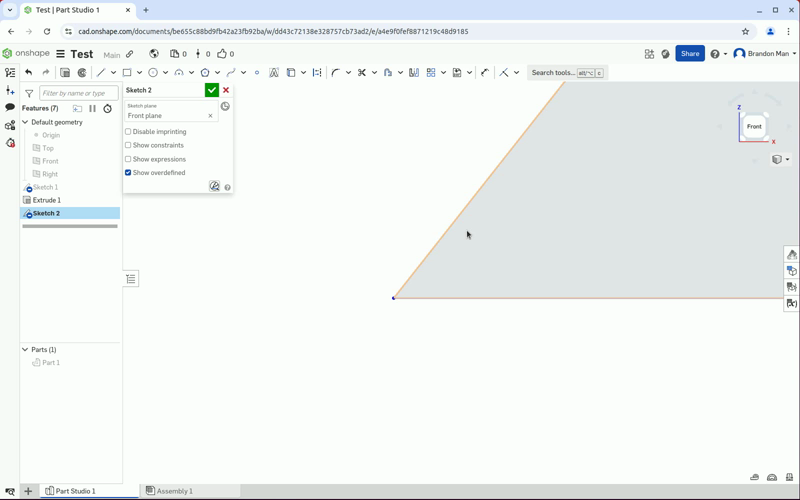
click(467, 230)
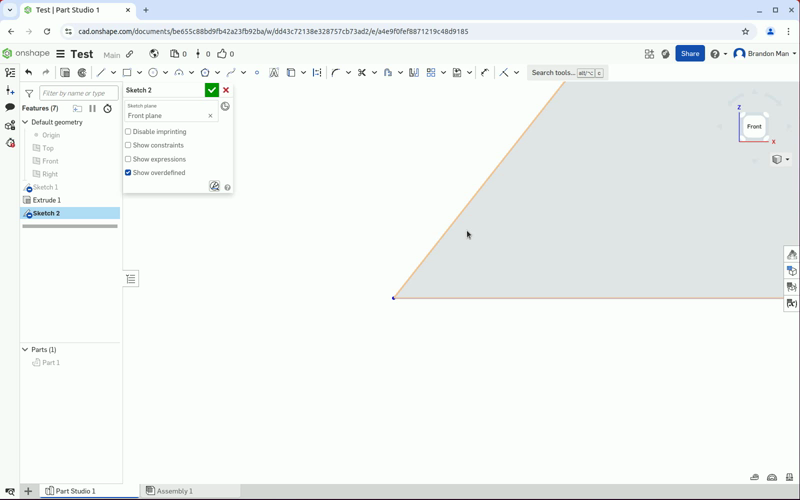
scroll(-6)
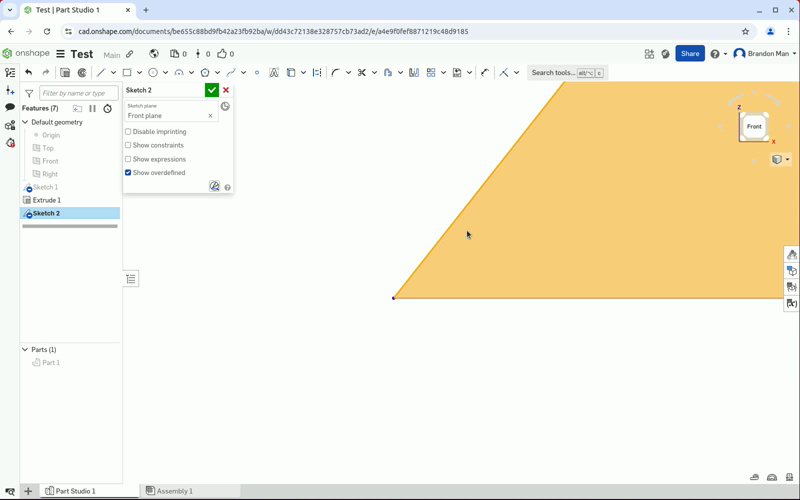
scroll(-6)
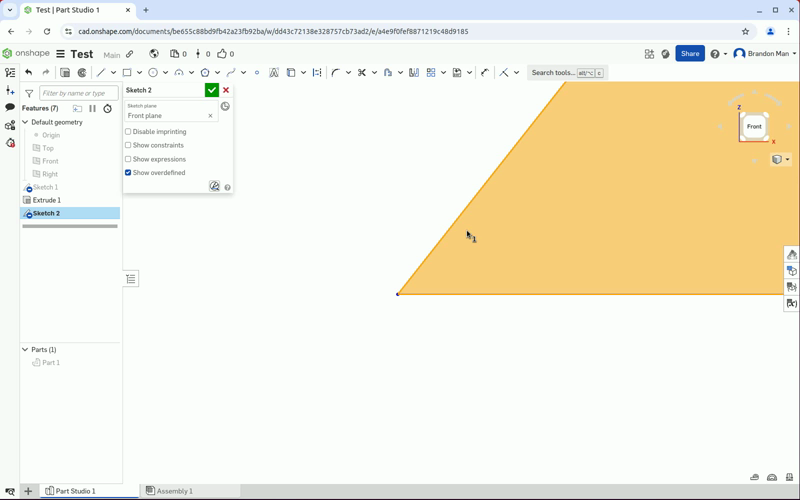
scroll(-6)
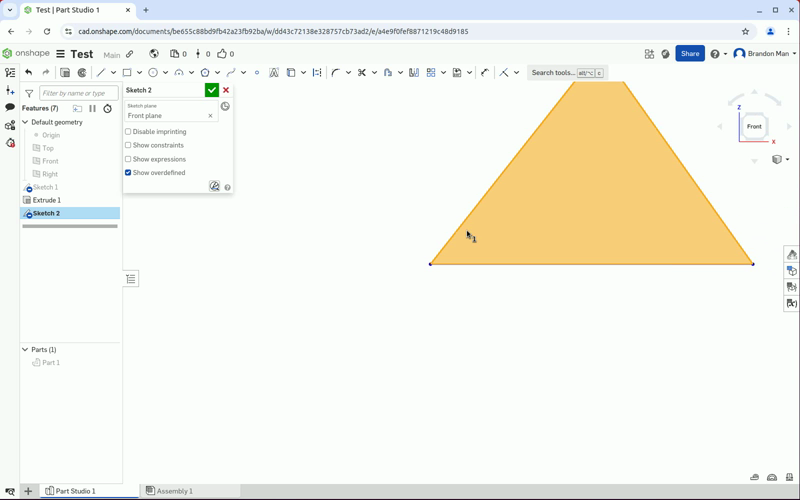
scroll(-6)
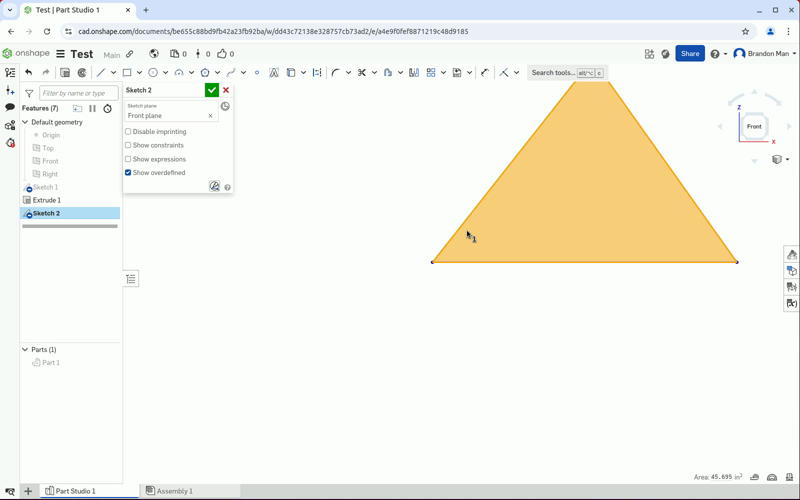
scroll(-6)
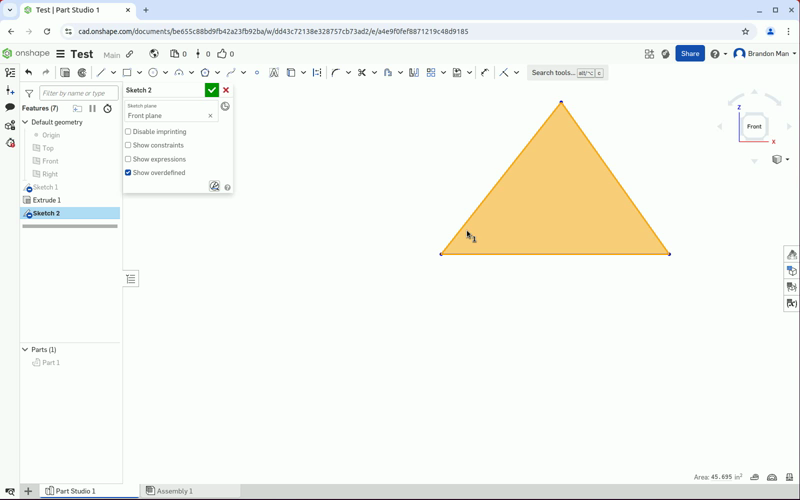
scroll(-6)
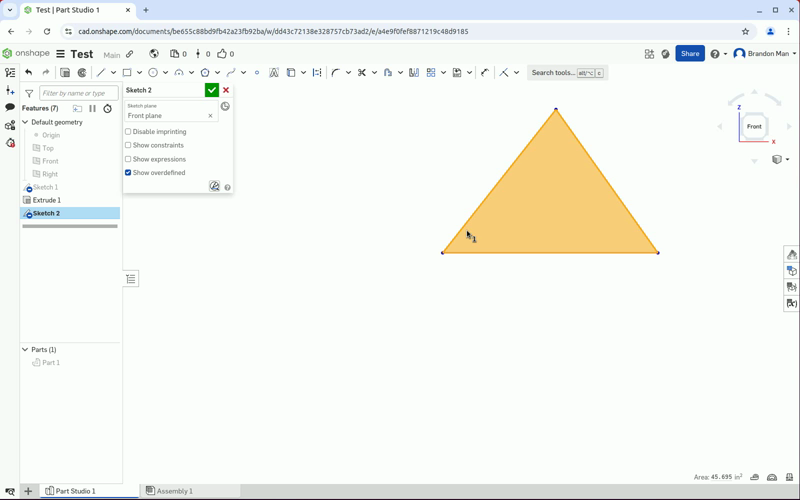
scroll(-6)
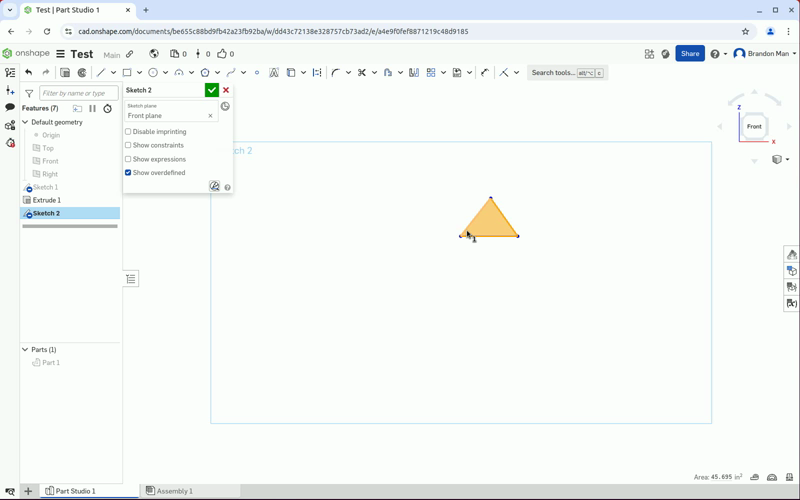
mouse_move(73, 352)
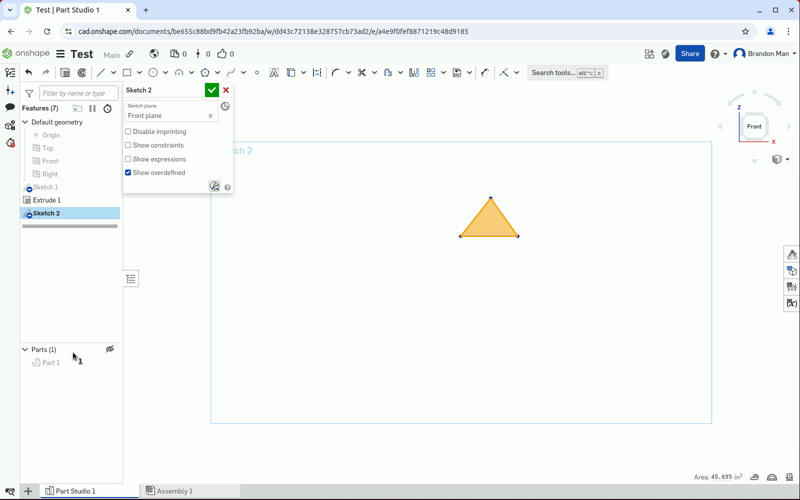
key(shift+y)
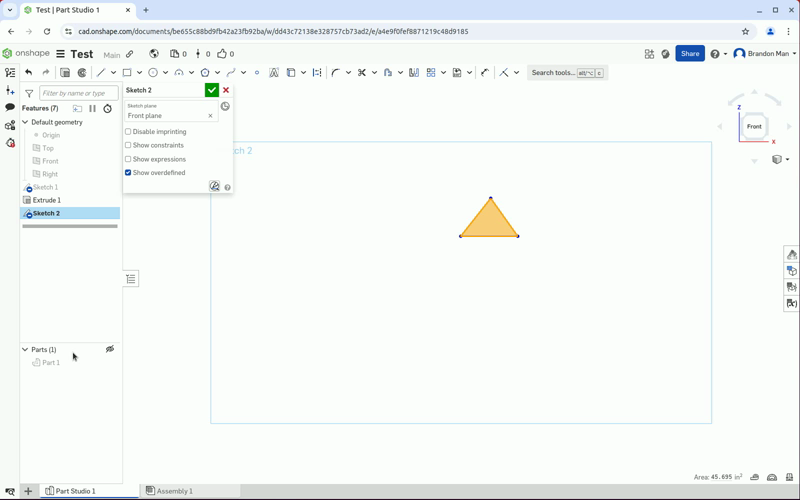
key(shift+e)
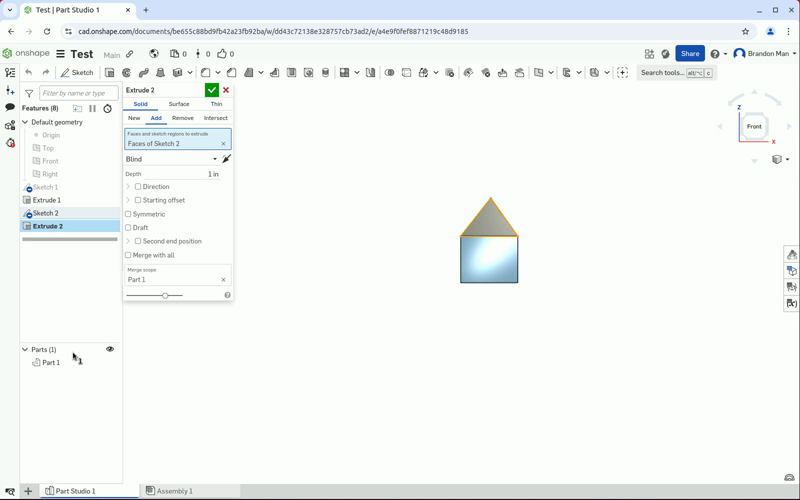
mouse_move(143, 106)
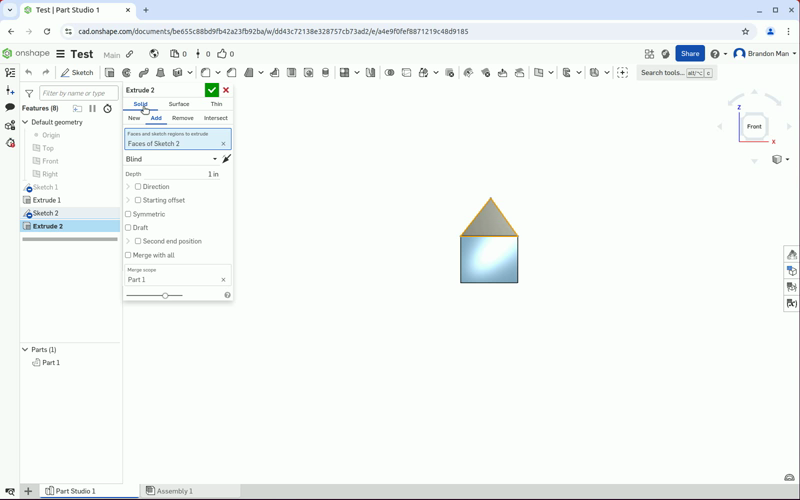
click(143, 106)
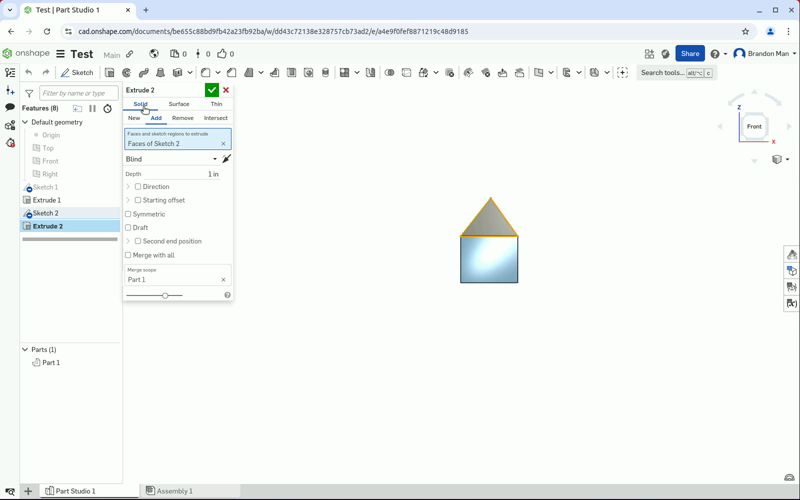
mouse_move(137, 120)
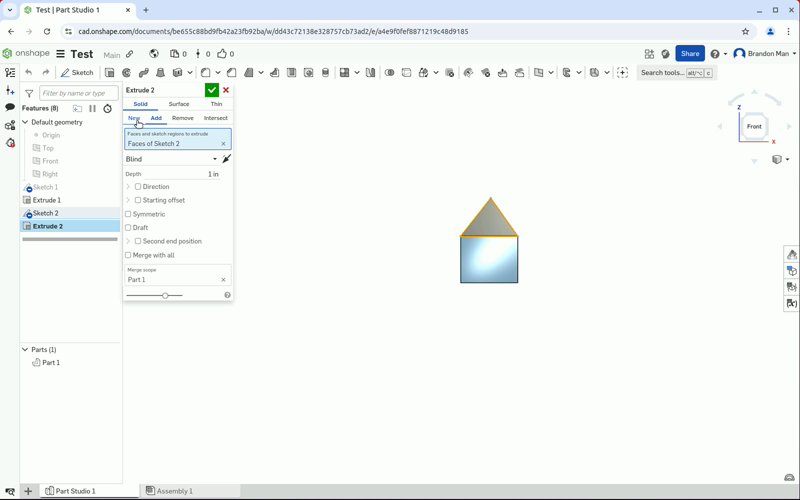
click(137, 120)
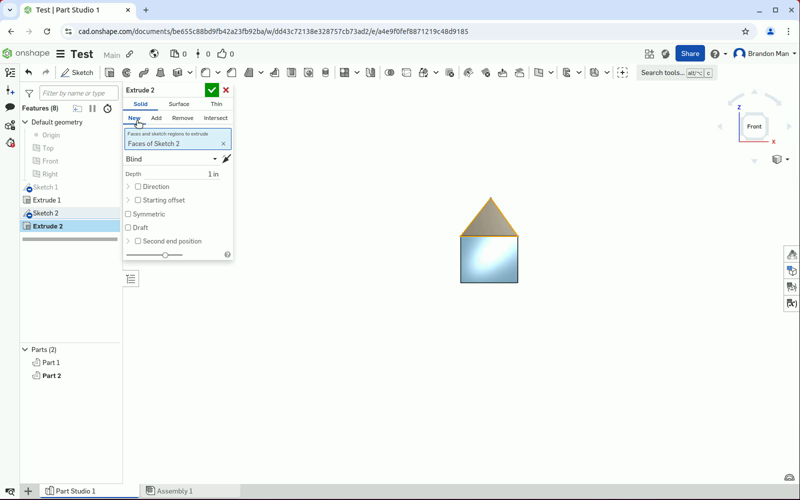
key(tab, 4)
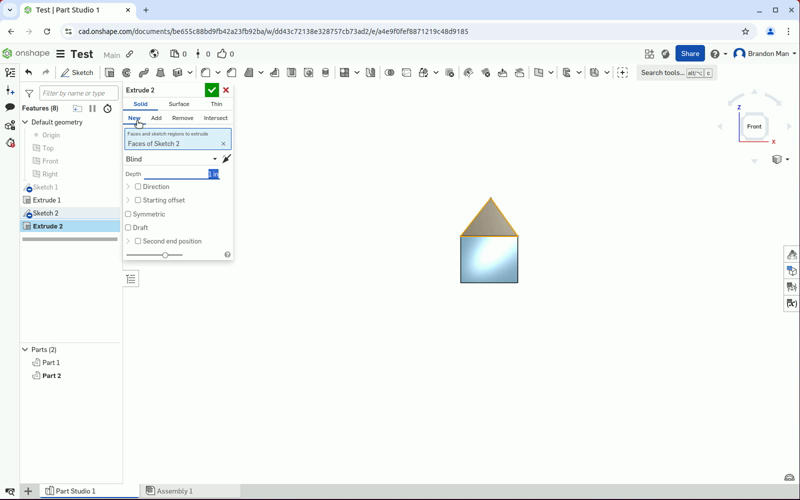
text(23.108)
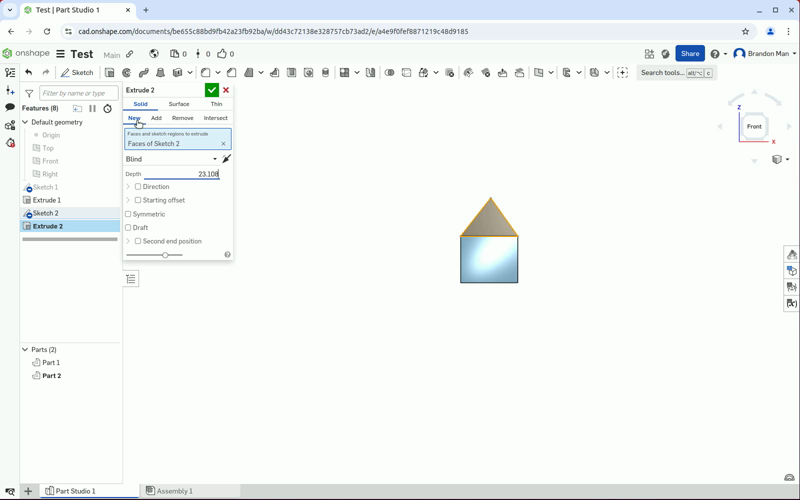
key(enter)
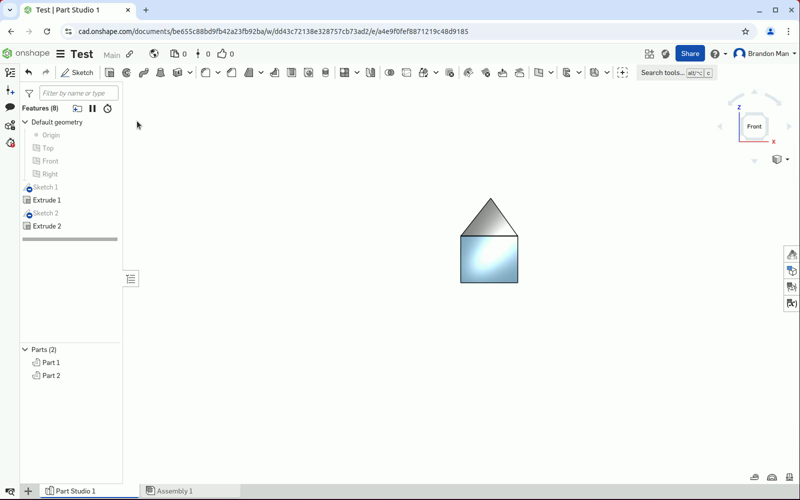
key(shift+h)
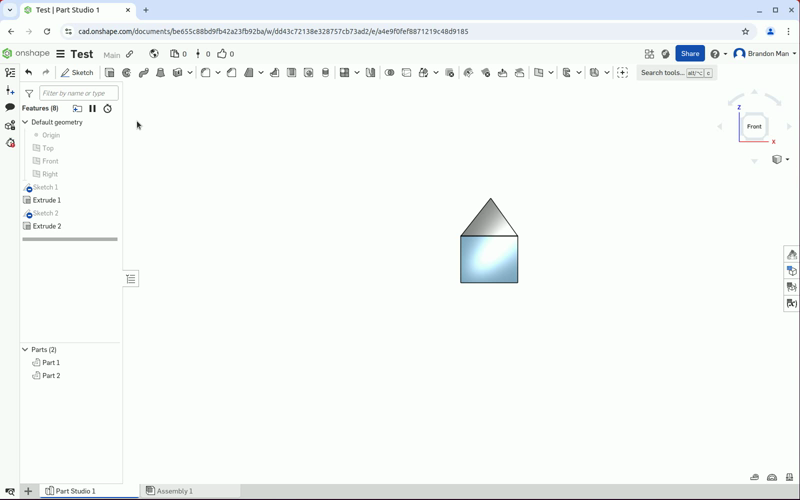
key(shift+h)
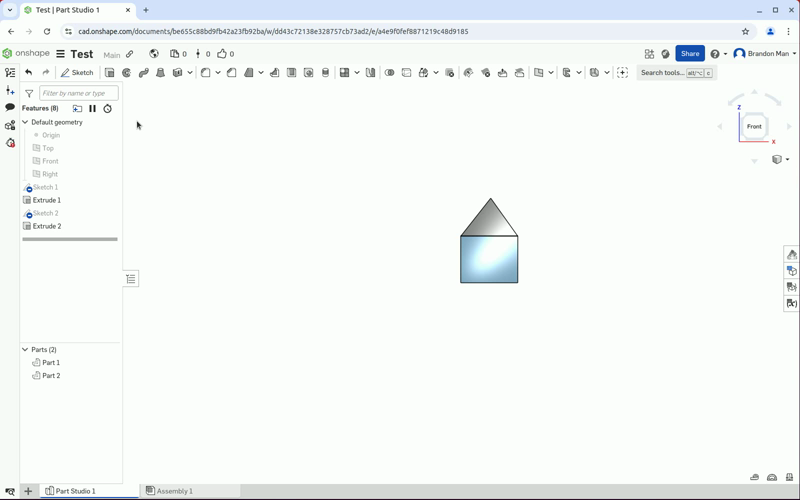
mouse_move(73, 189)
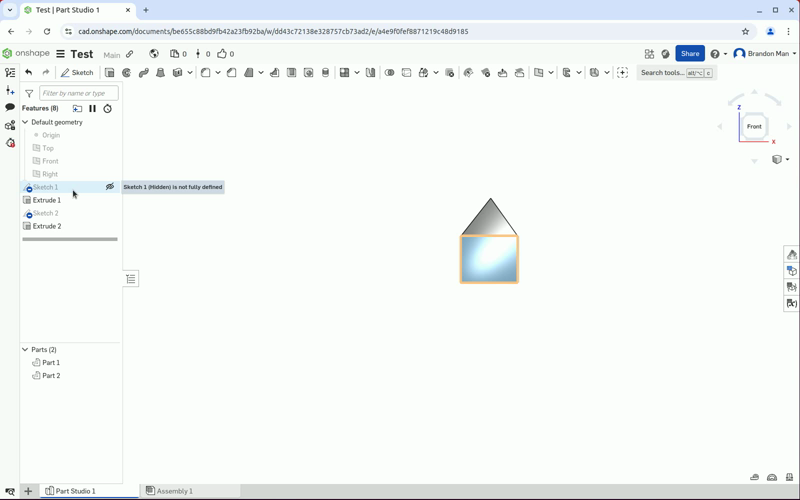
click(73, 189)
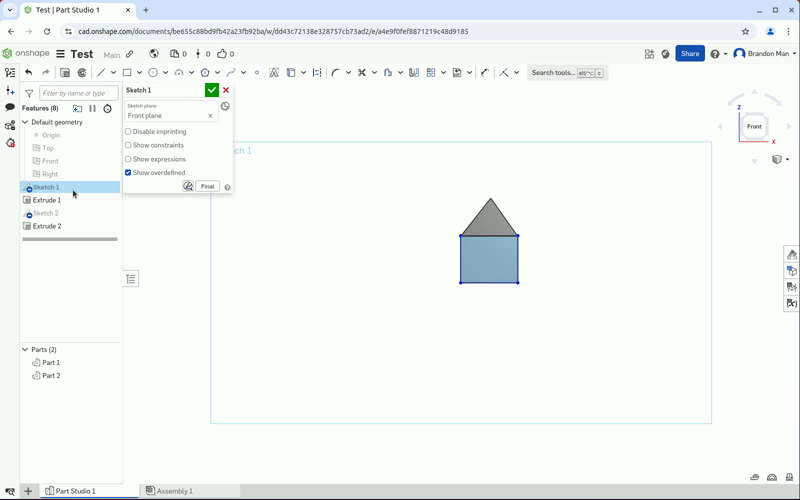
mouse_move(229, 92)
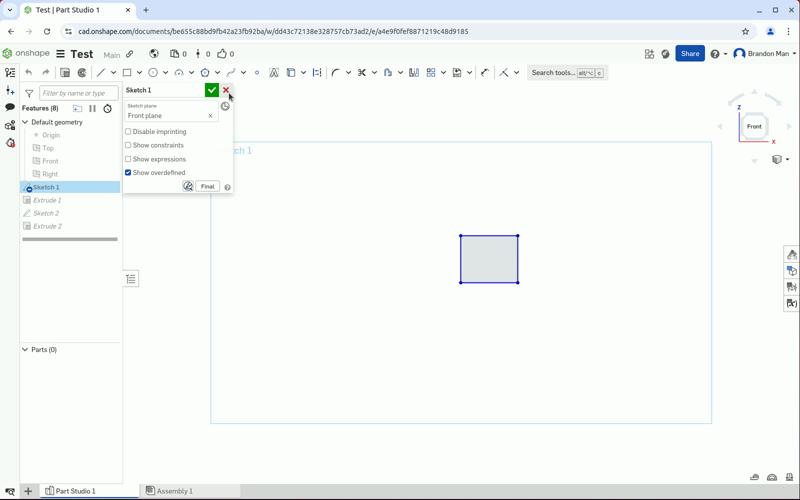
click(229, 92)
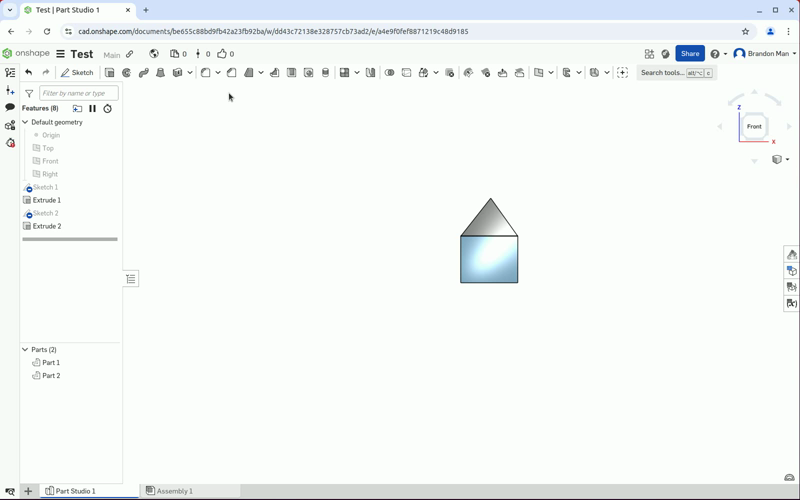
mouse_move(73, 352)
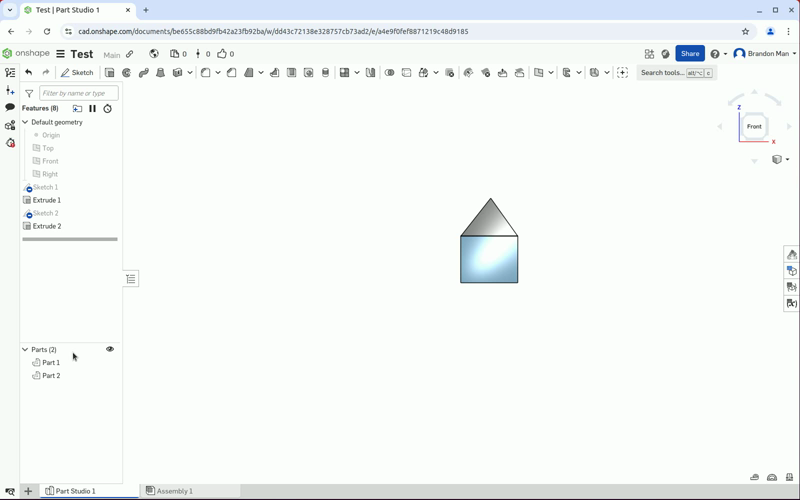
key(y)
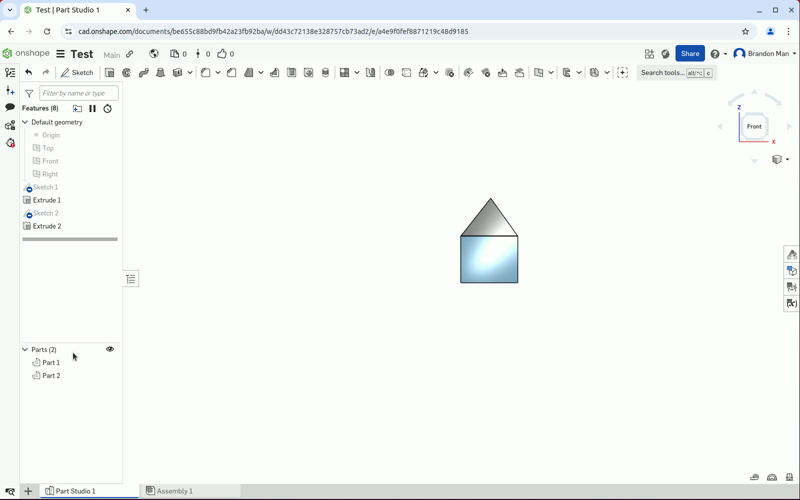
key(shift+p)
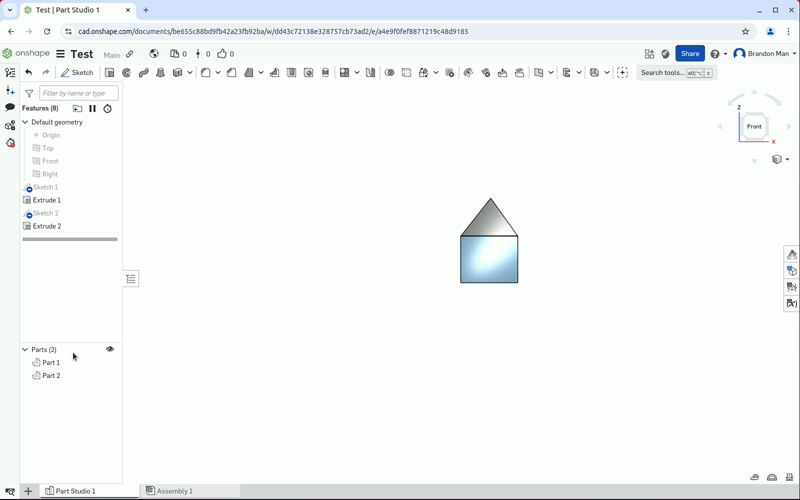
key(space)
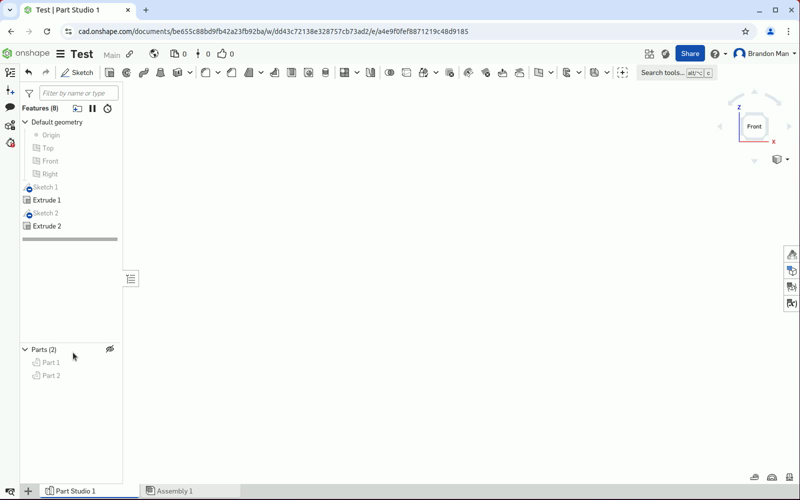
key_down(shift)
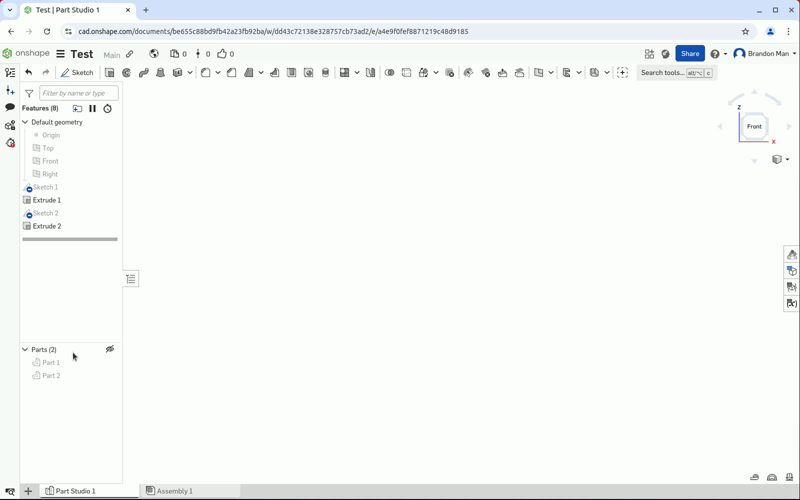
key(left)
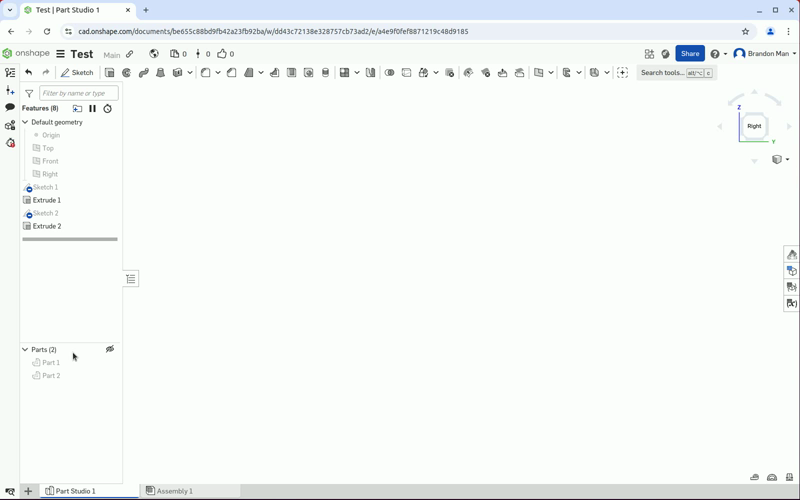
key_up(shift)
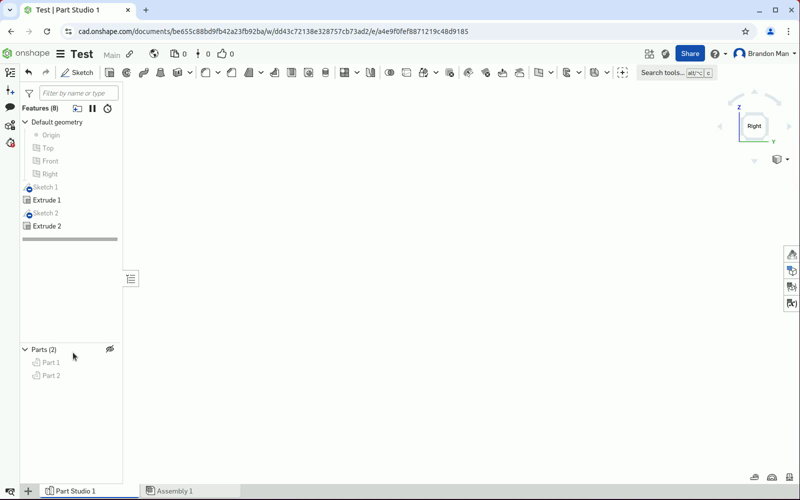
mouse_move(73, 352)
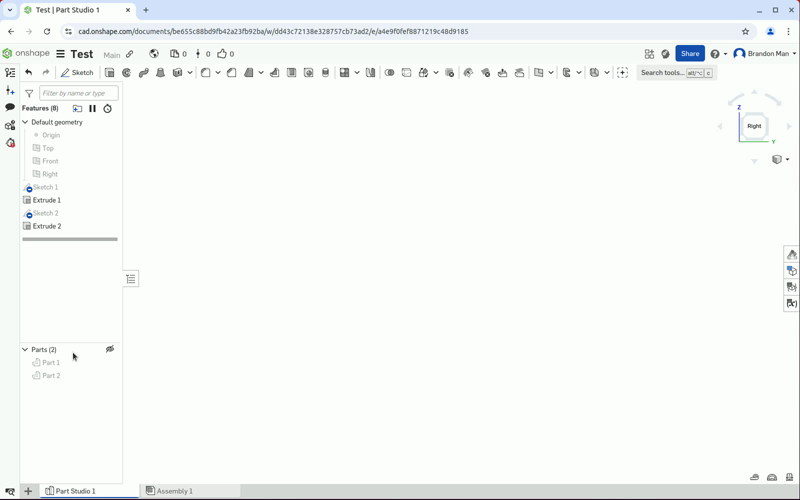
key(shift+y)
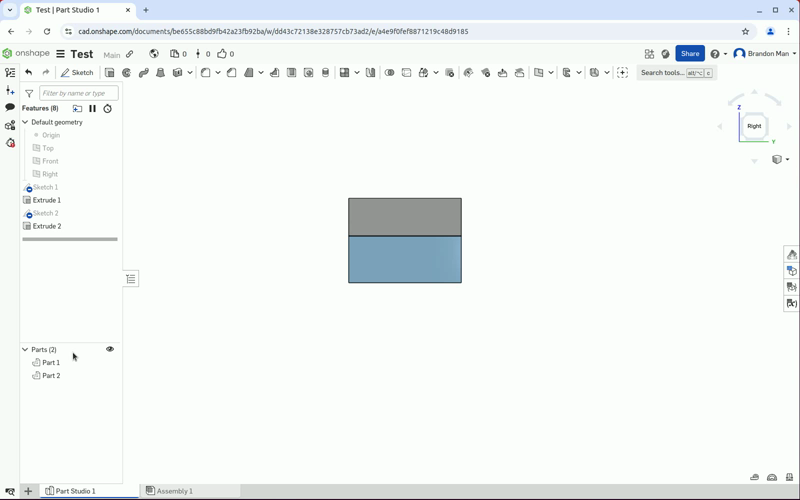
mouse_move(541, 75)
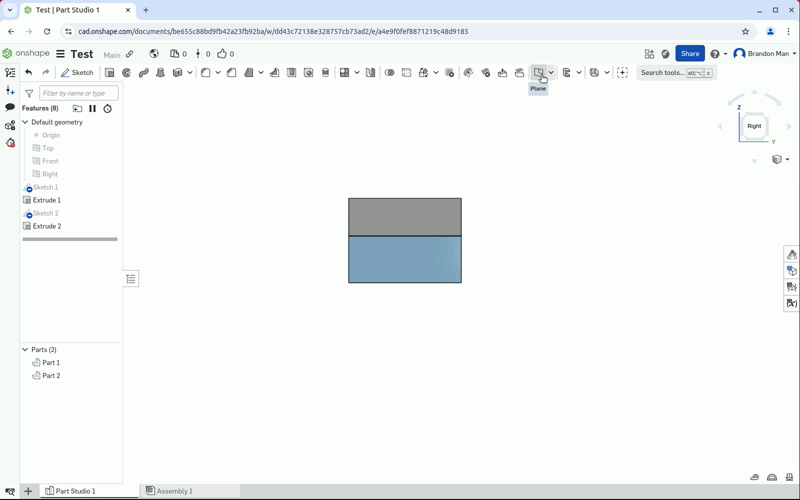
click(541, 75)
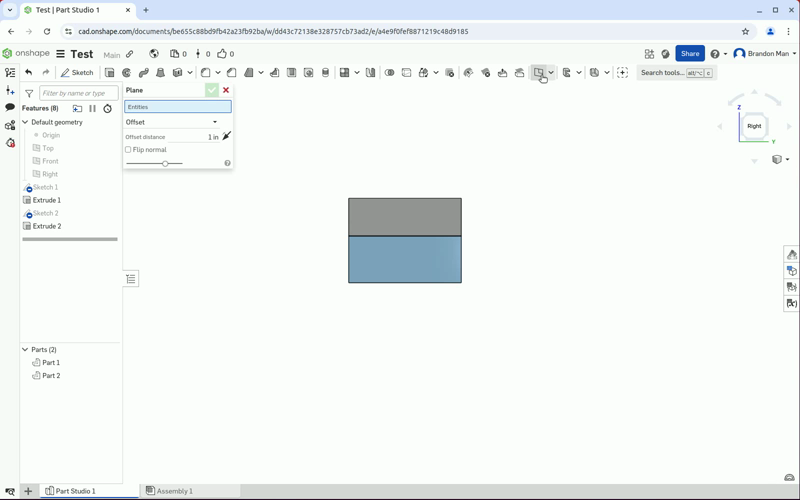
mouse_move(73, 176)
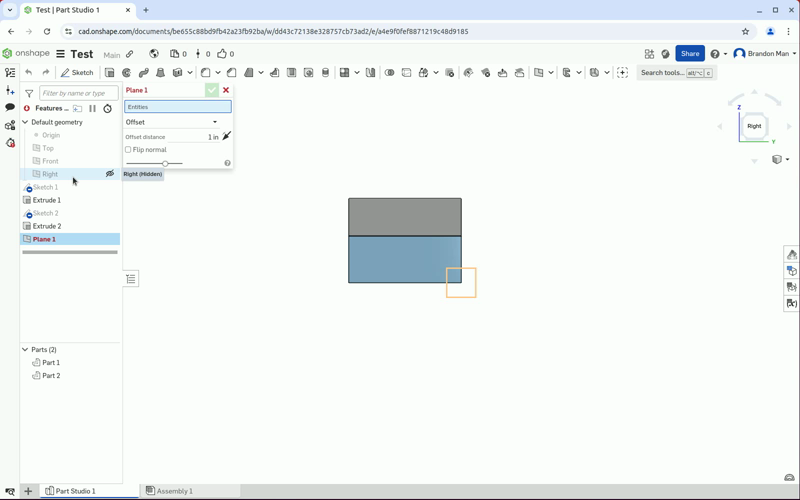
click(73, 176)
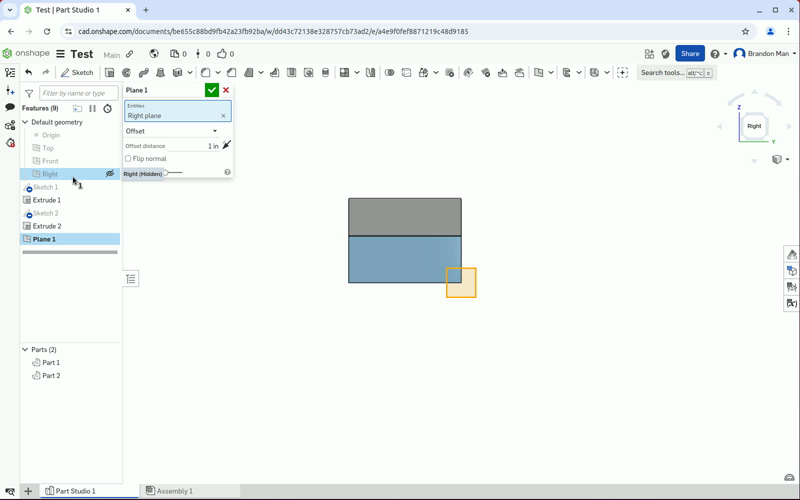
key(tab, 2)
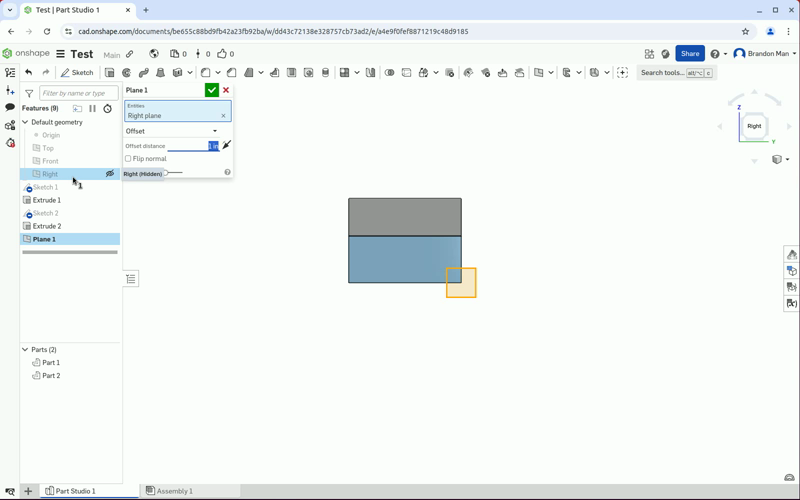
text(11.554)
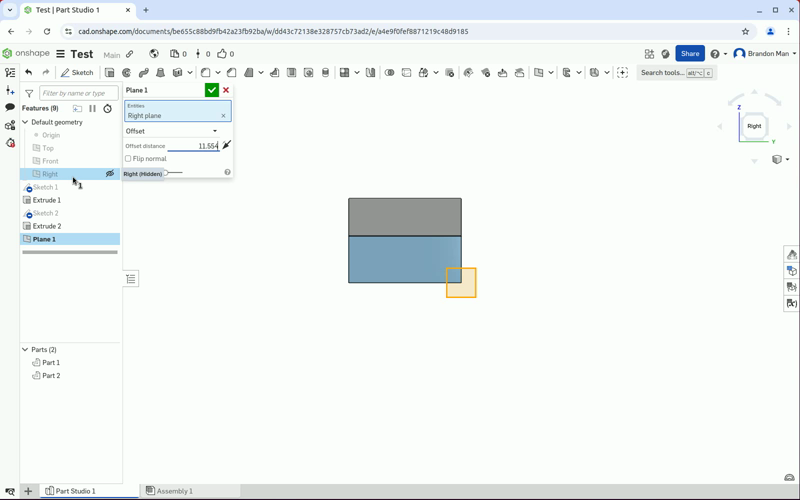
key(enter, 2)
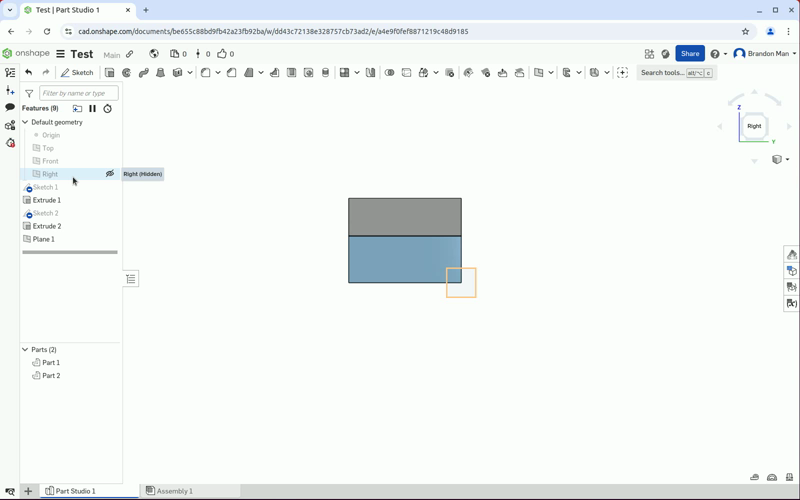
key(shift+s)
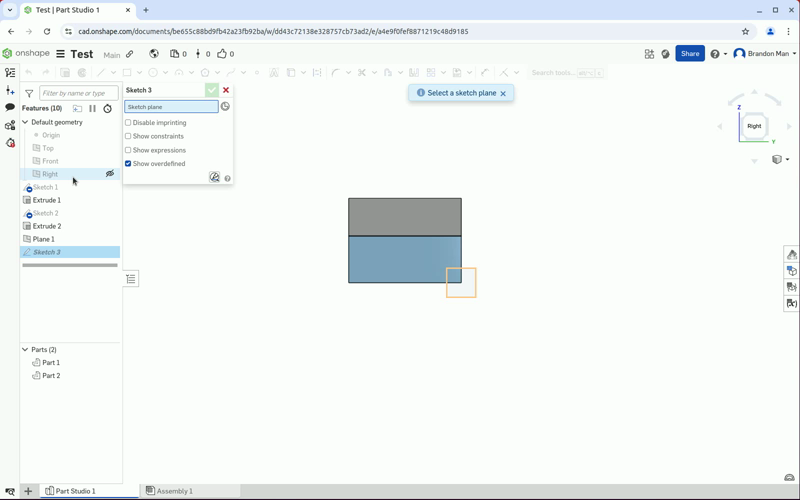
mouse_move(73, 241)
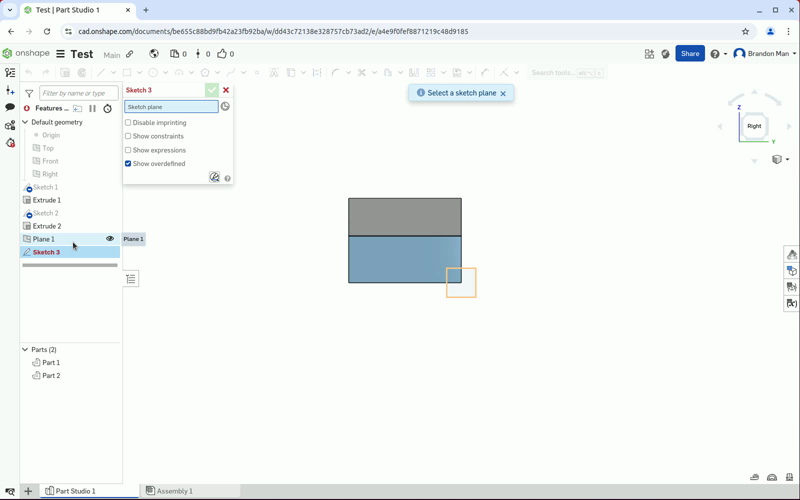
click(73, 241)
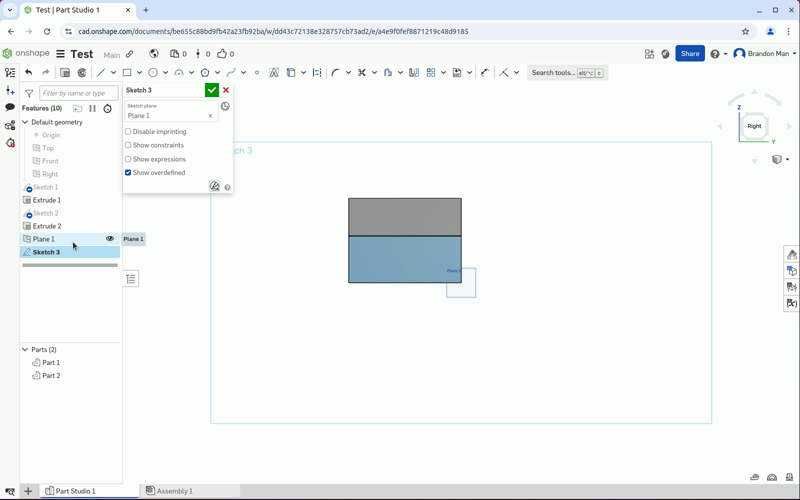
mouse_move(73, 352)
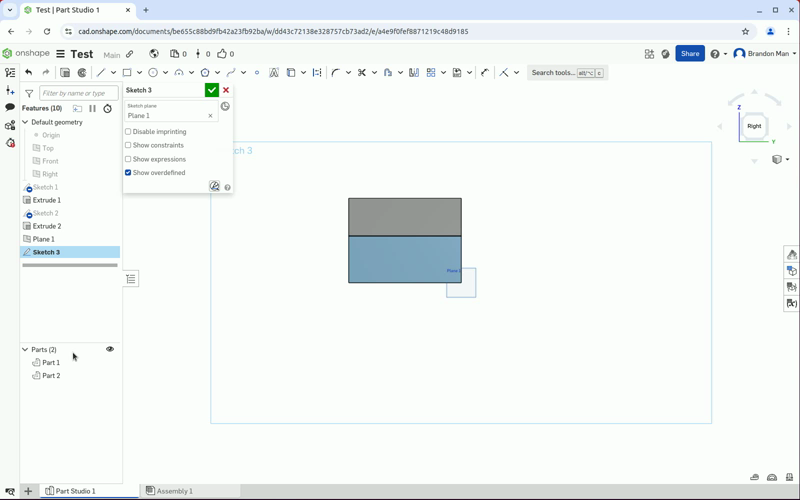
key(y)
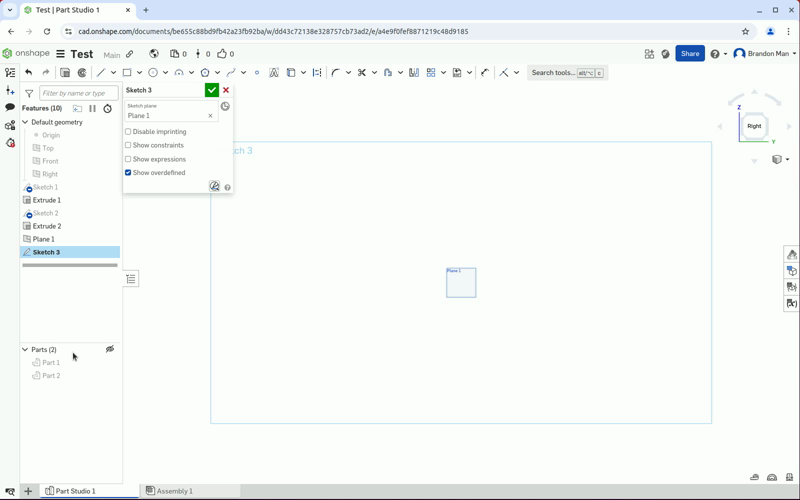
key(l)
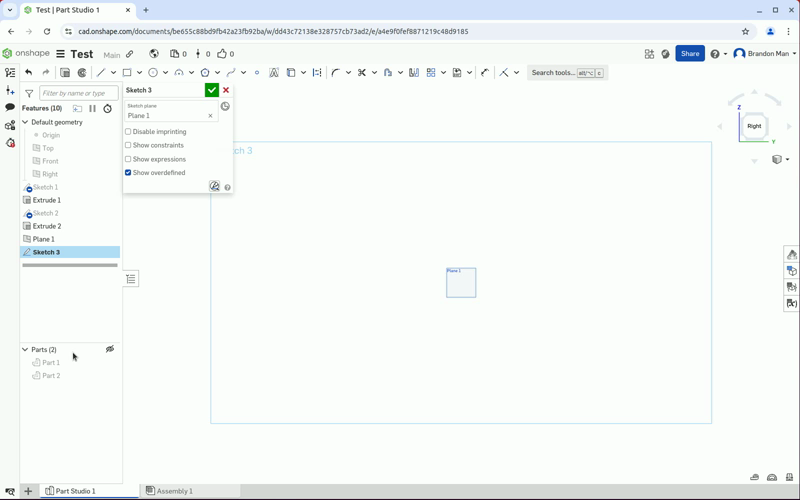
key_down(shift)
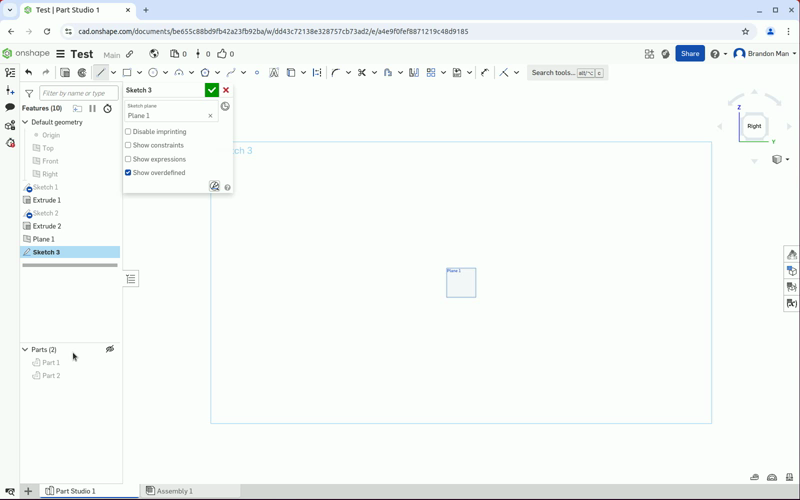
mouse_move(380, 236)
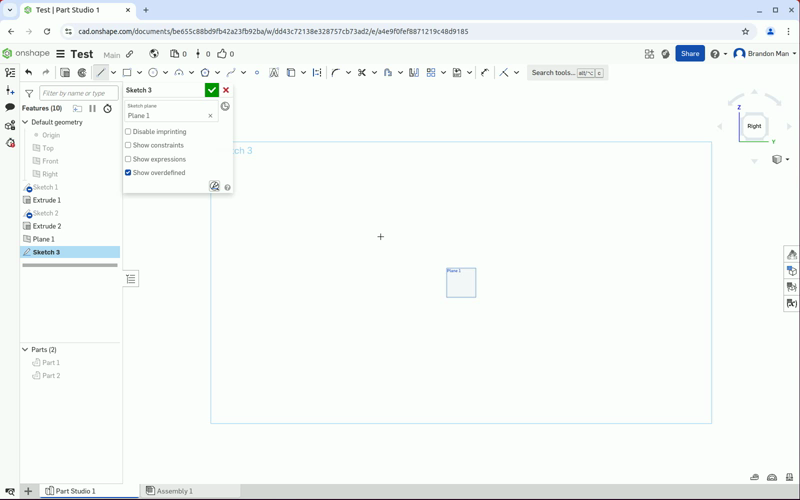
click(380, 236)
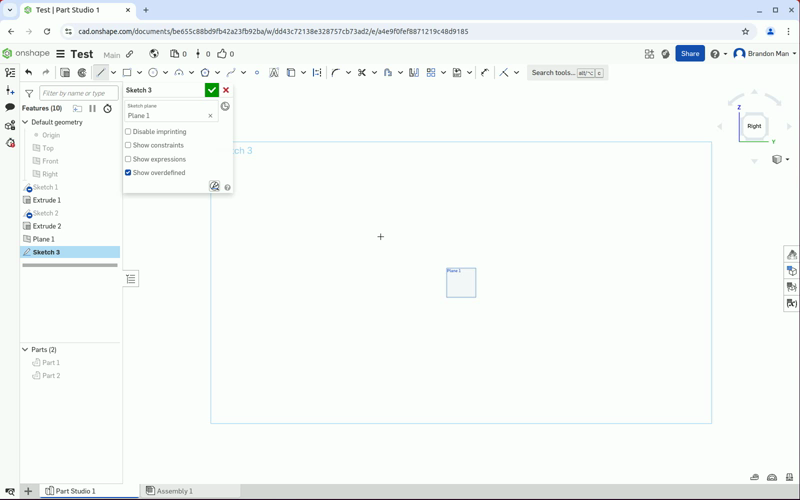
key_up(shift)
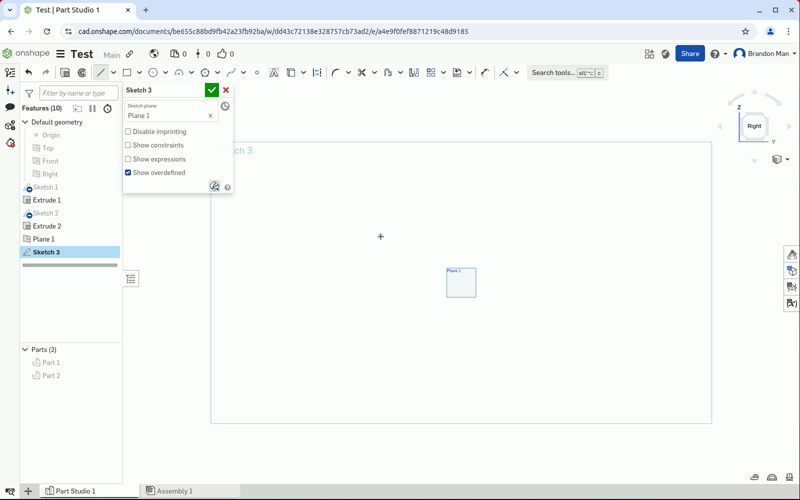
key_down(shift)
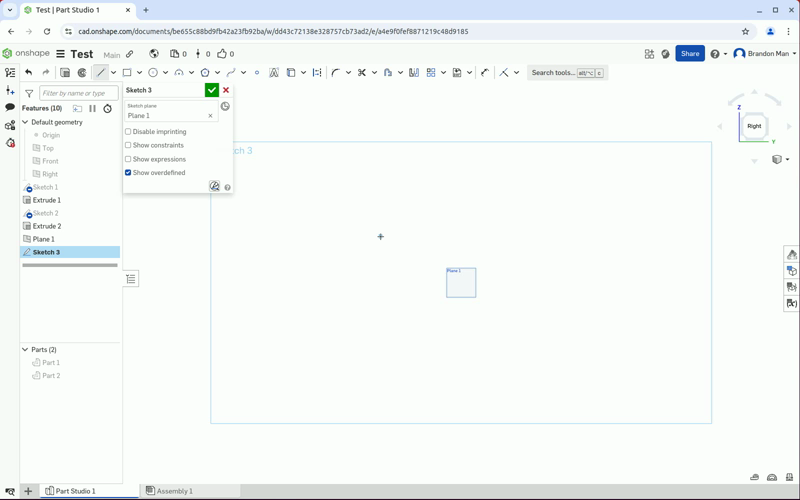
mouse_move(410, 236)
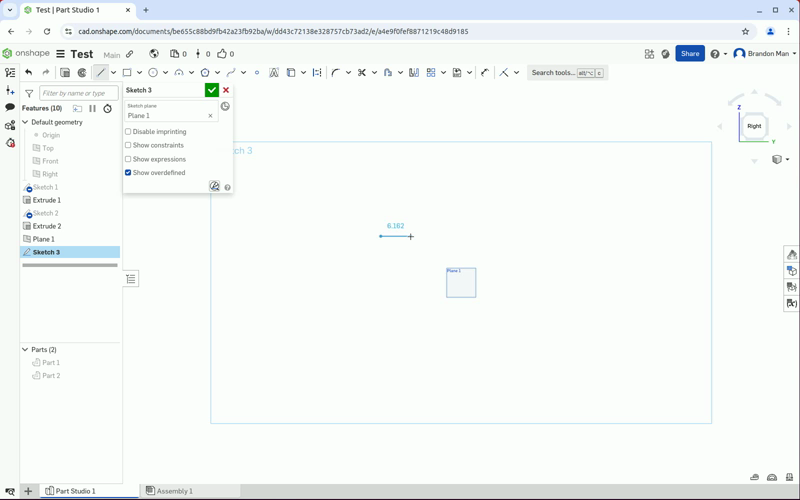
mouse_move(429, 236)
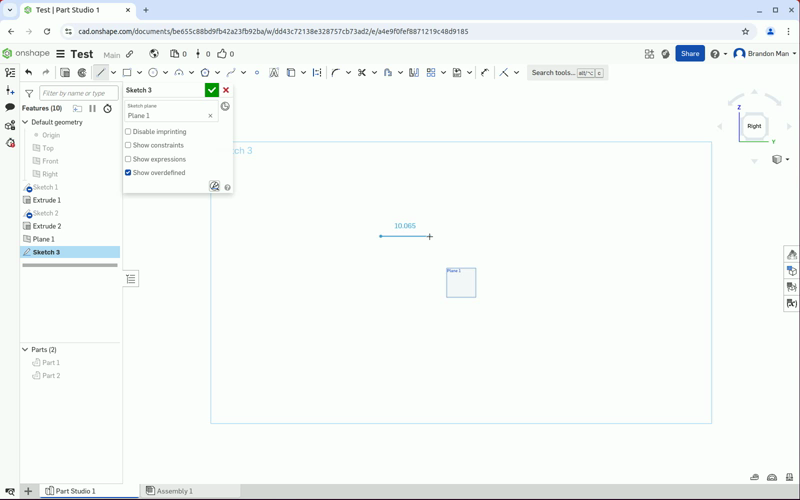
click(429, 236)
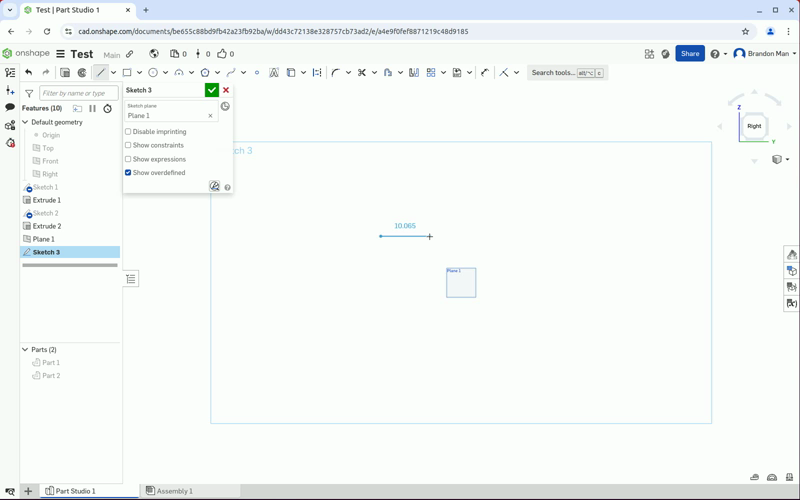
key_up(shift)
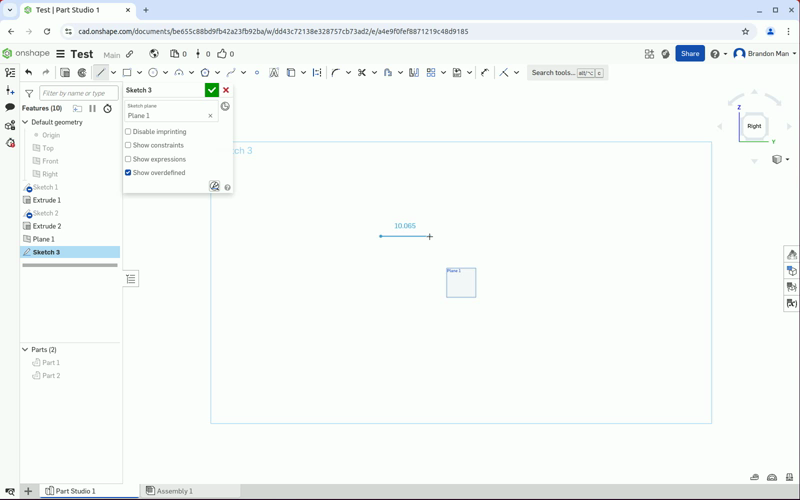
key_down(shift)
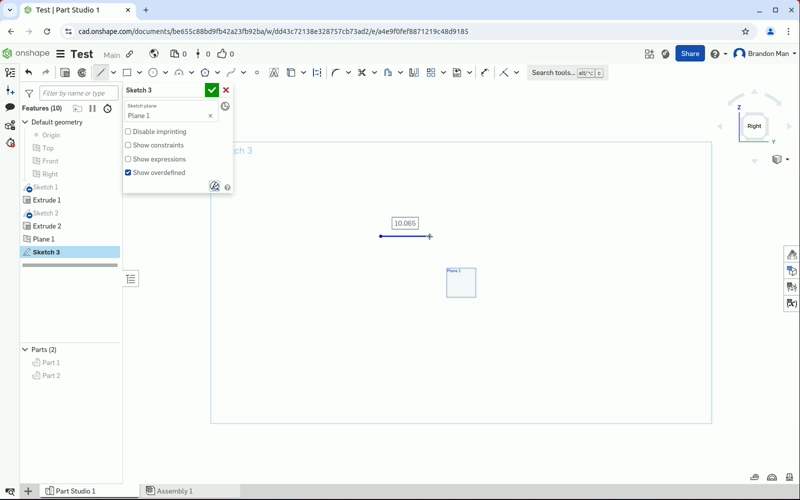
mouse_move(459, 236)
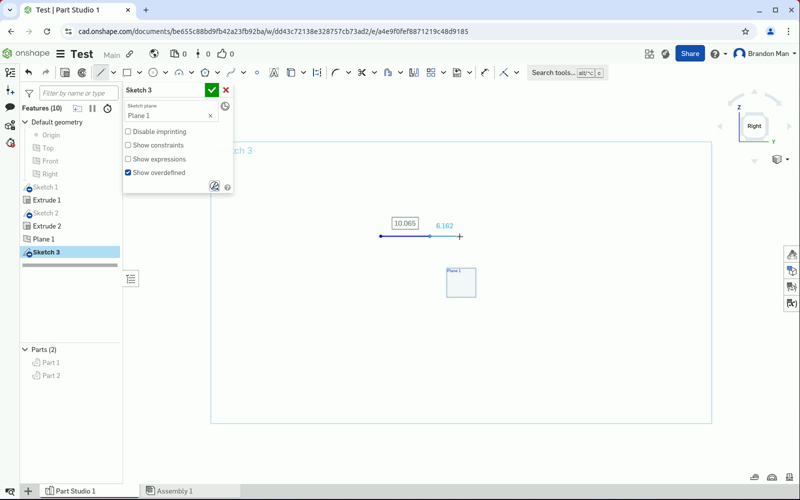
mouse_move(429, 213)
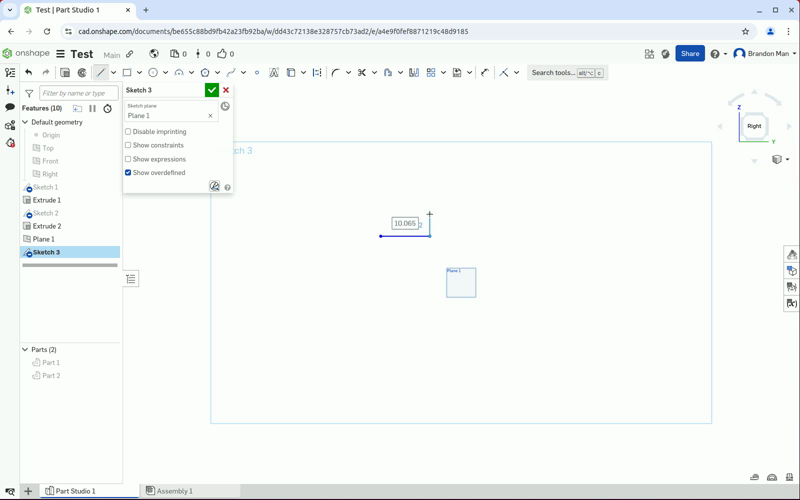
click(429, 213)
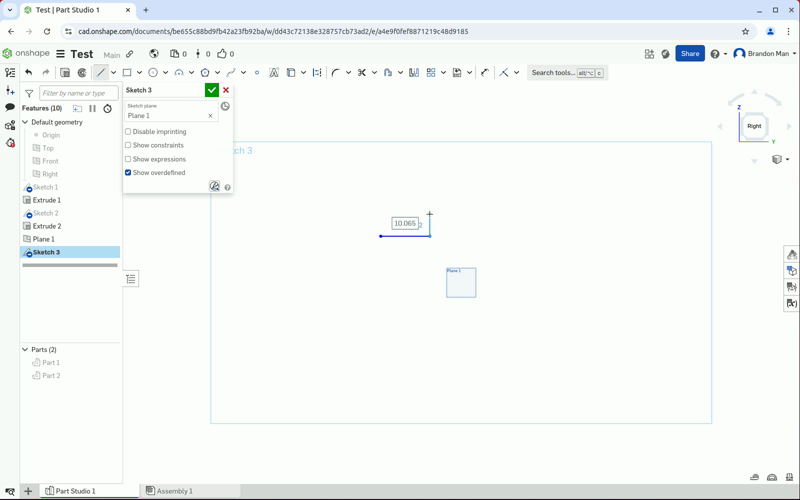
key_up(shift)
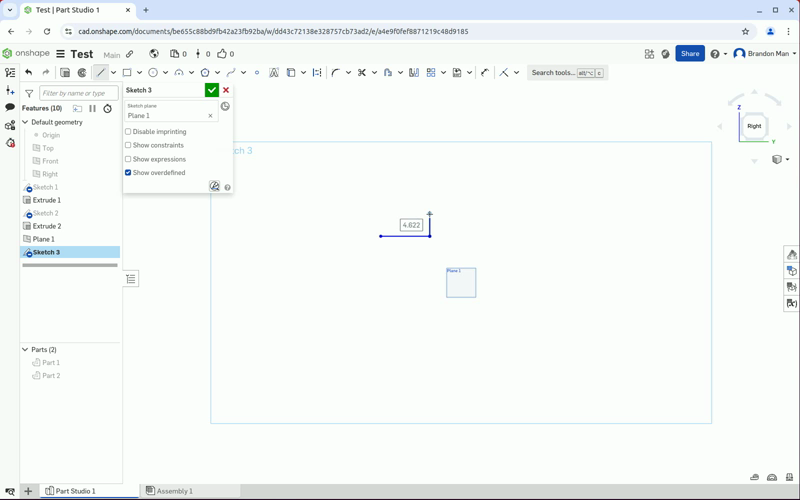
key_down(shift)
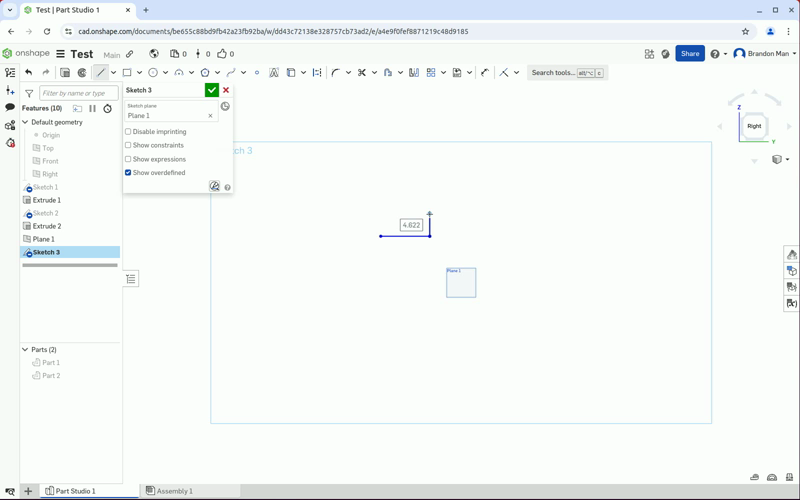
mouse_move(459, 213)
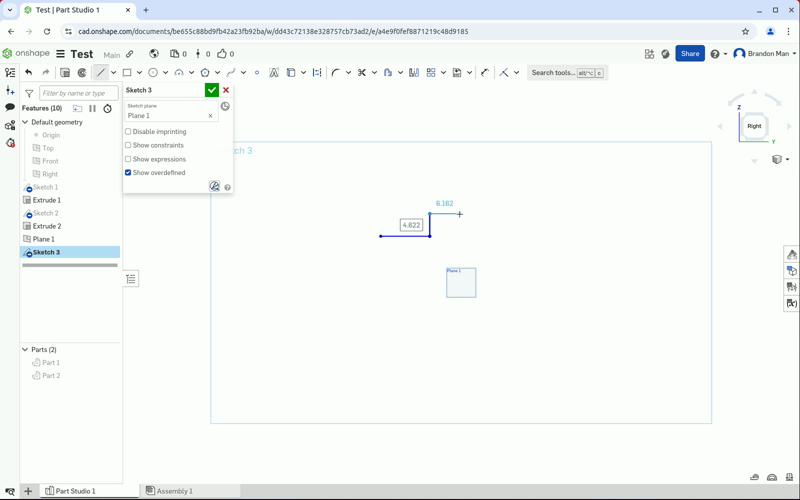
mouse_move(380, 213)
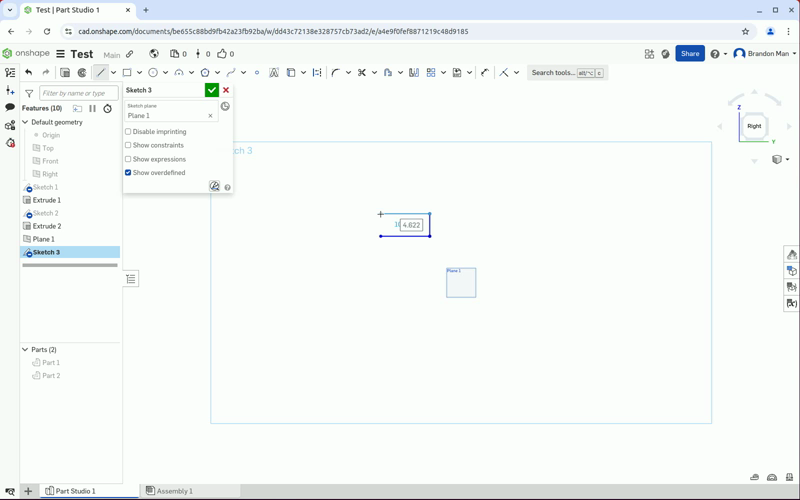
click(380, 213)
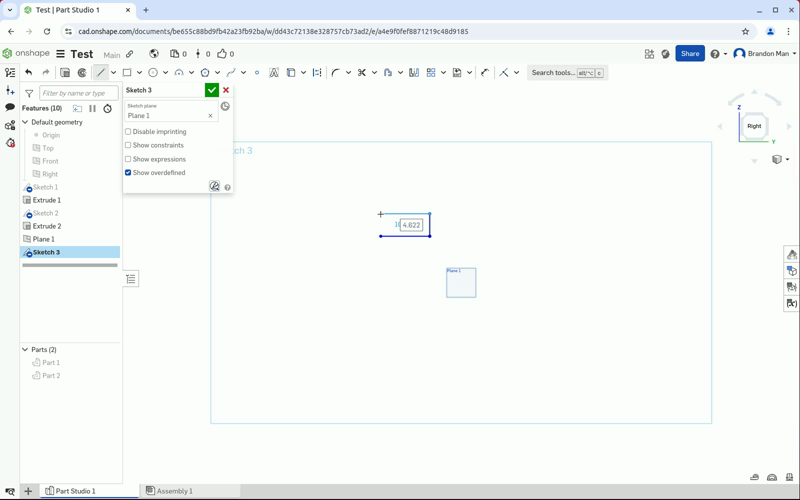
key_up(shift)
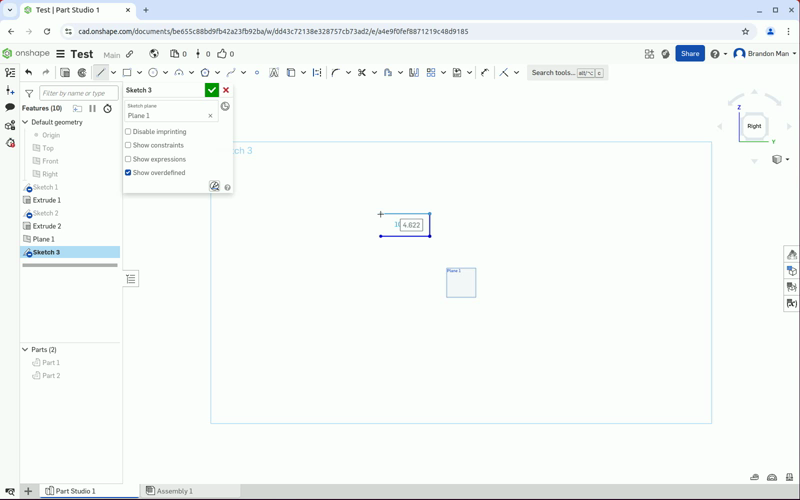
mouse_move(410, 213)
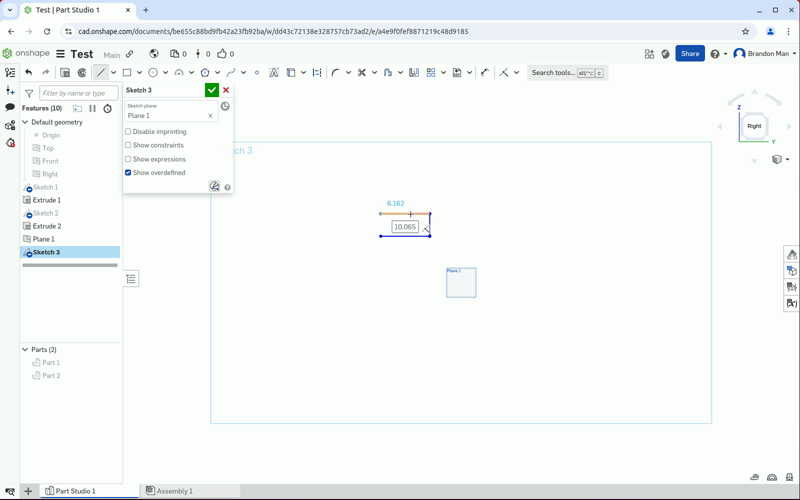
key_down(shift)
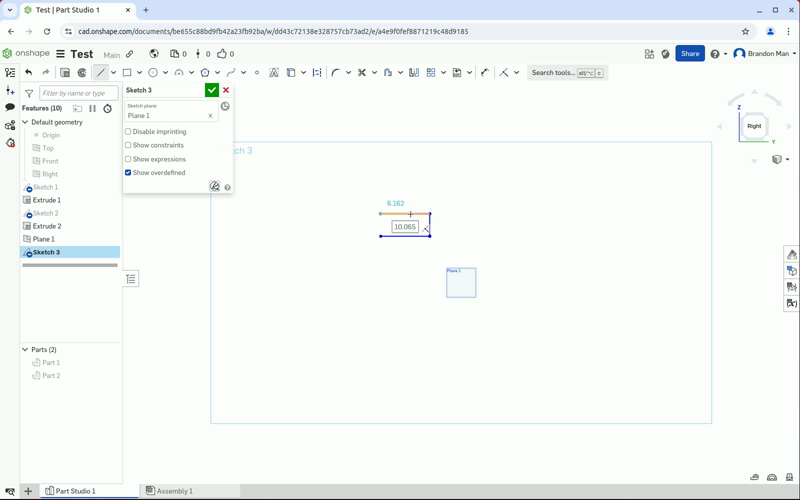
mouse_move(380, 236)
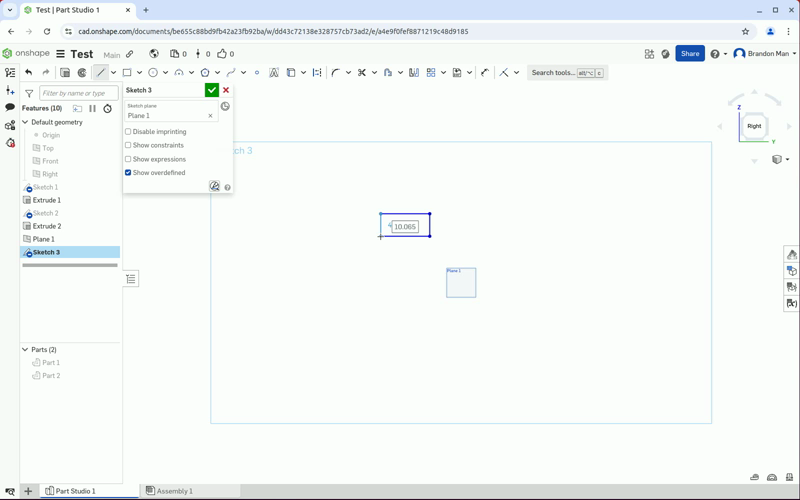
key_up(shift)
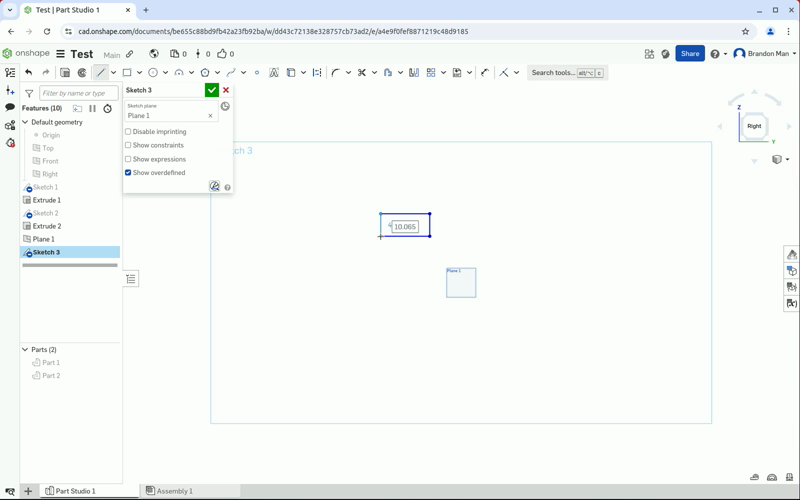
click(380, 236)
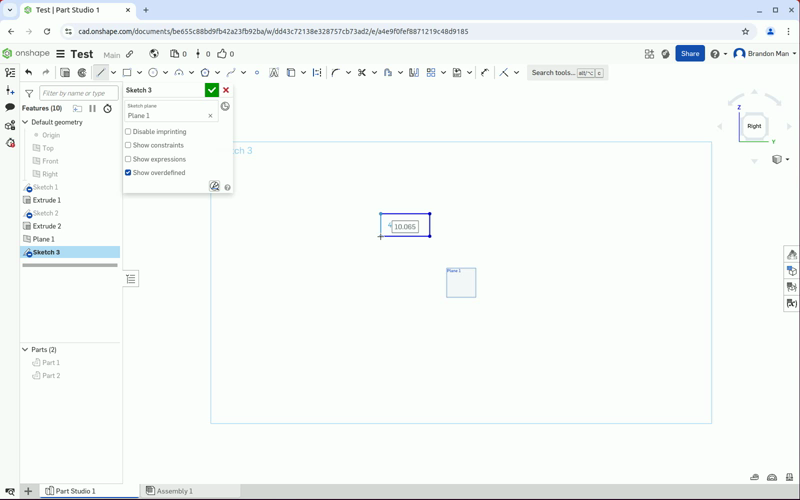
key(esc)
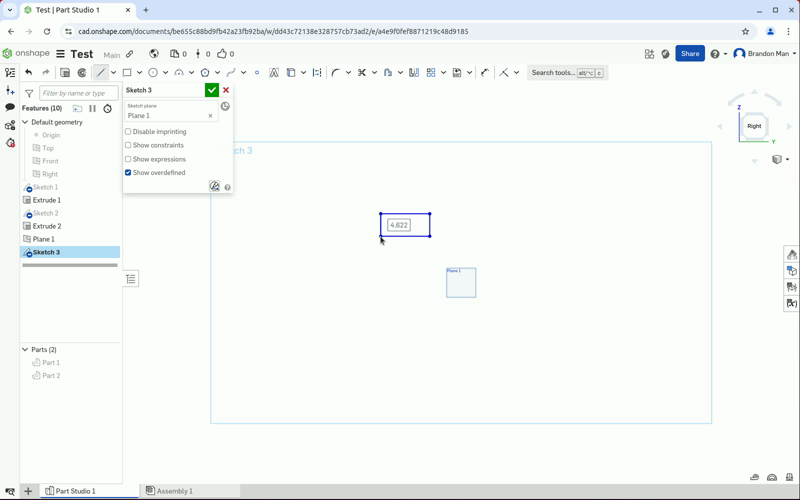
mouse_move(407, 219)
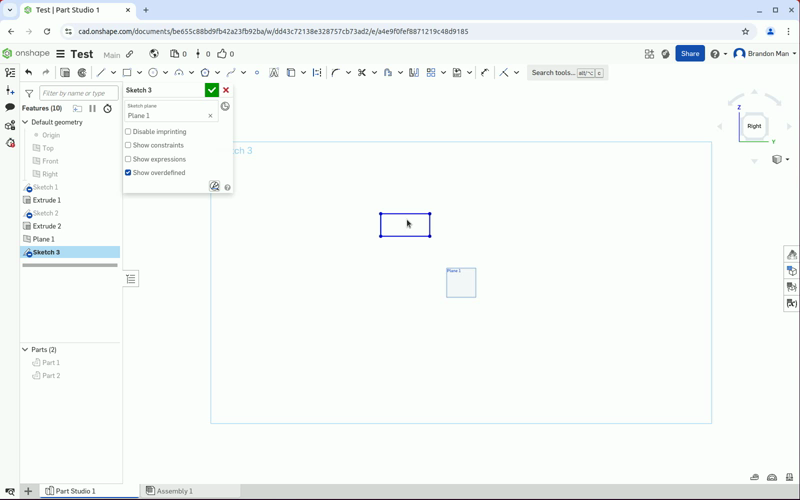
scroll(6)
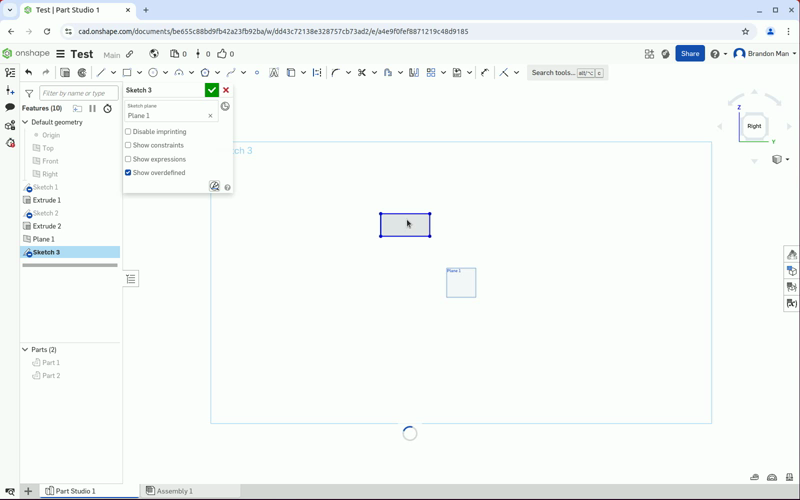
scroll(6)
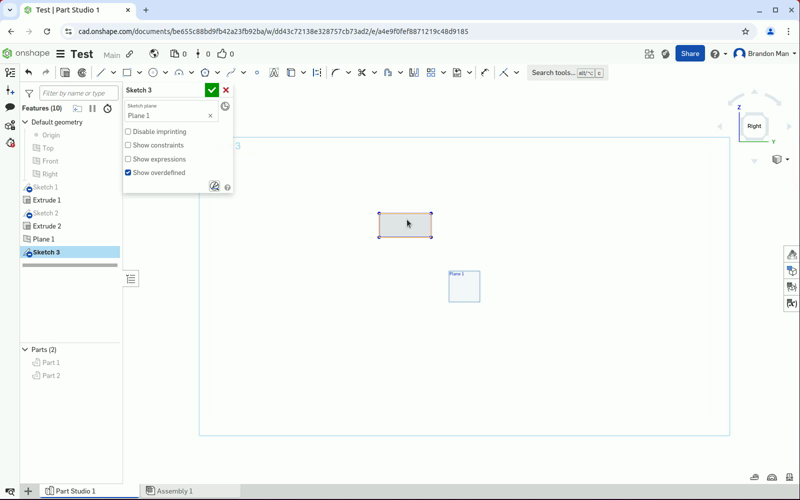
scroll(6)
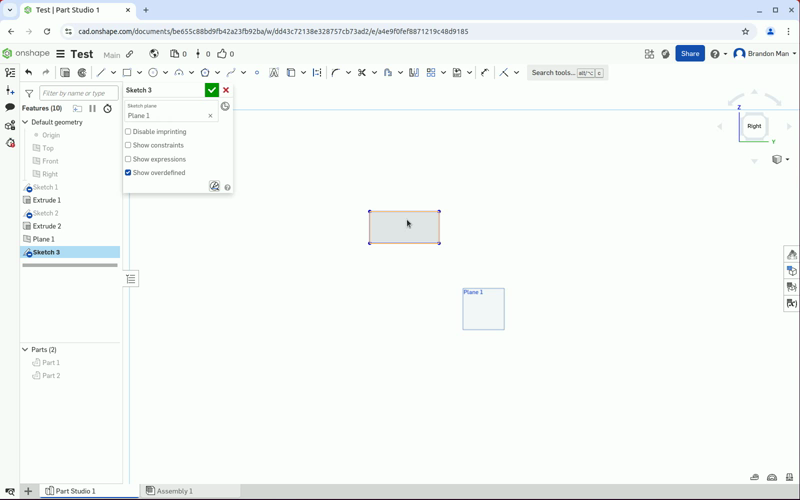
scroll(6)
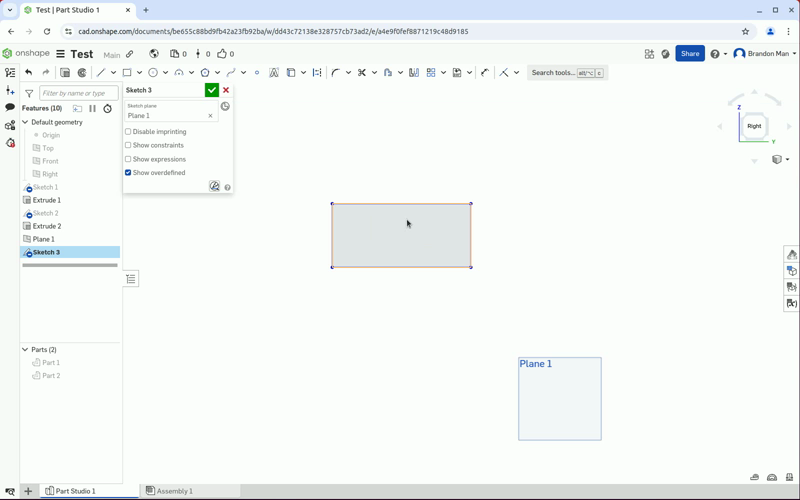
scroll(6)
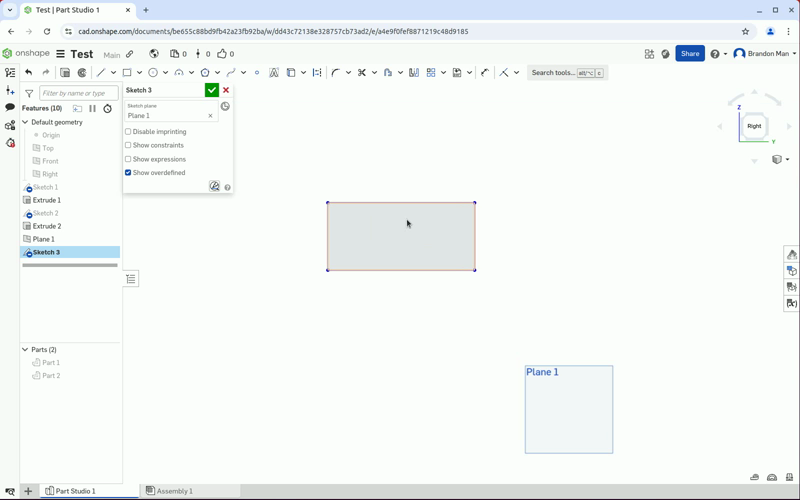
scroll(6)
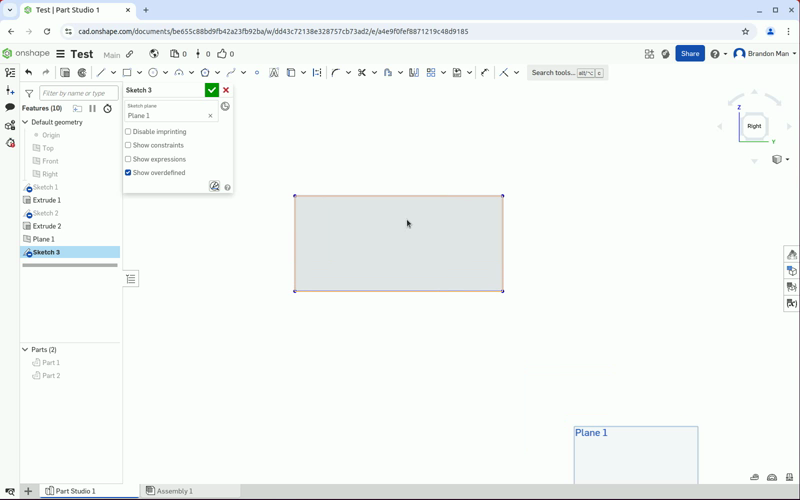
scroll(6)
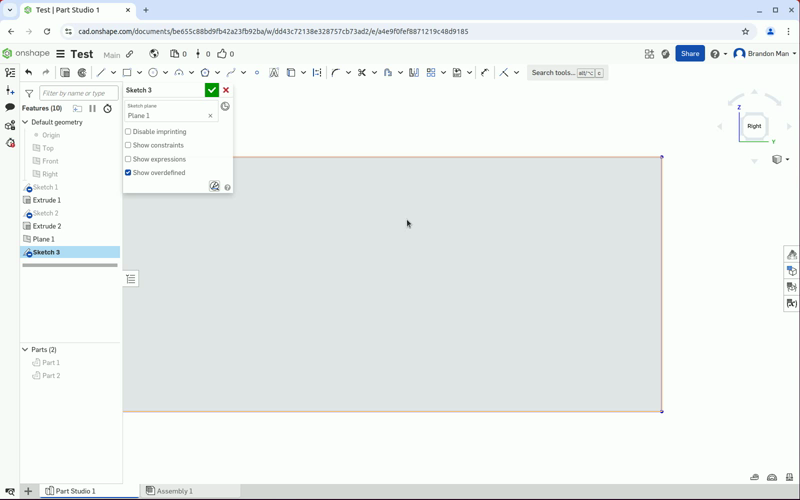
click(407, 219)
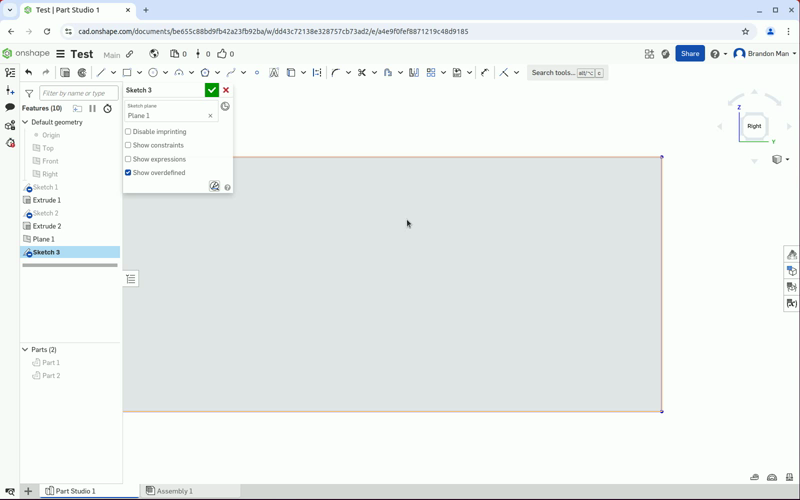
scroll(-6)
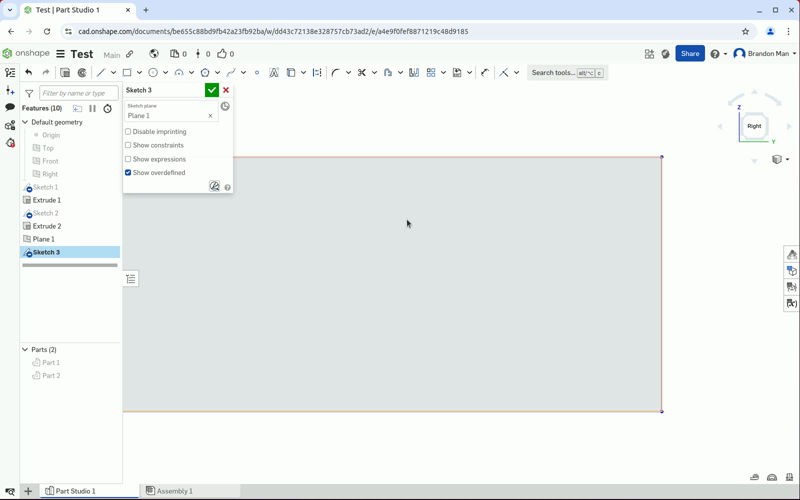
scroll(-6)
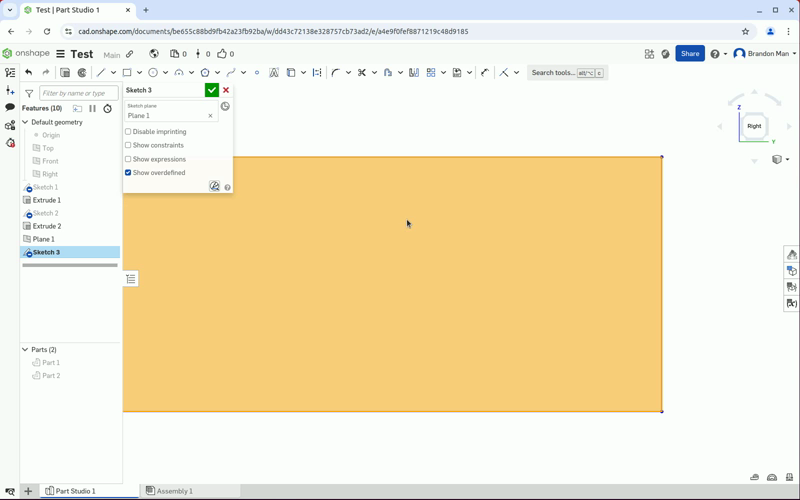
scroll(-6)
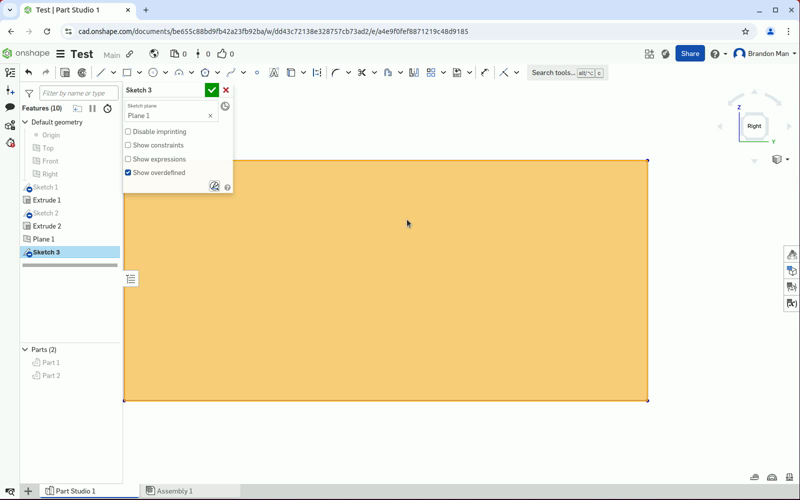
scroll(-6)
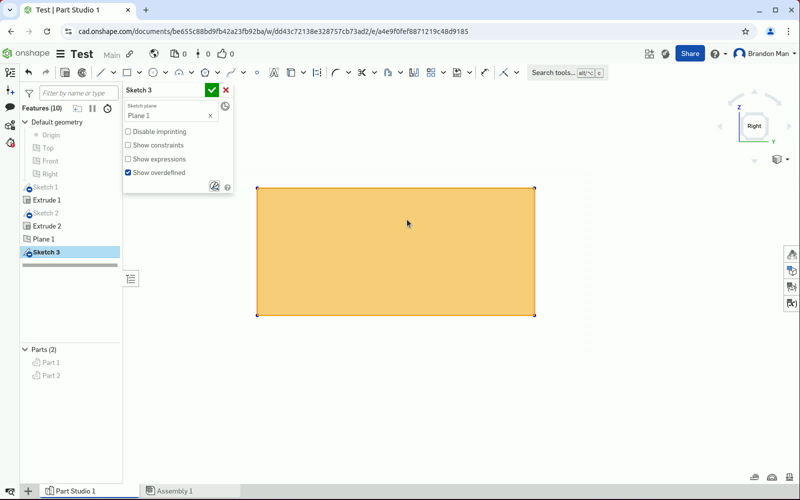
scroll(-6)
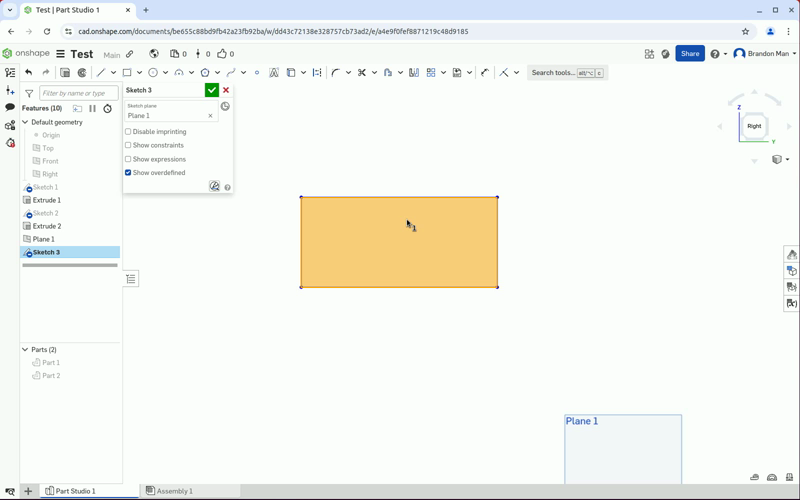
scroll(-6)
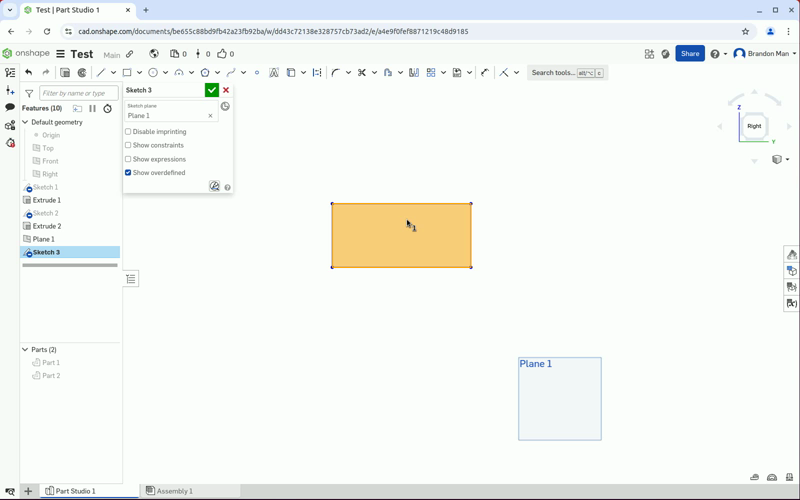
scroll(-6)
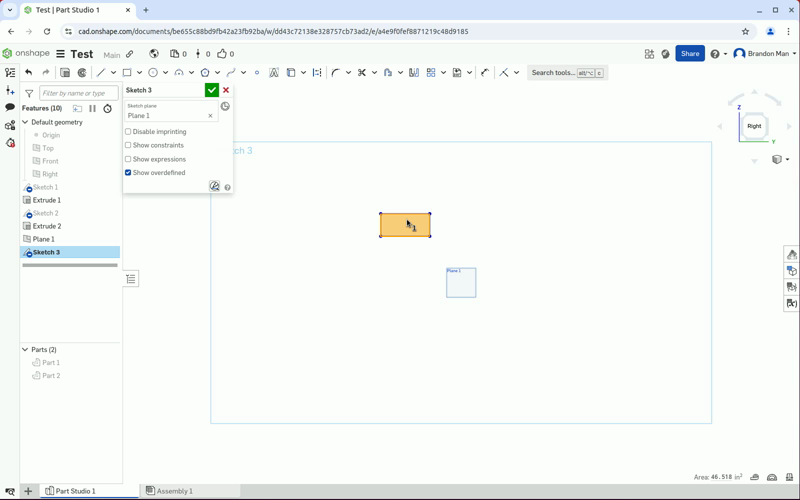
mouse_move(73, 352)
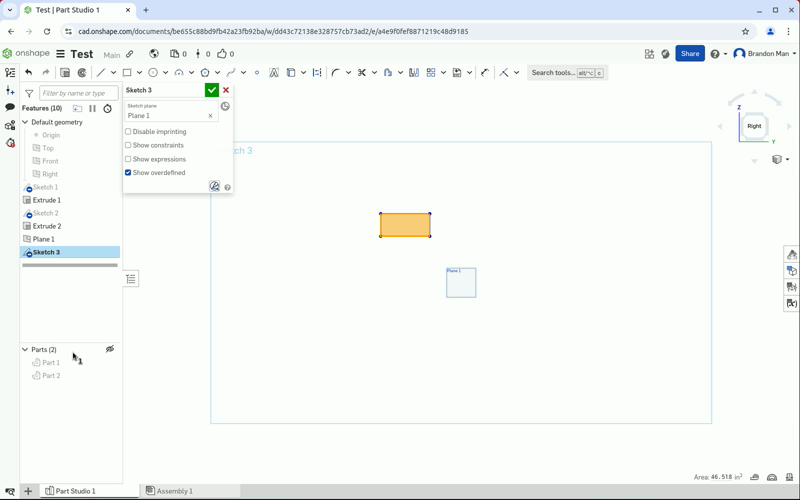
key(shift+y)
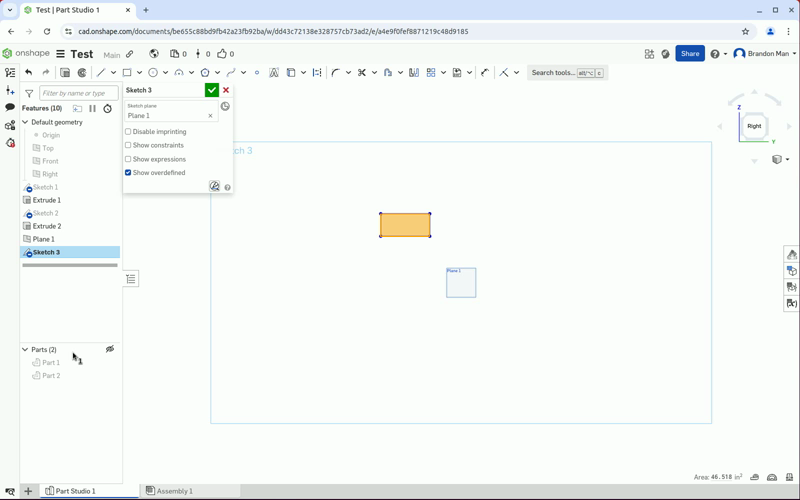
key(shift+e)
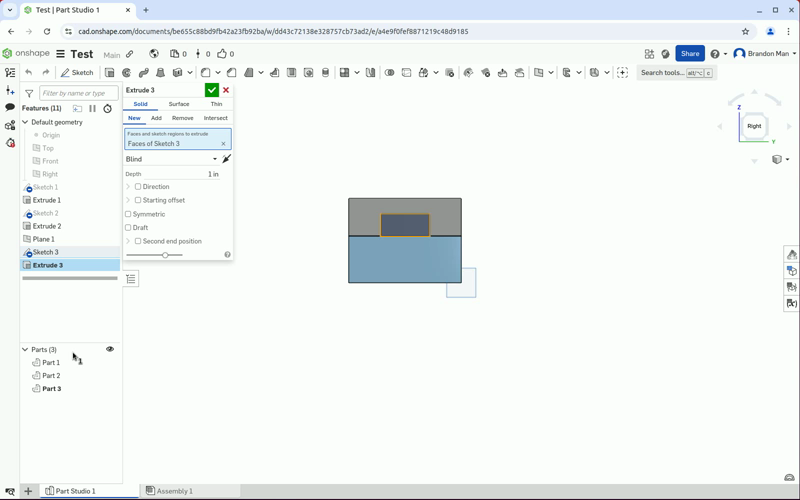
mouse_move(143, 106)
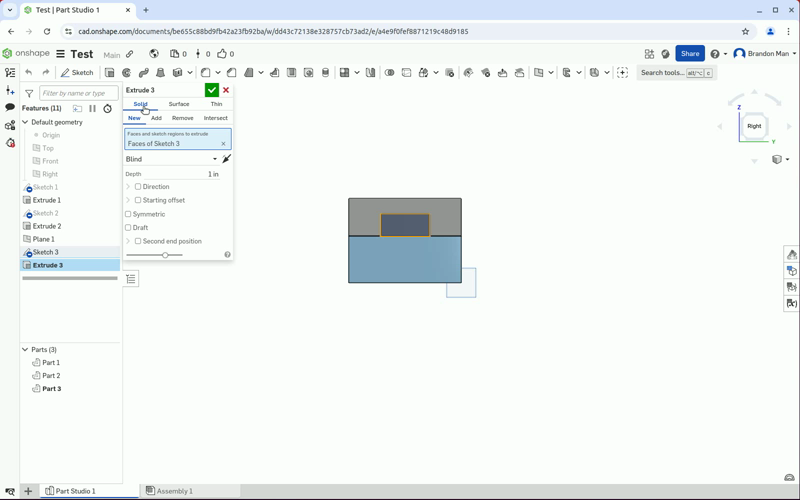
click(143, 106)
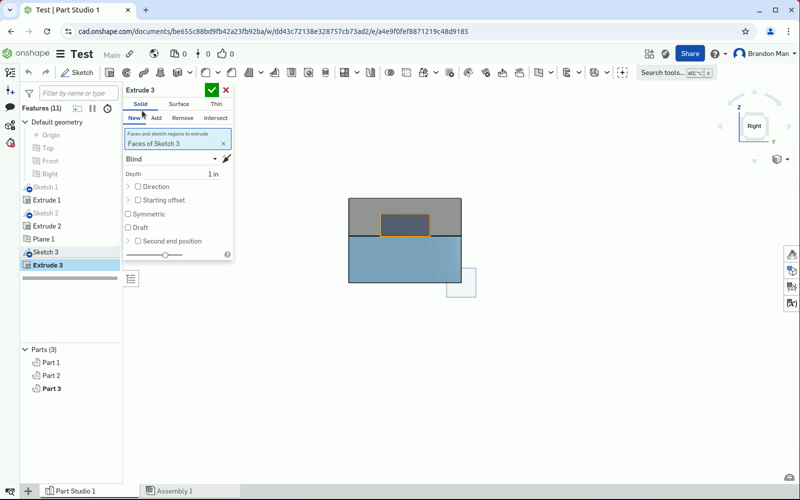
mouse_move(137, 120)
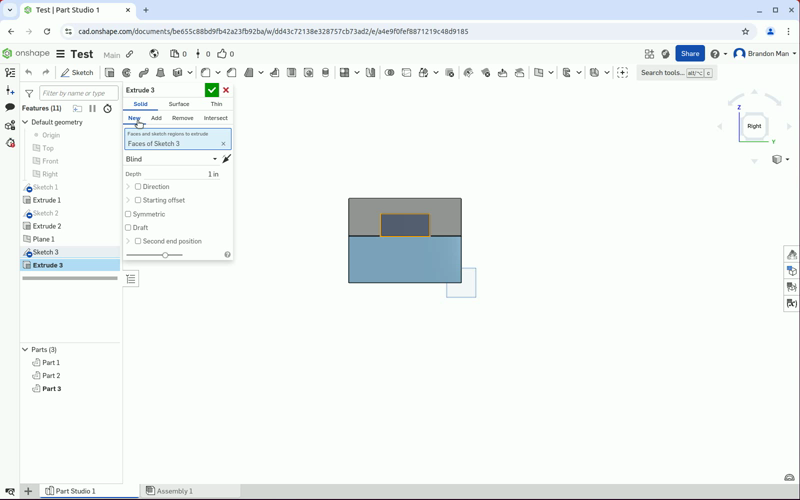
click(137, 120)
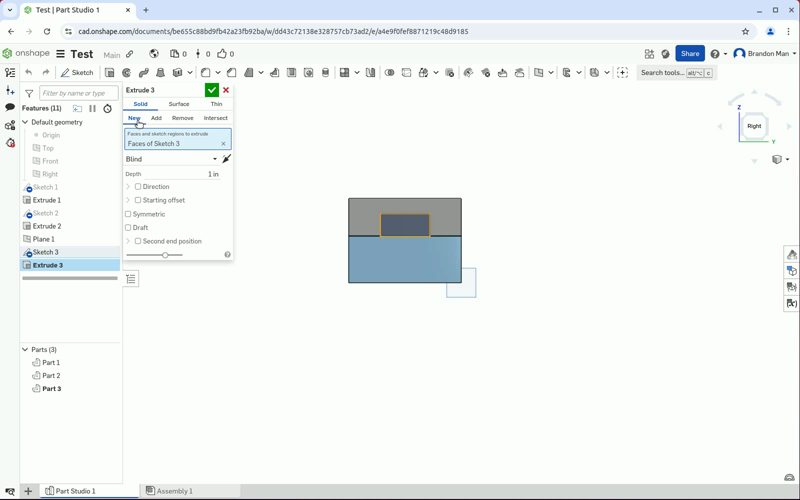
key(tab, 4)
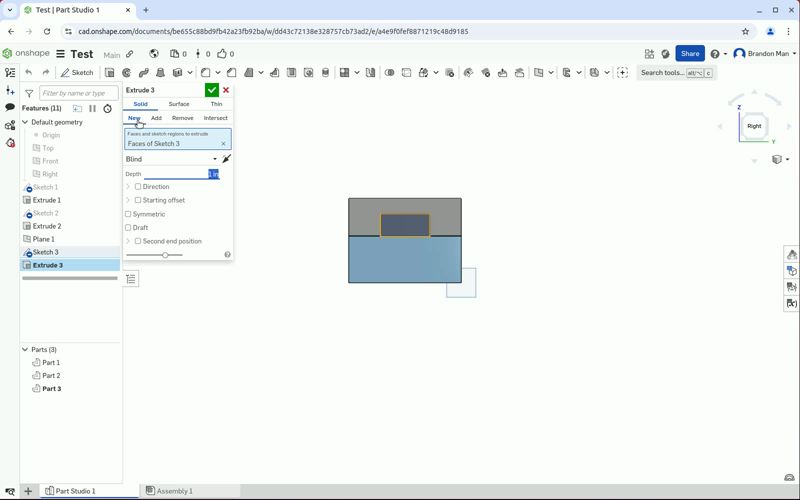
text(-5.296)
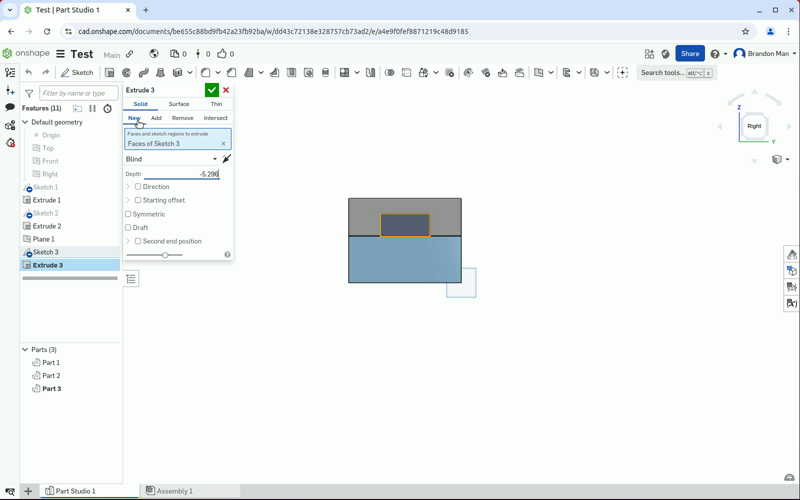
key(enter)
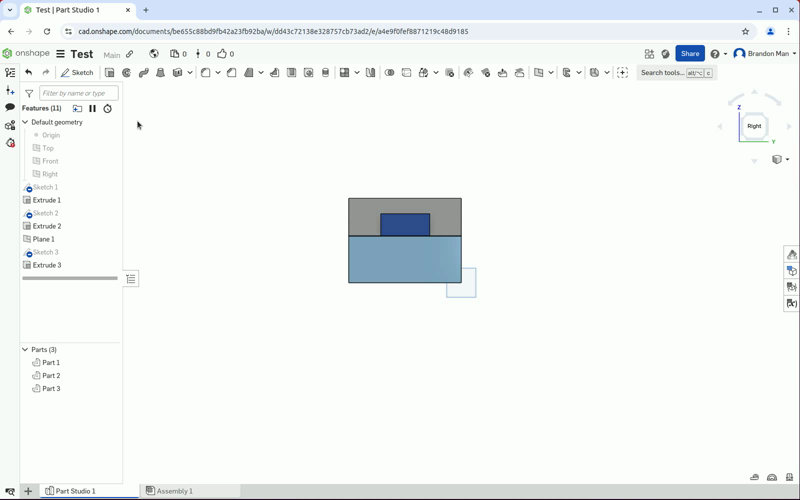
key(shift+h)
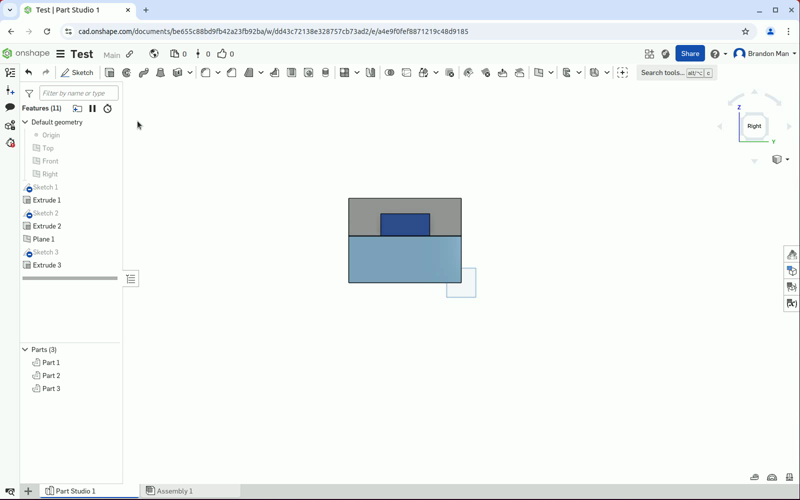
key(shift+h)
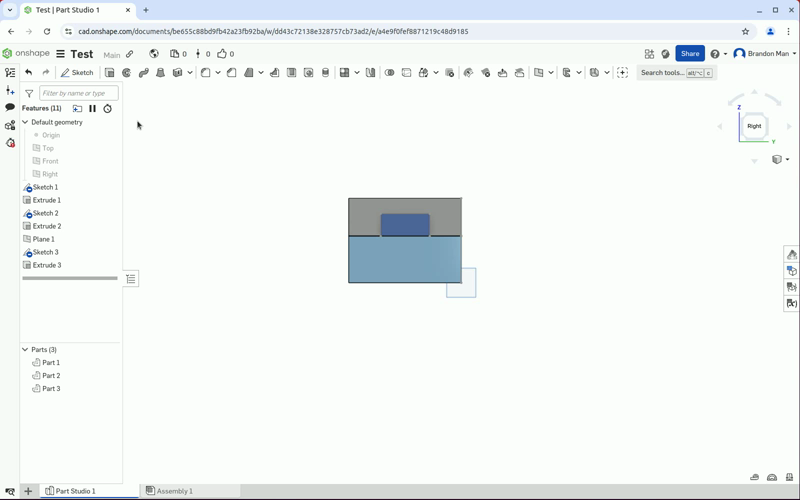
key(shift+7)
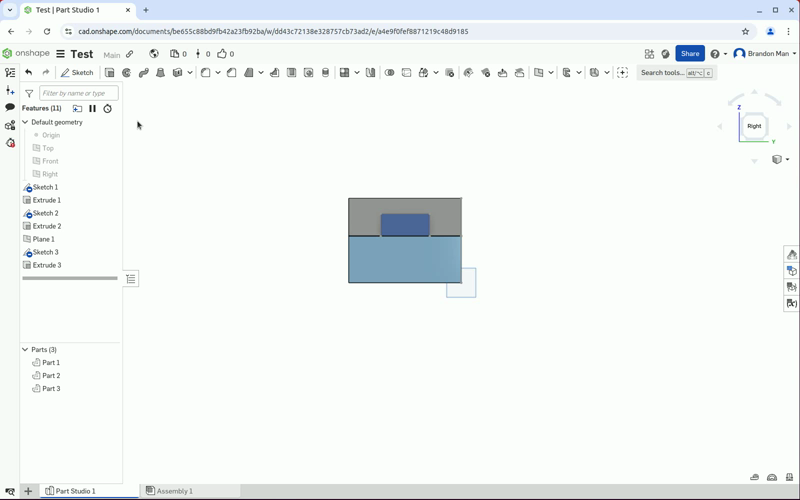
key(right, 2)
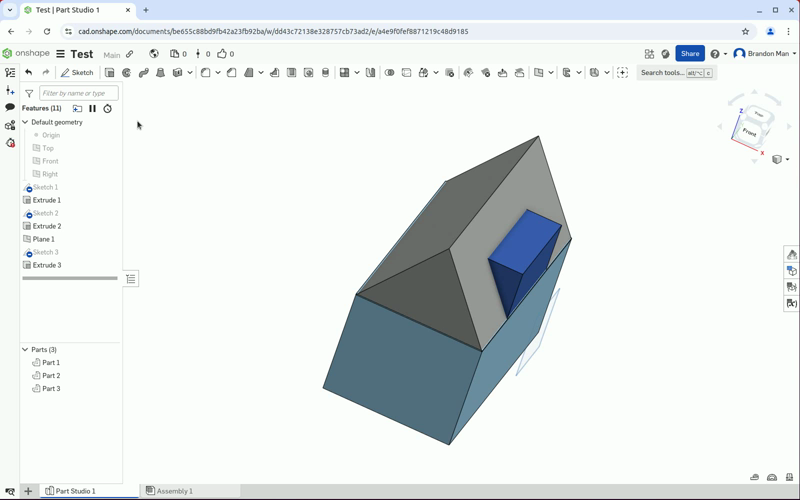
key(down, 2)
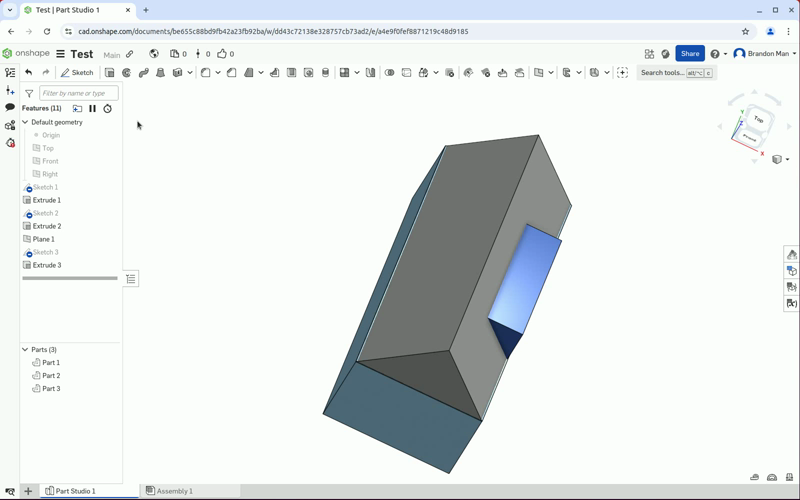
key(up, 2)
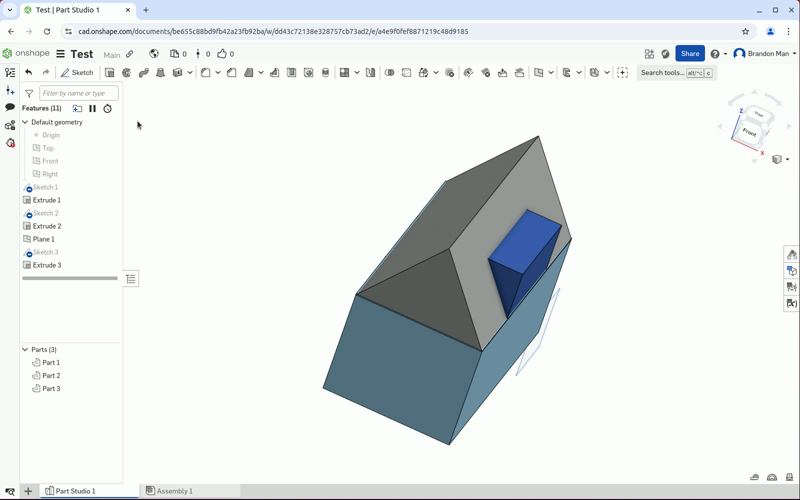
key(left, 2)
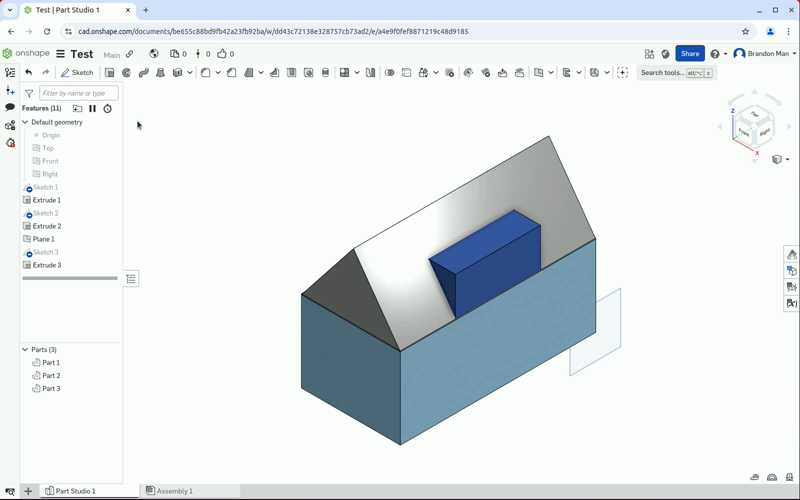
mouse_move(73, 189)
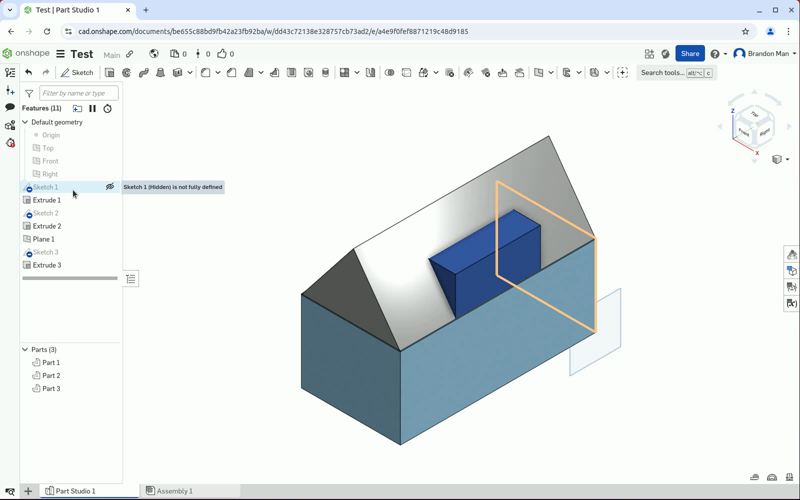
click(73, 189)